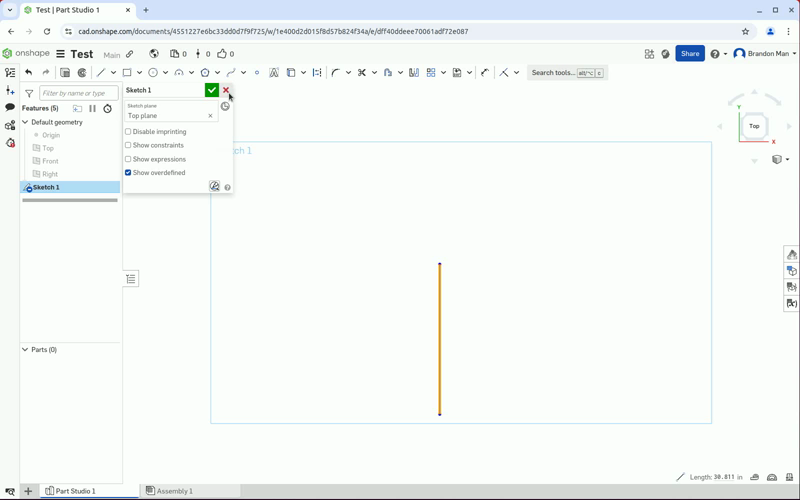
key(shift+h)
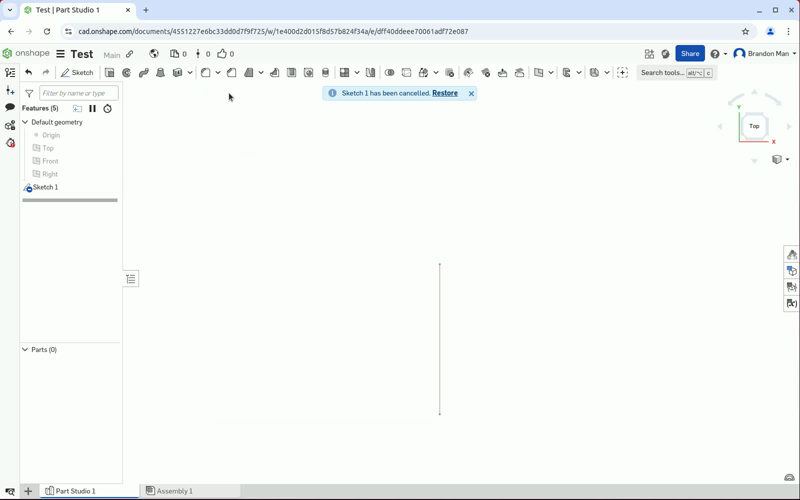
key(shift+s)
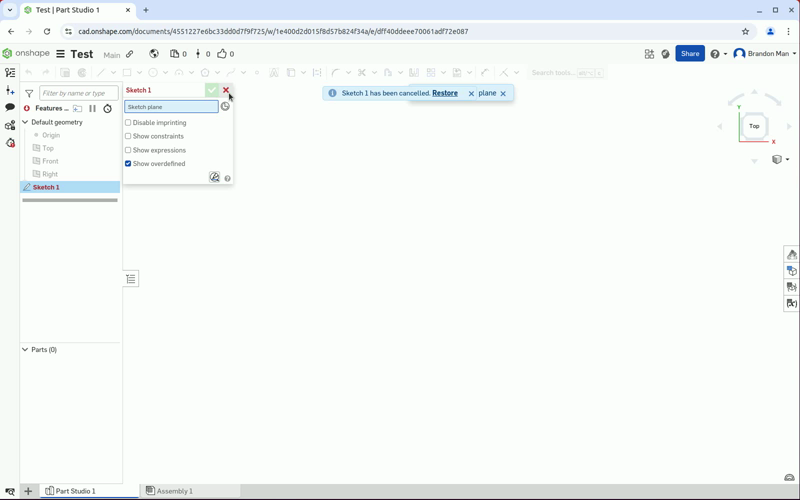
mouse_move(73, 150)
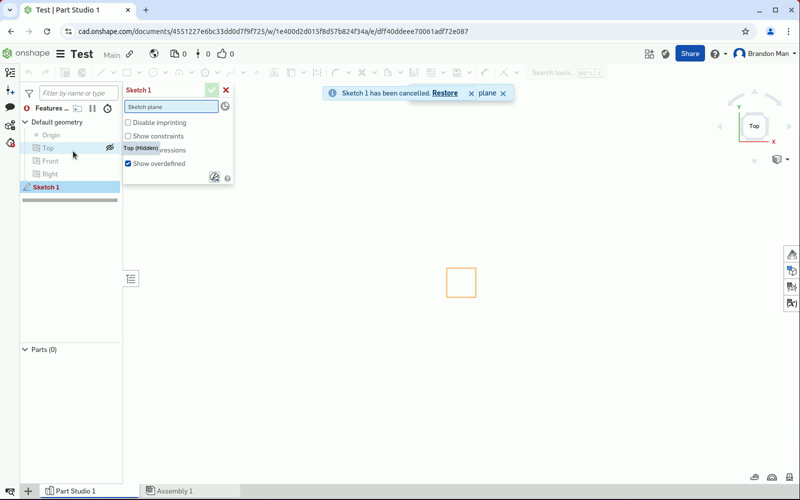
click(73, 150)
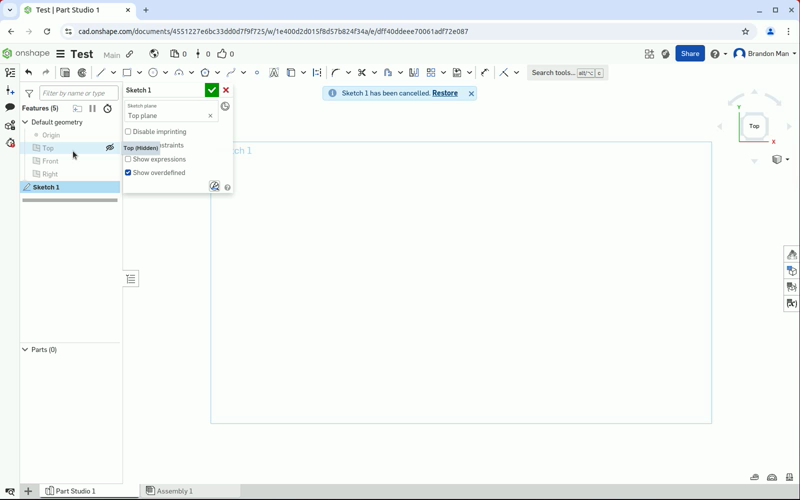
mouse_move(73, 352)
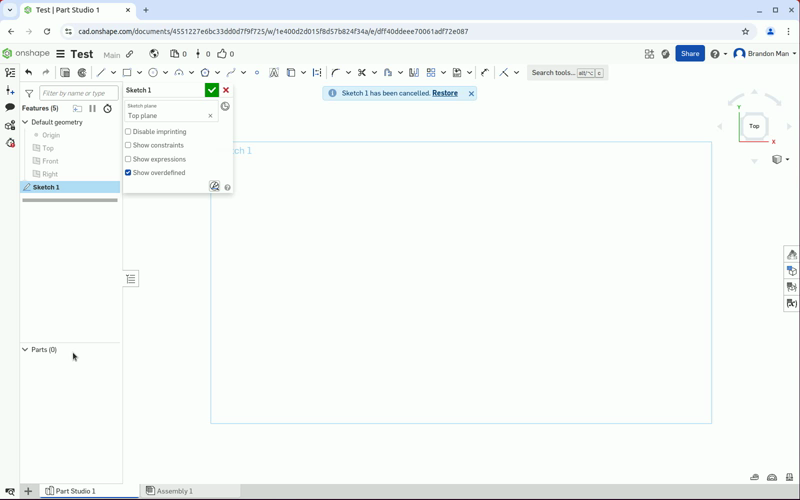
key(y)
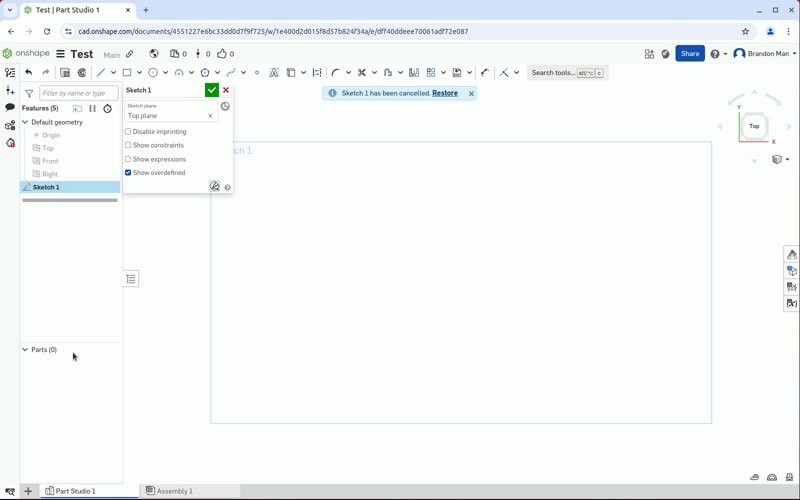
key(l)
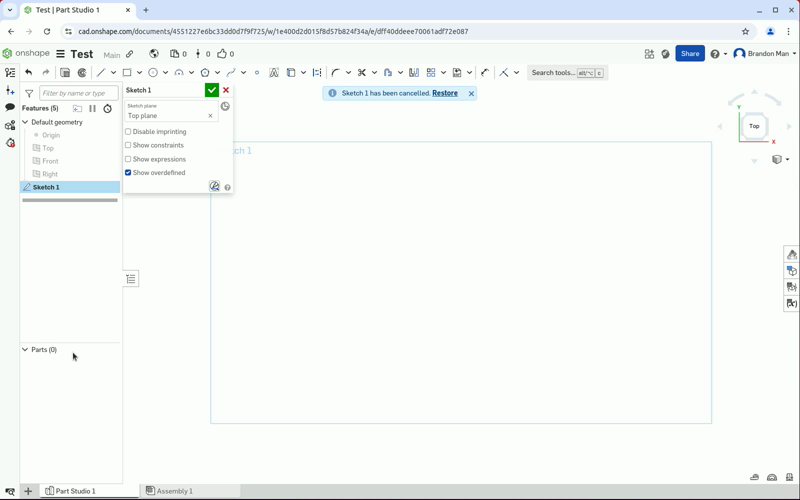
key_down(shift)
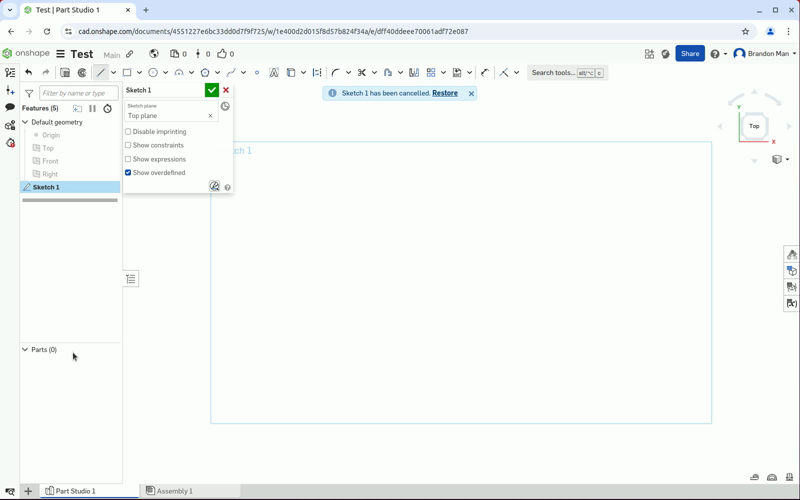
mouse_move(463, 303)
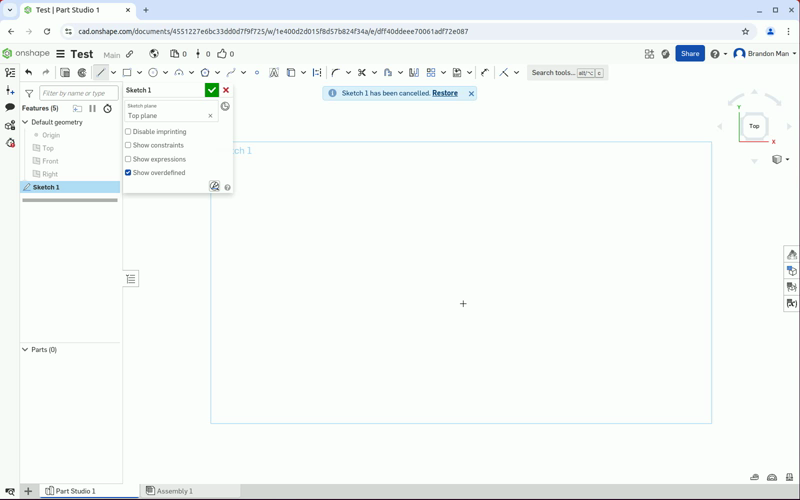
click(463, 303)
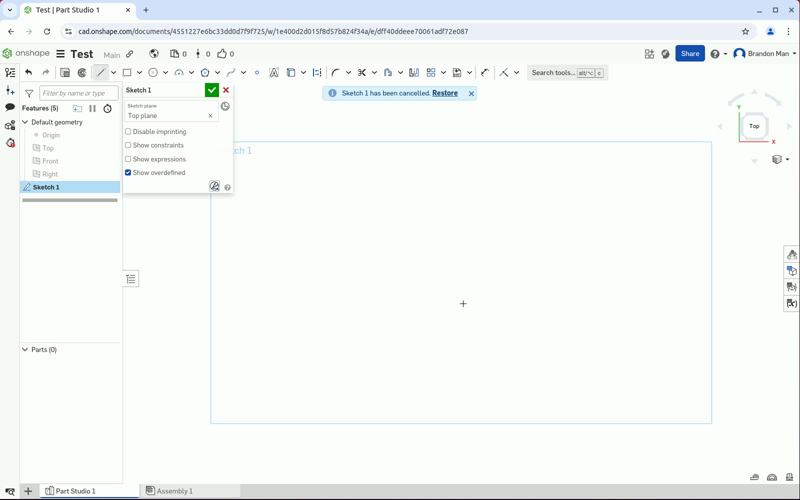
key_up(shift)
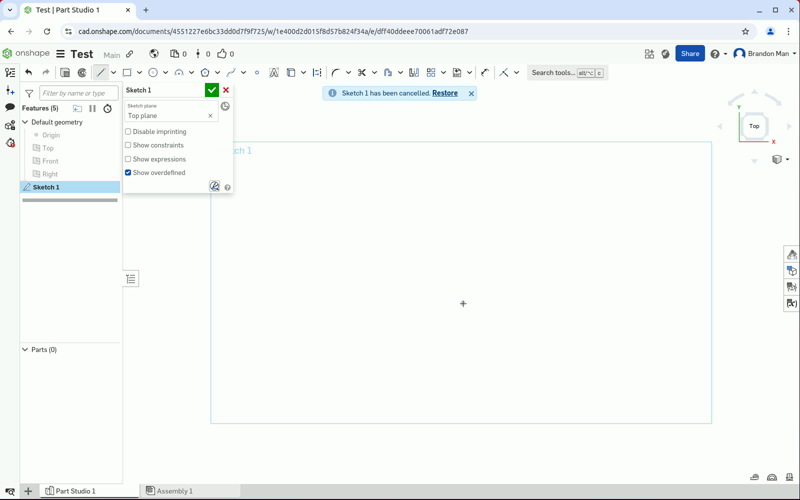
key_down(shift)
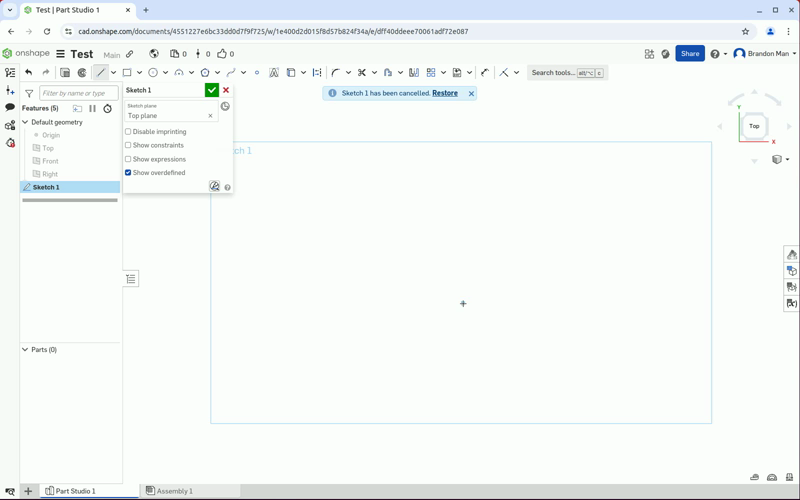
mouse_move(564, 292)
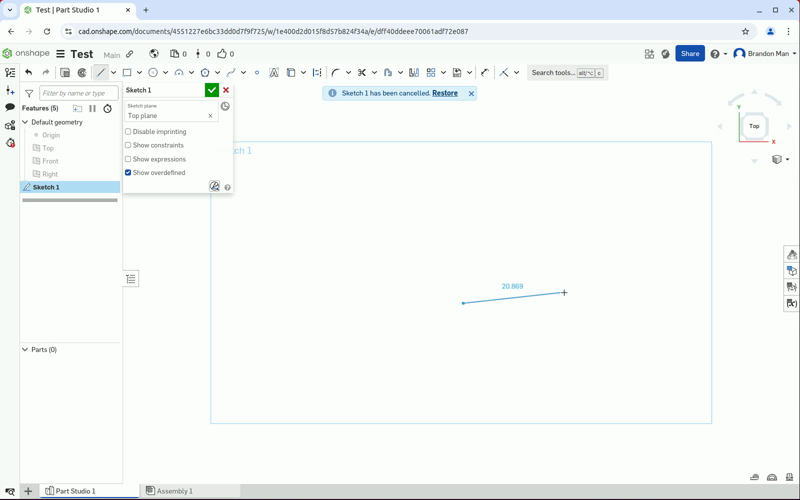
click(564, 292)
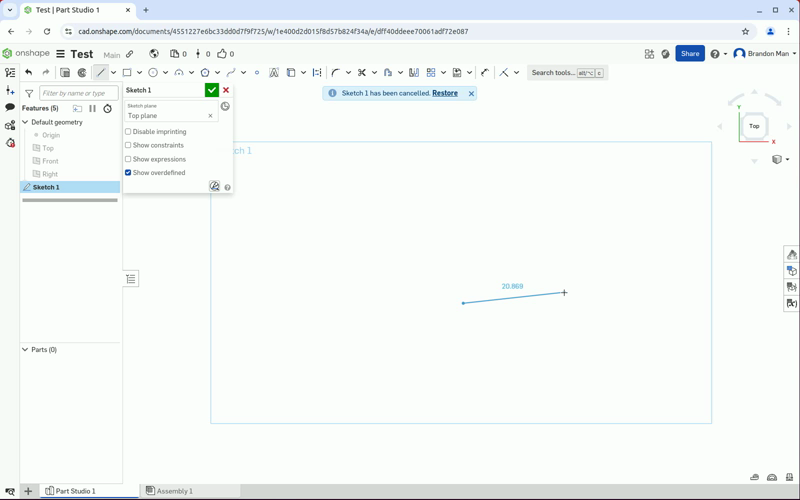
key_up(shift)
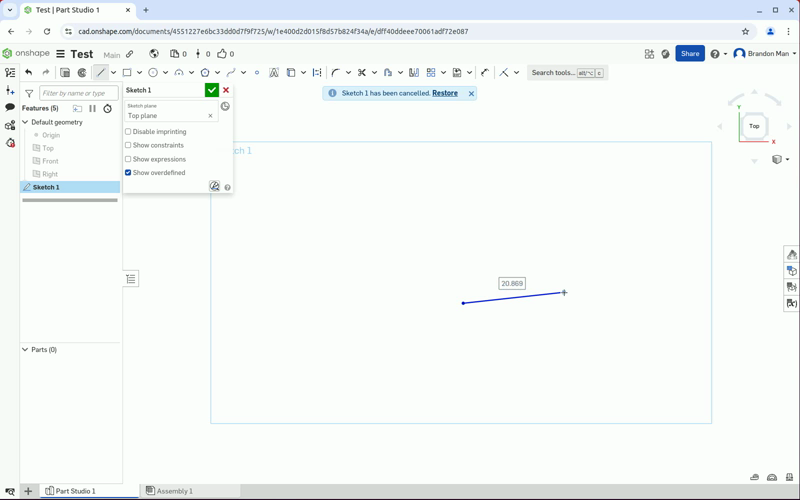
key(esc)
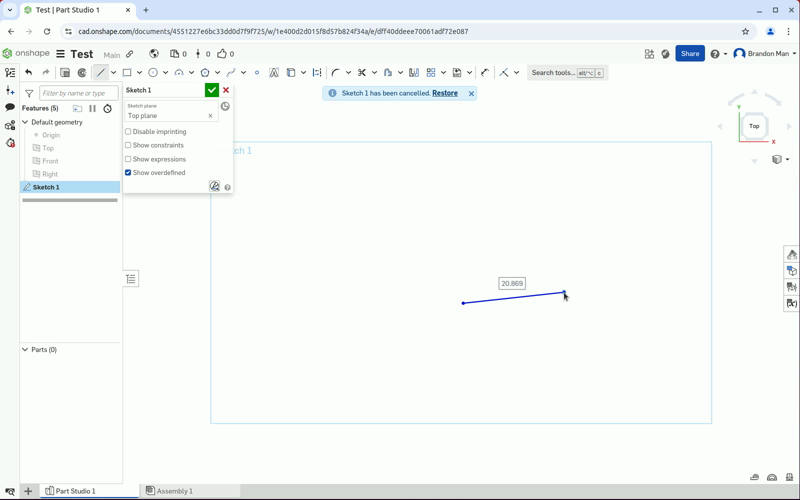
key(a)
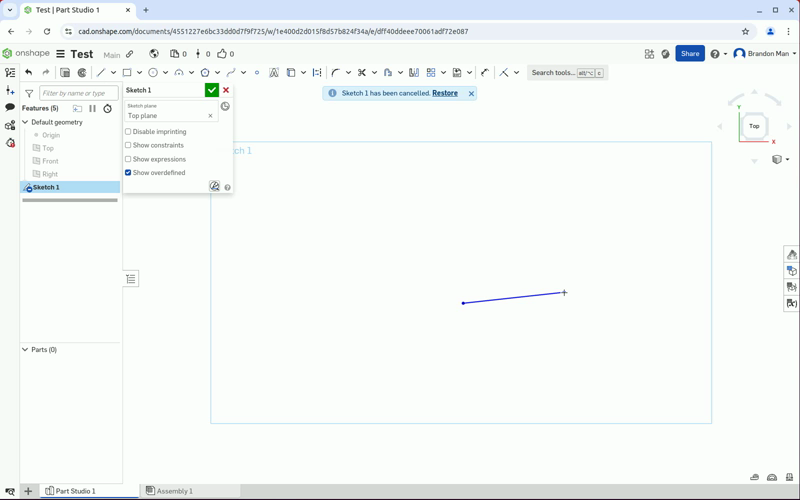
mouse_move(564, 292)
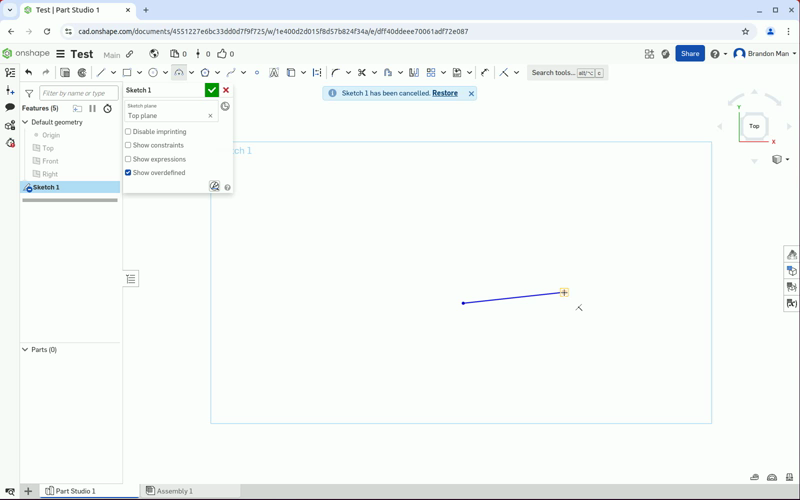
click(564, 292)
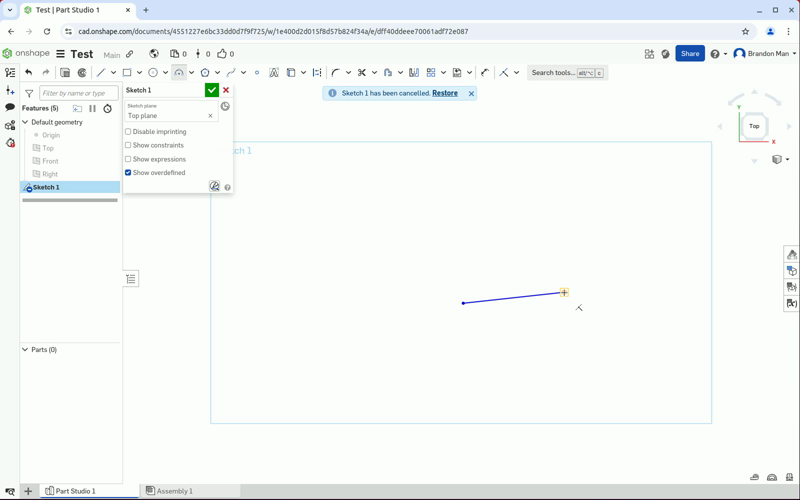
key_down(shift)
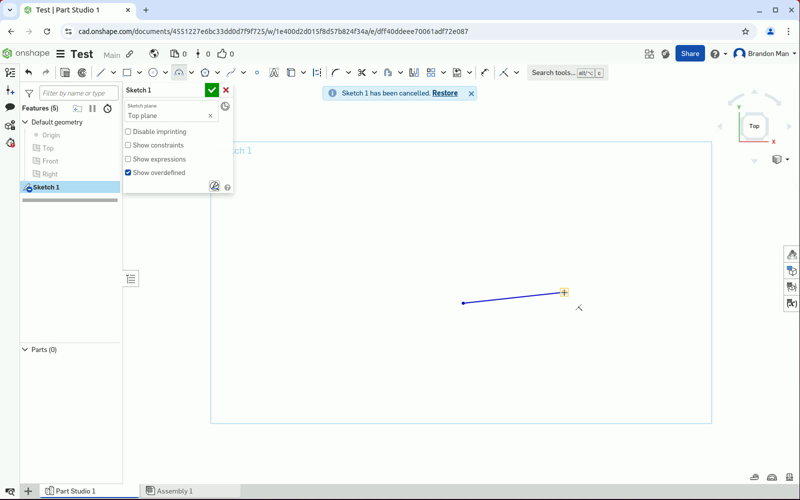
mouse_move(564, 272)
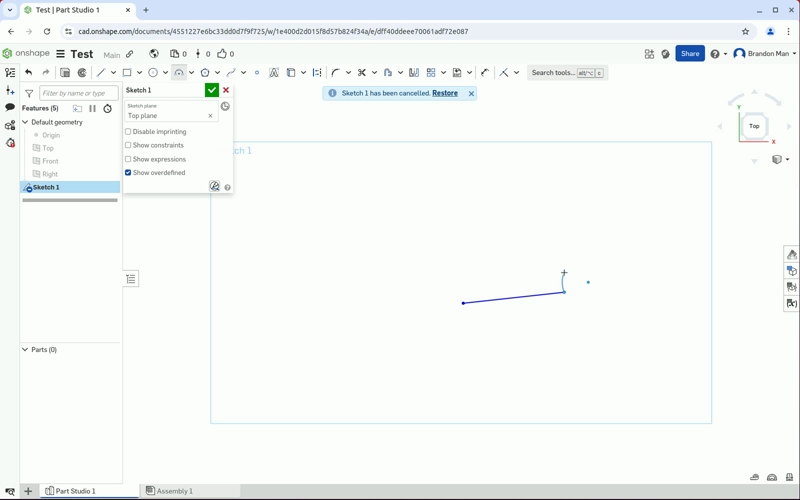
click(564, 272)
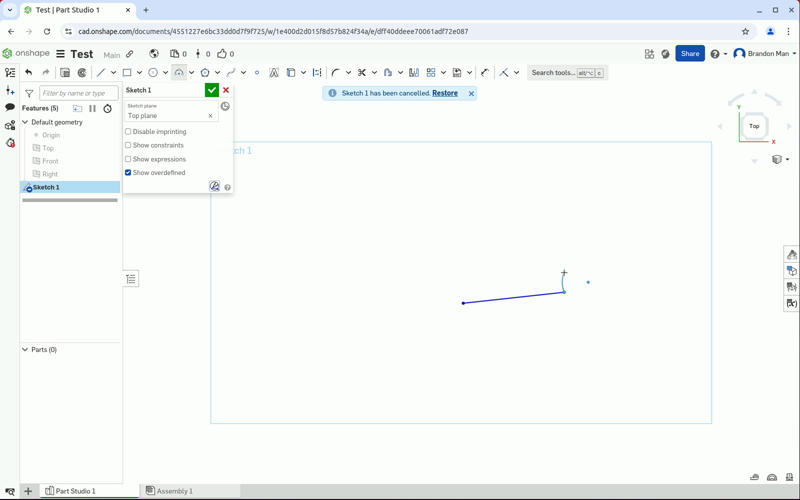
mouse_move(552, 282)
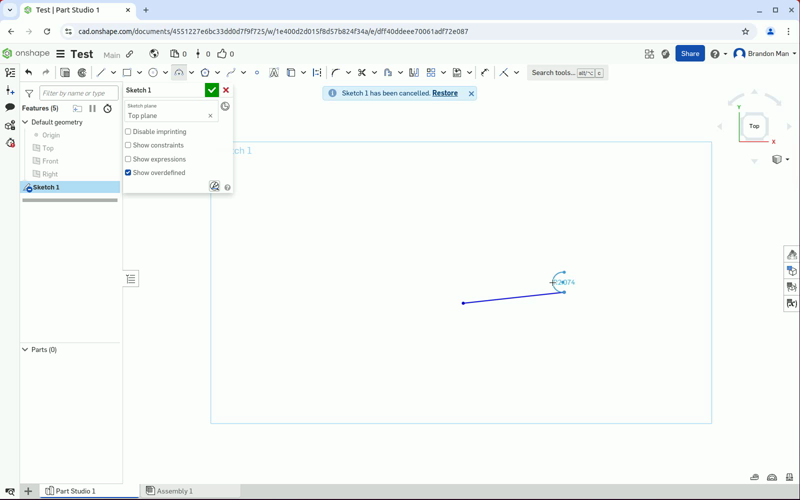
click(552, 282)
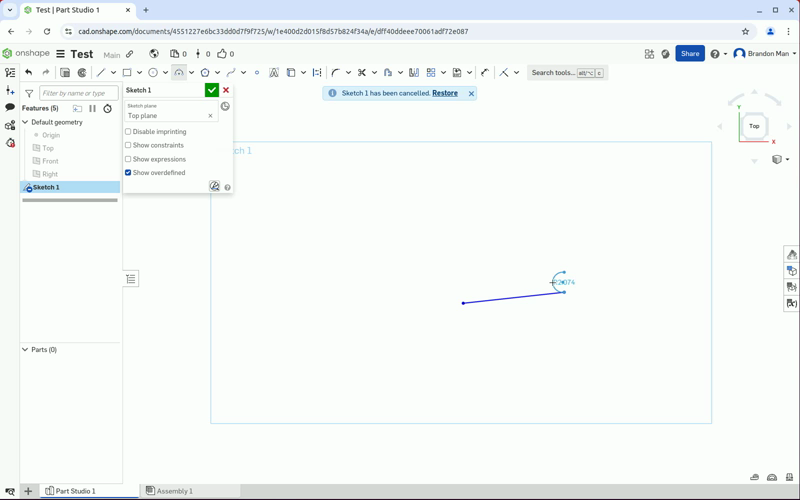
key_up(shift)
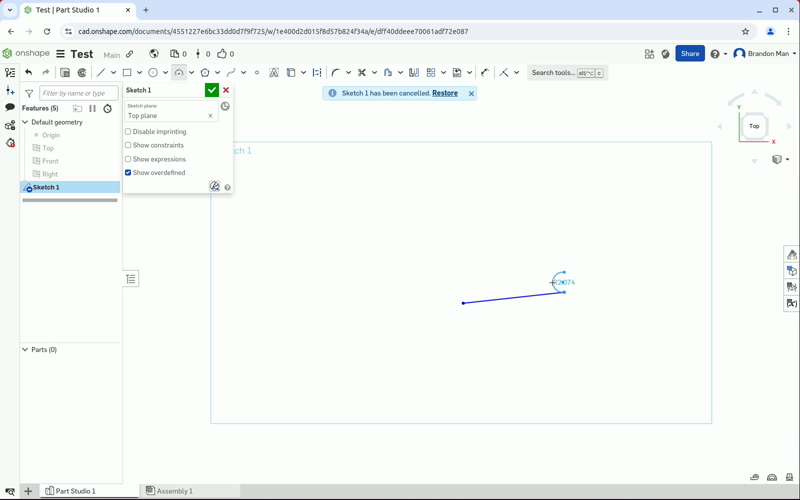
key(esc)
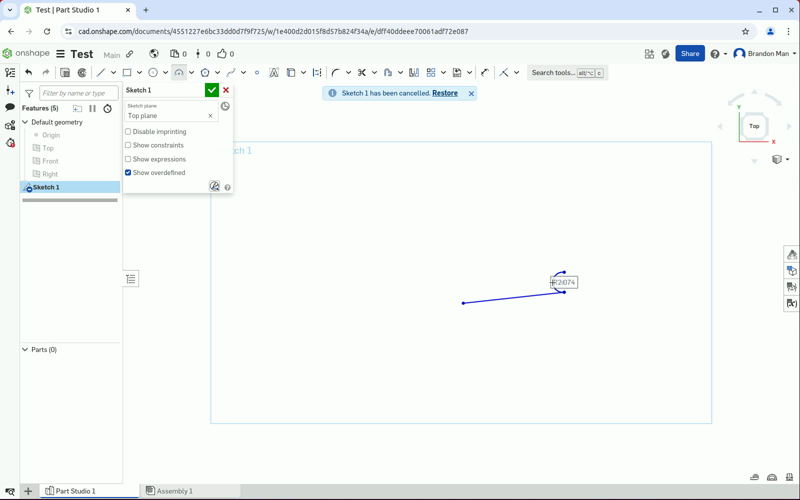
key(l)
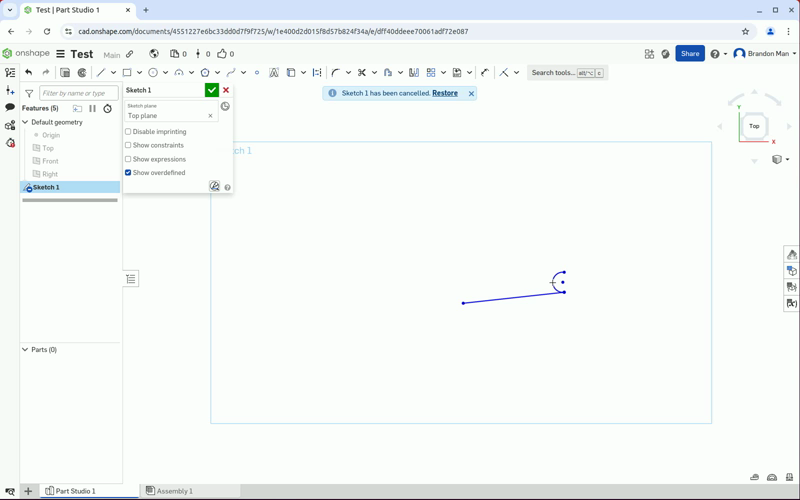
mouse_move(564, 272)
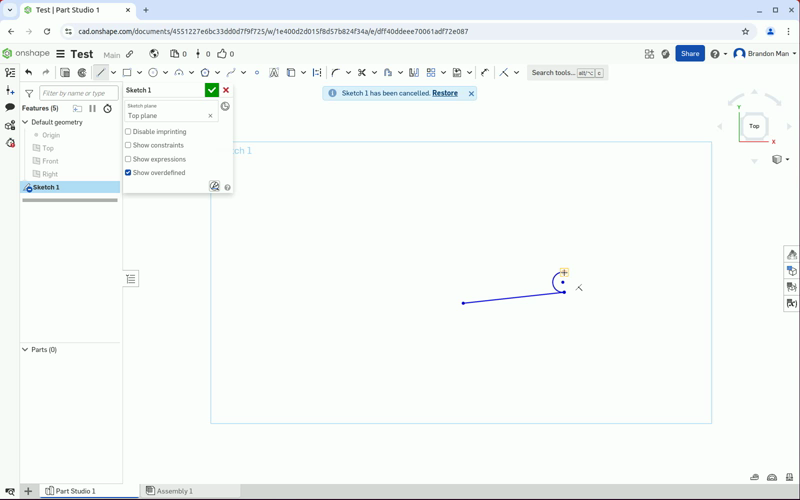
click(564, 272)
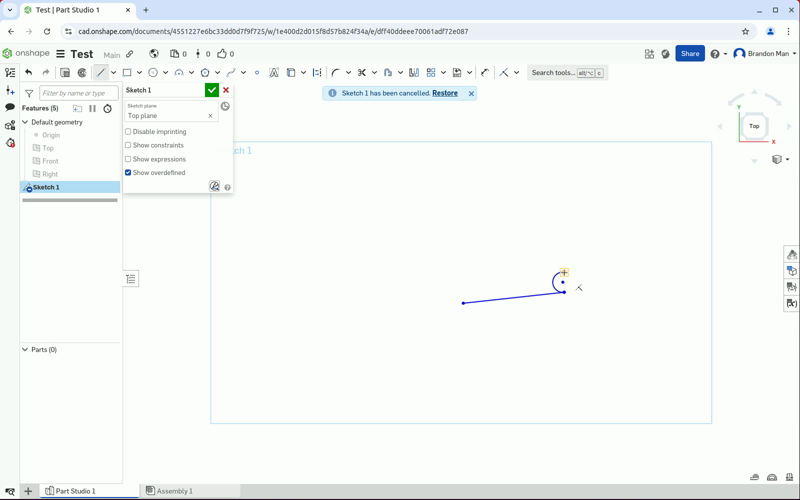
key_down(shift)
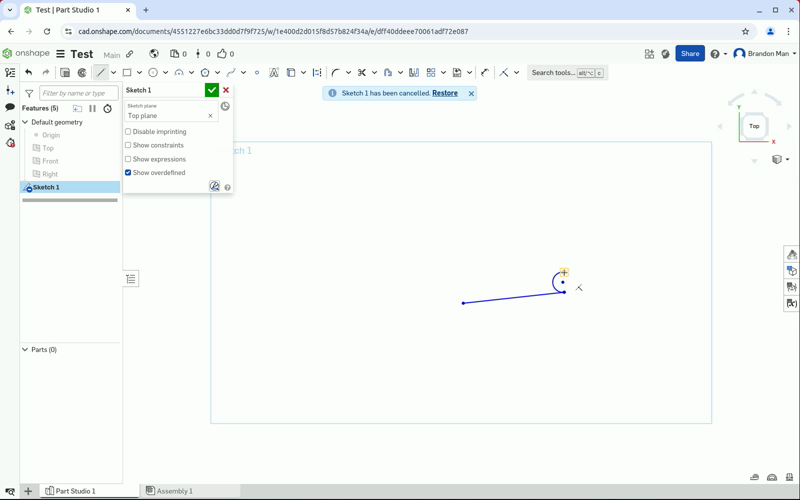
mouse_move(463, 262)
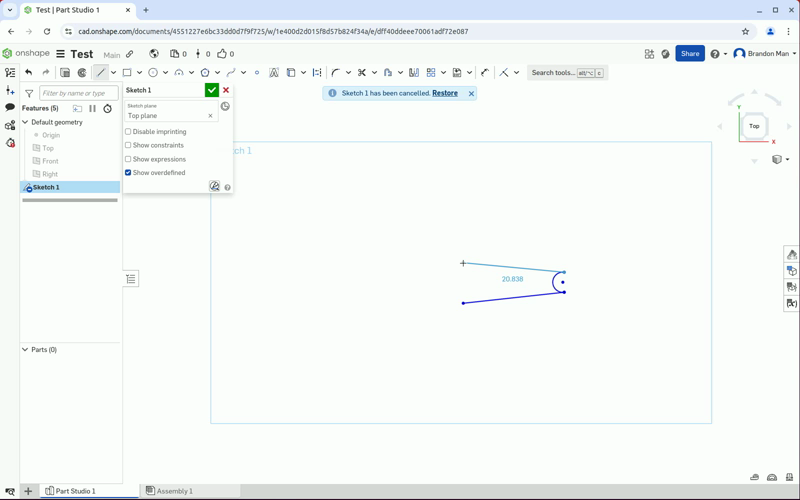
click(463, 262)
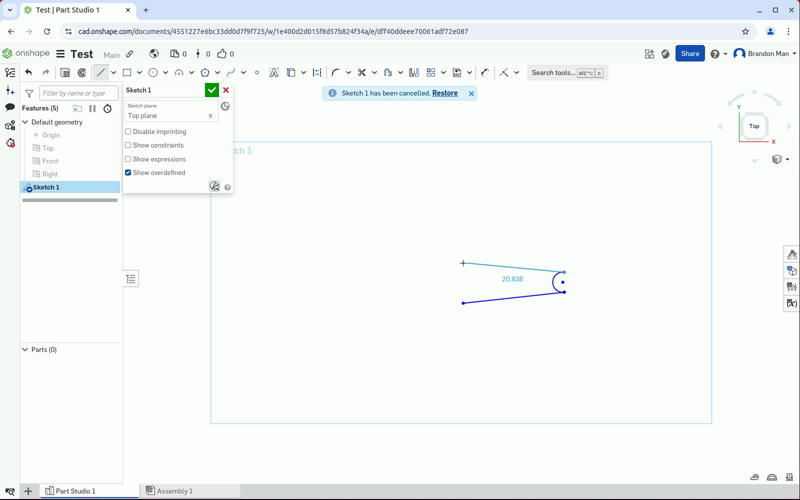
key_up(shift)
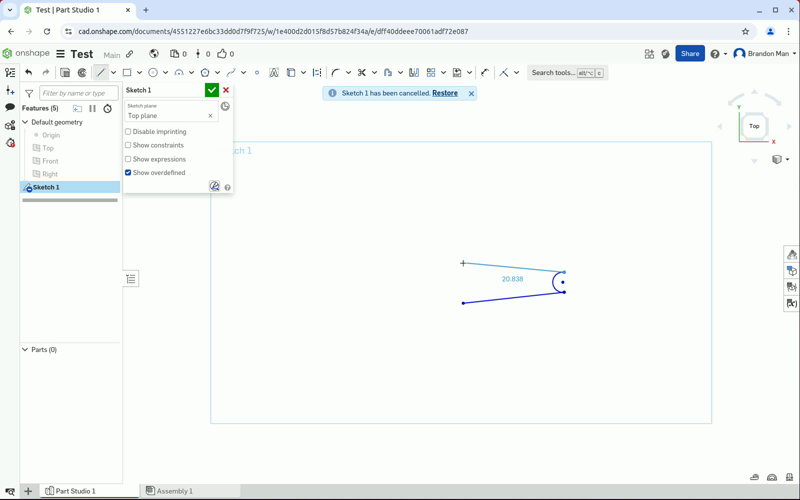
key(esc)
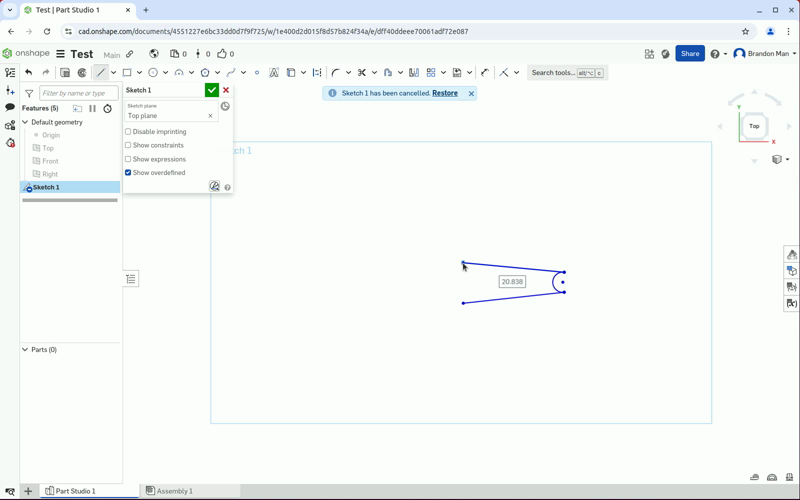
key(a)
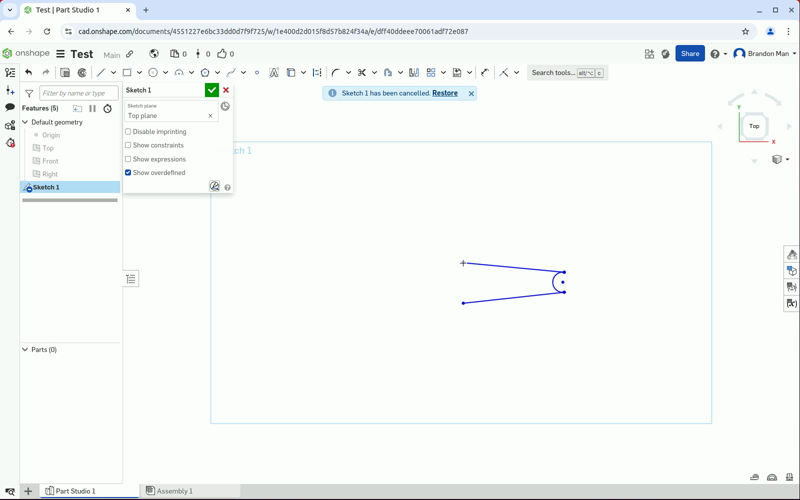
mouse_move(463, 262)
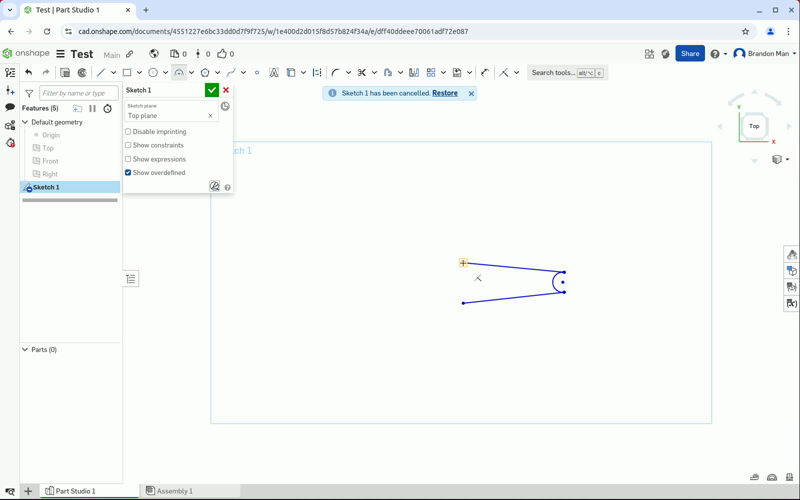
click(463, 262)
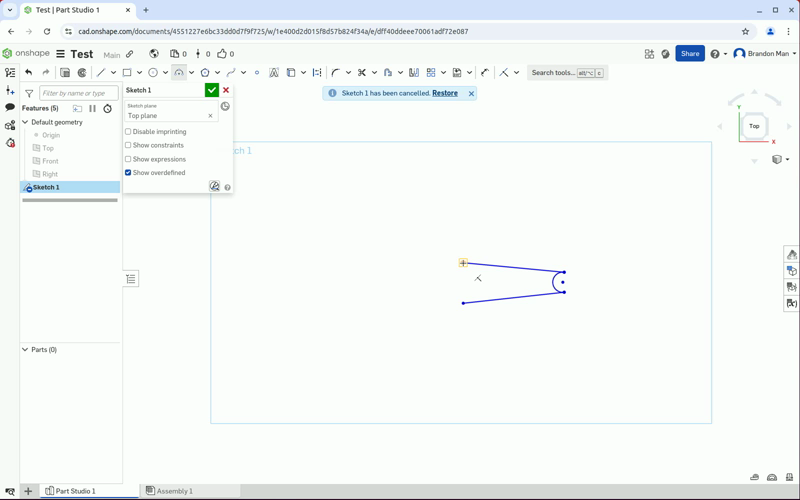
mouse_move(463, 303)
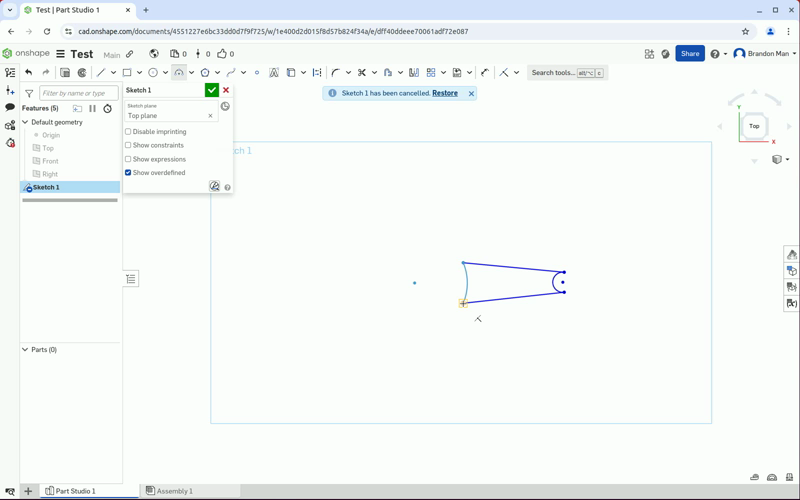
click(463, 303)
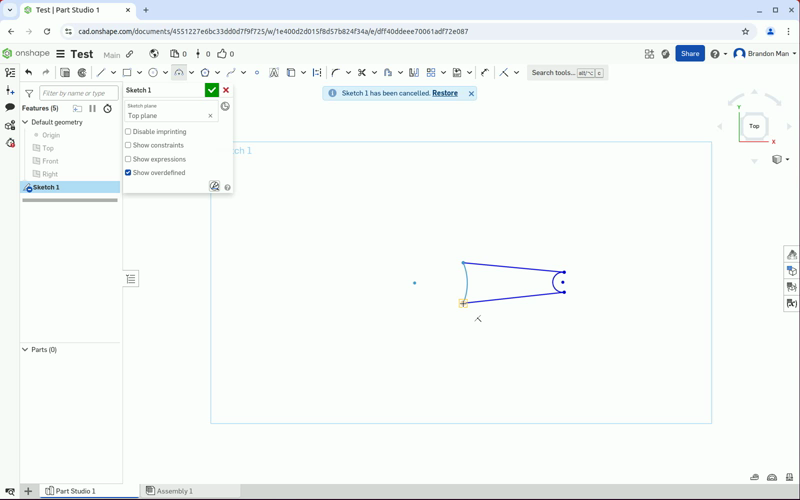
key_down(shift)
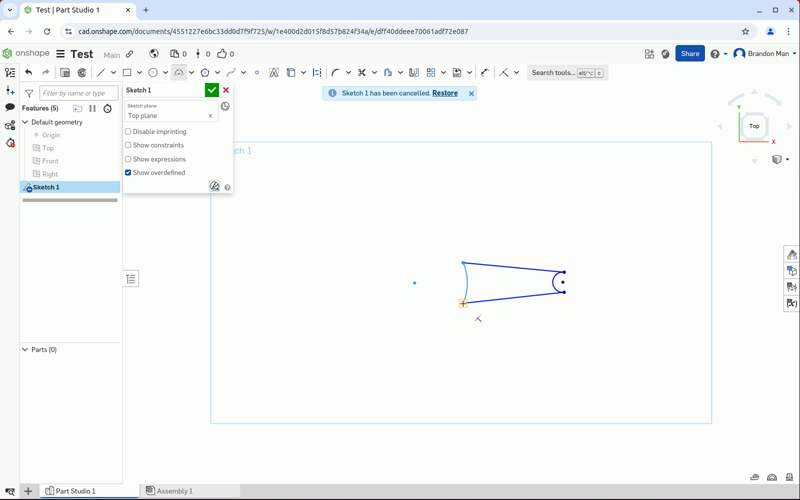
mouse_move(481, 282)
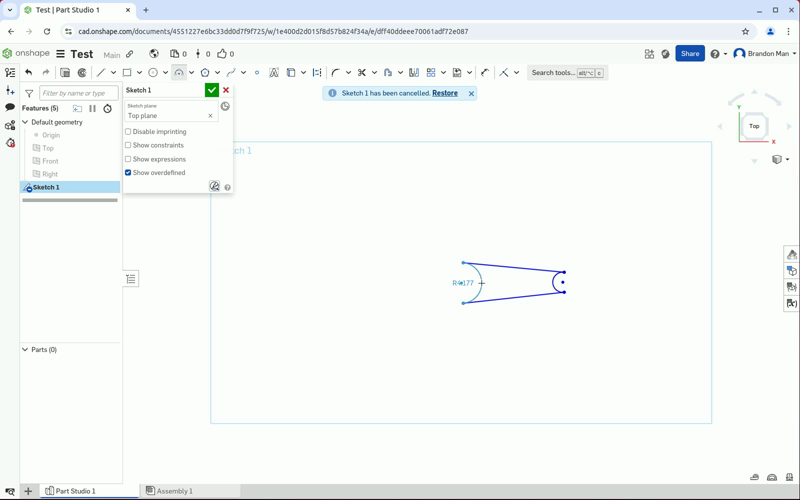
click(481, 282)
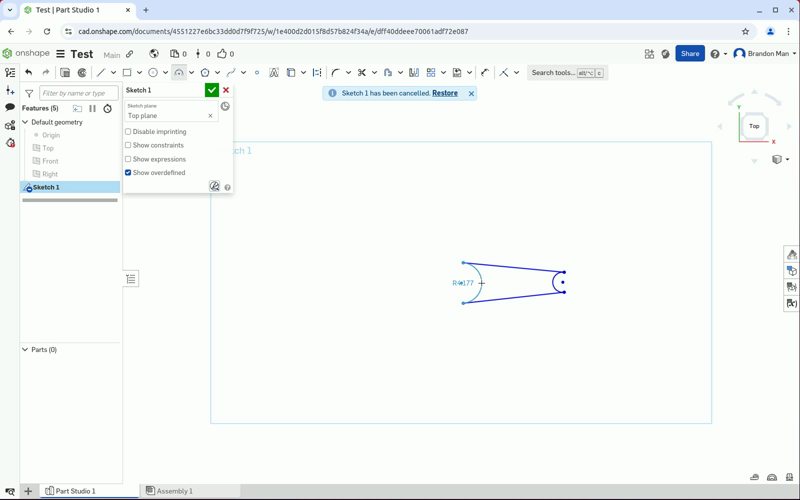
key_up(shift)
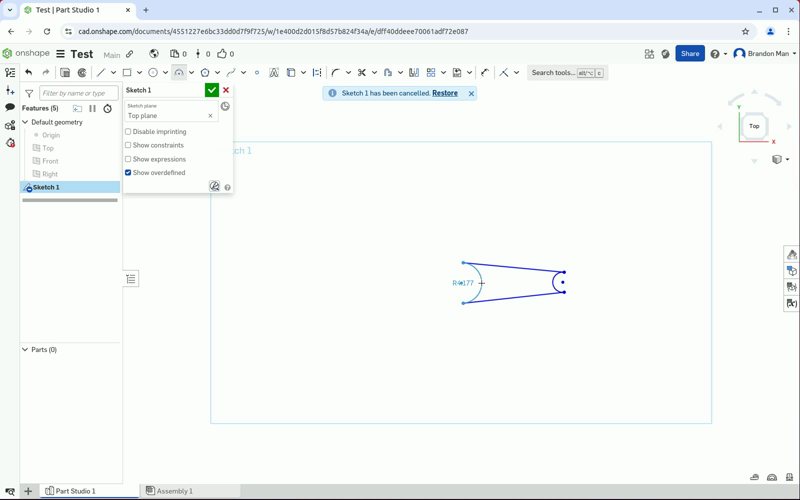
key(esc)
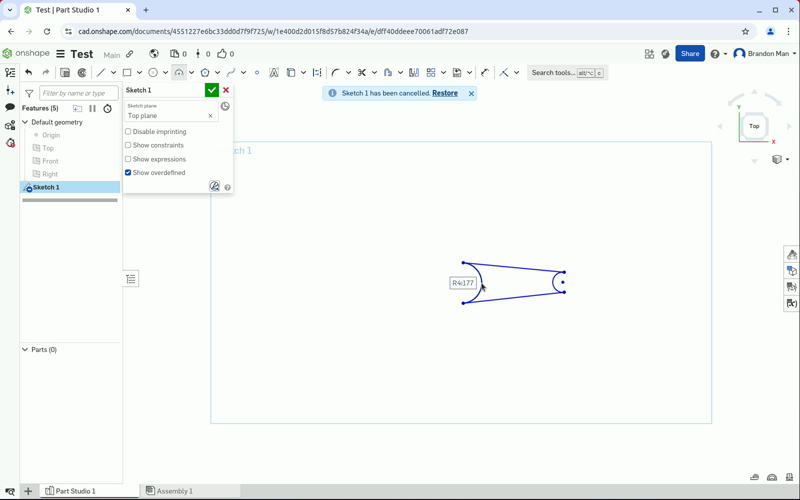
key(l)
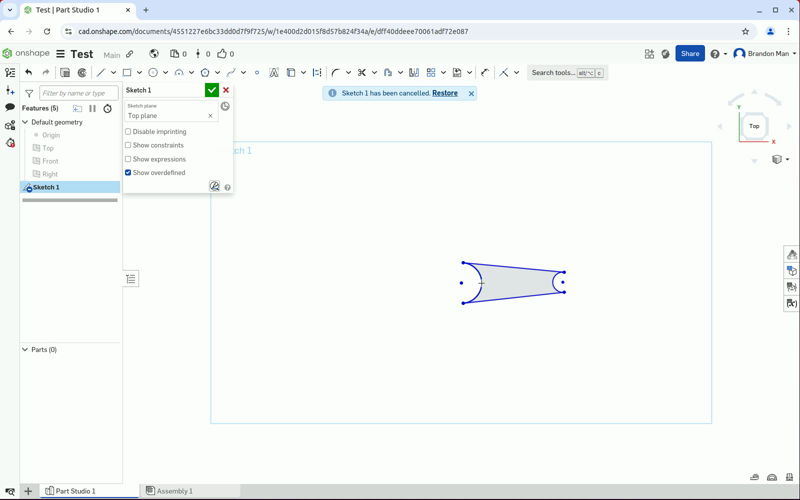
key_down(shift)
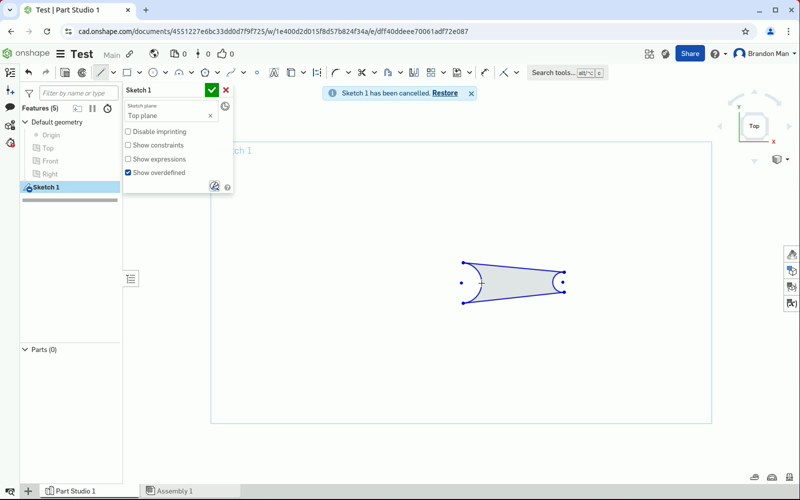
mouse_move(492, 288)
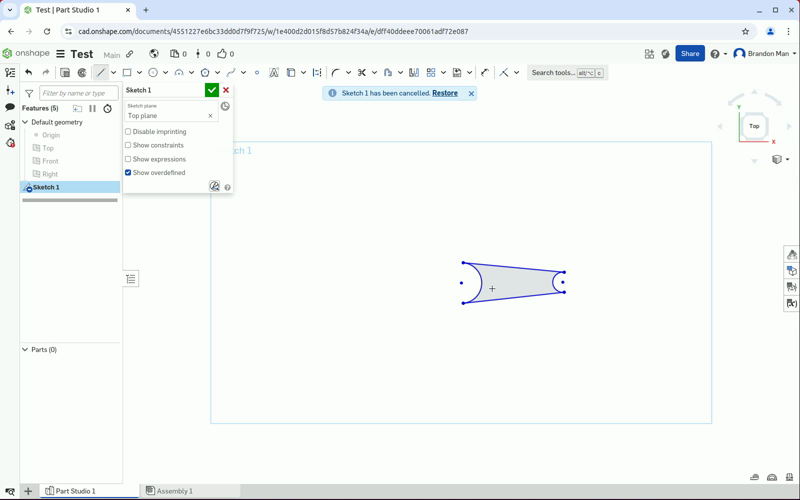
click(492, 288)
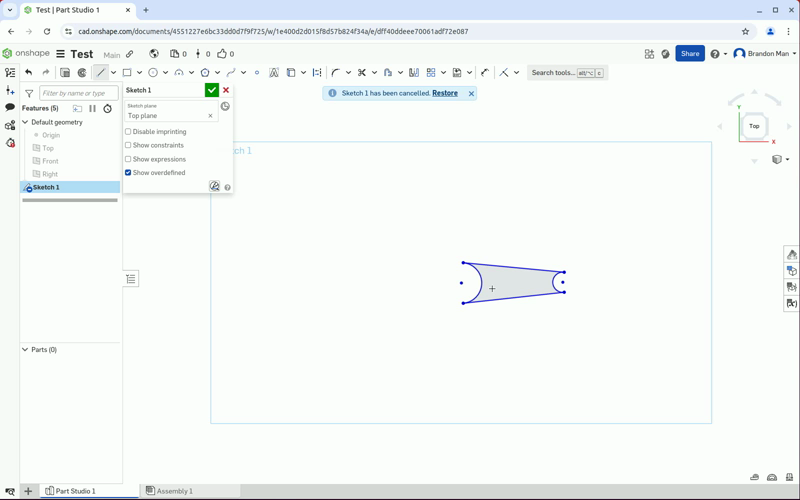
key_up(shift)
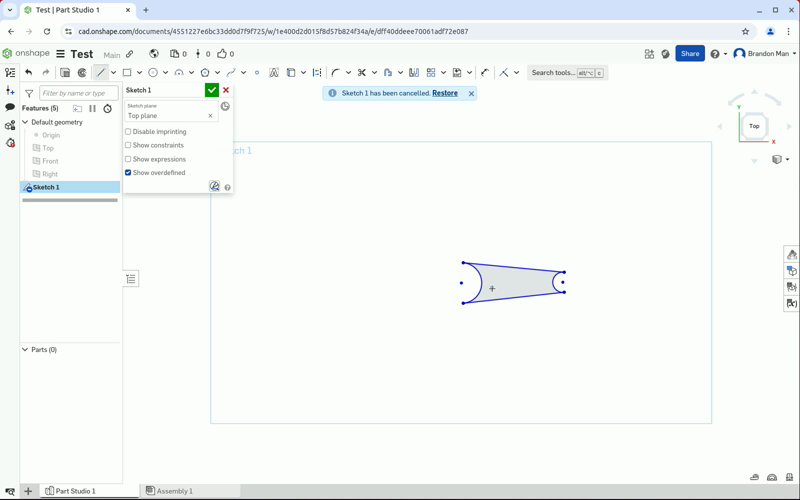
key_down(shift)
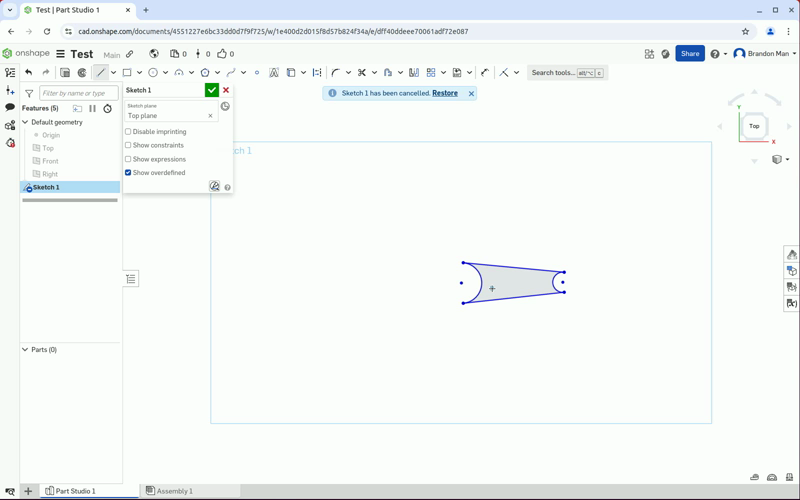
mouse_move(522, 288)
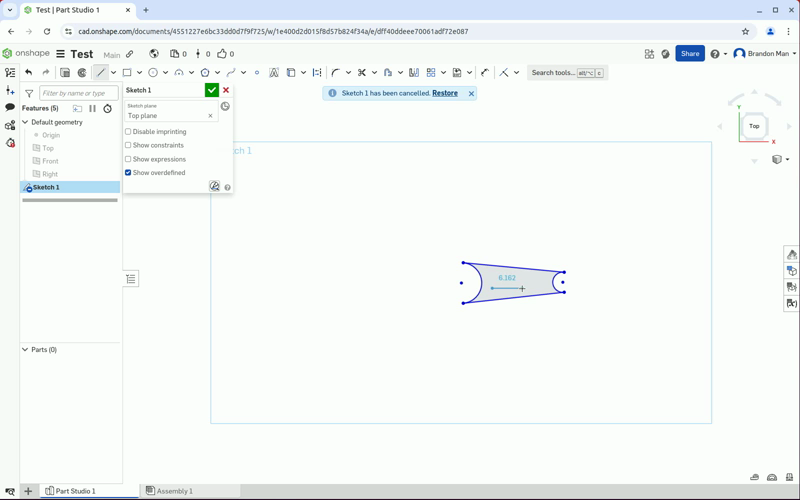
mouse_move(532, 288)
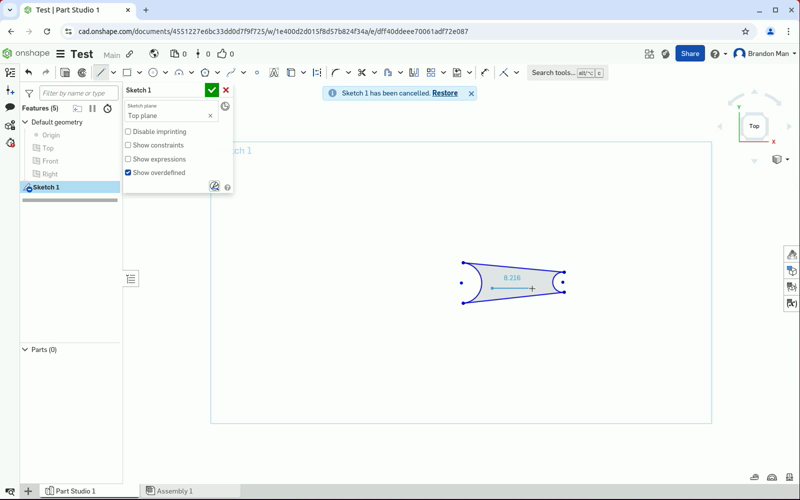
click(532, 288)
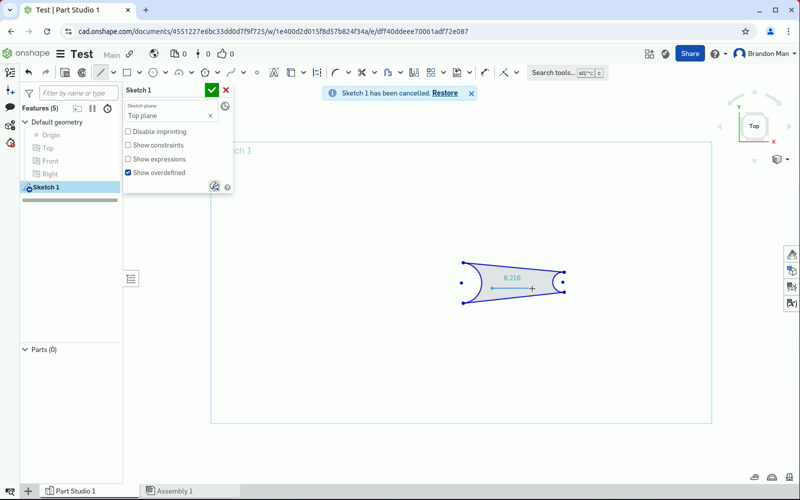
key_up(shift)
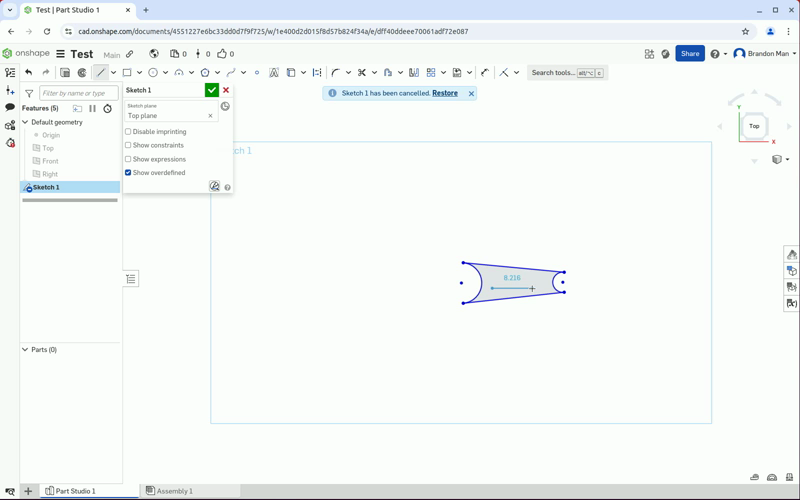
key(esc)
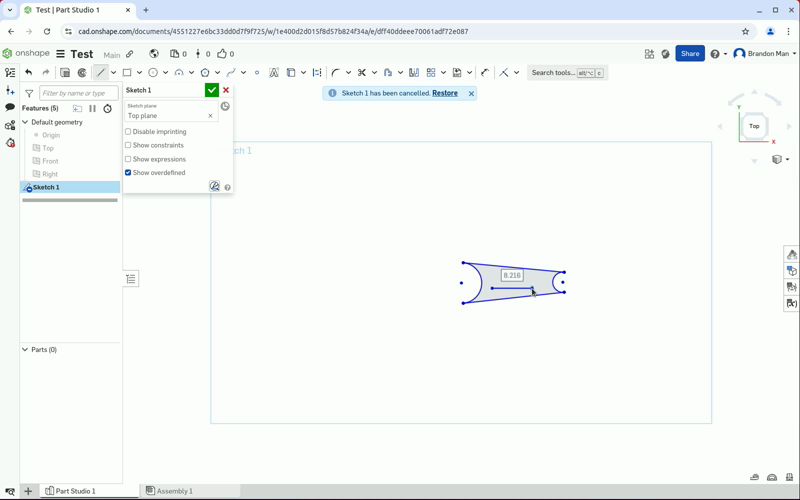
key(a)
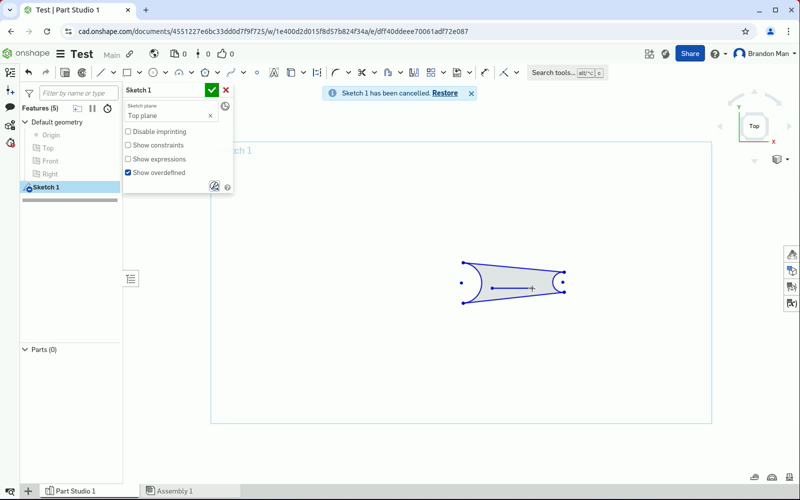
mouse_move(532, 288)
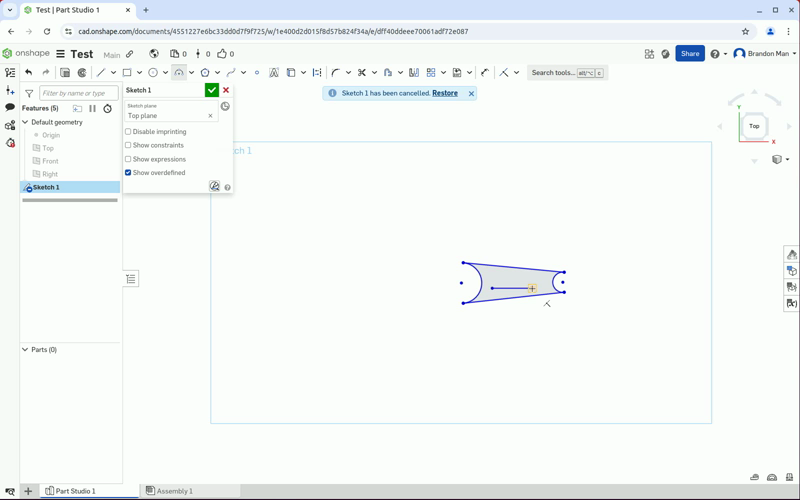
click(532, 288)
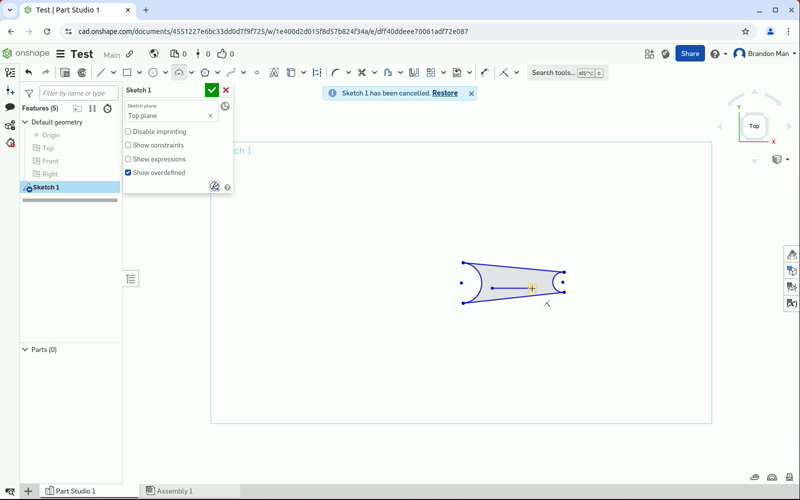
key_down(shift)
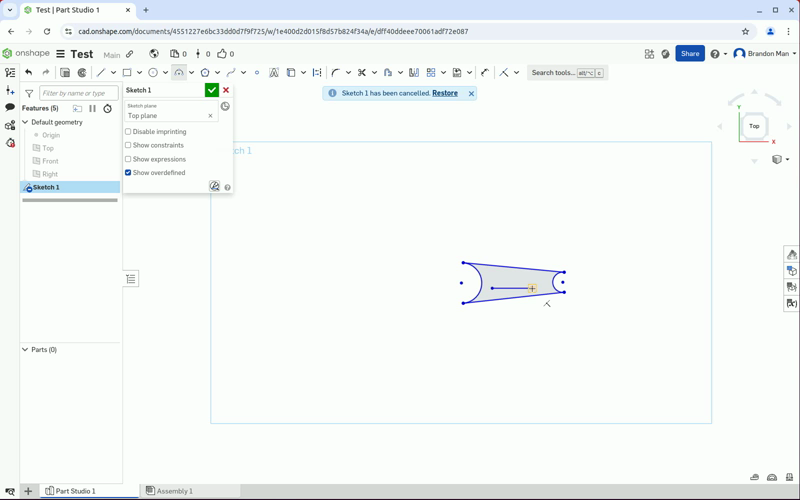
mouse_move(532, 277)
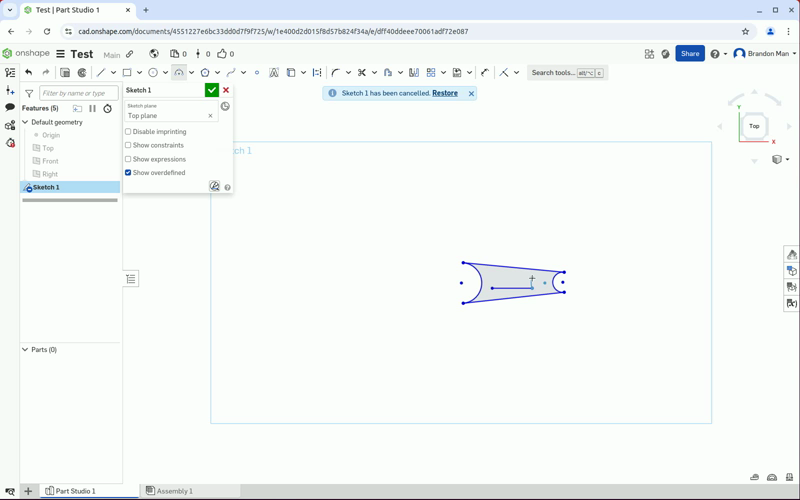
click(532, 277)
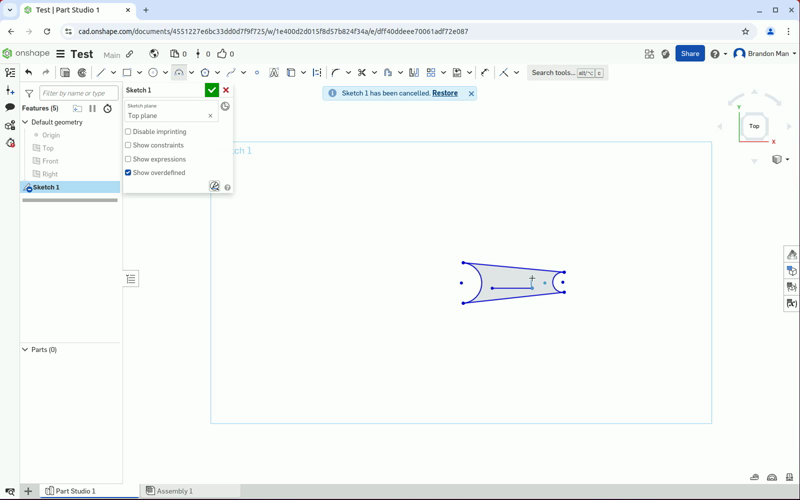
mouse_move(537, 282)
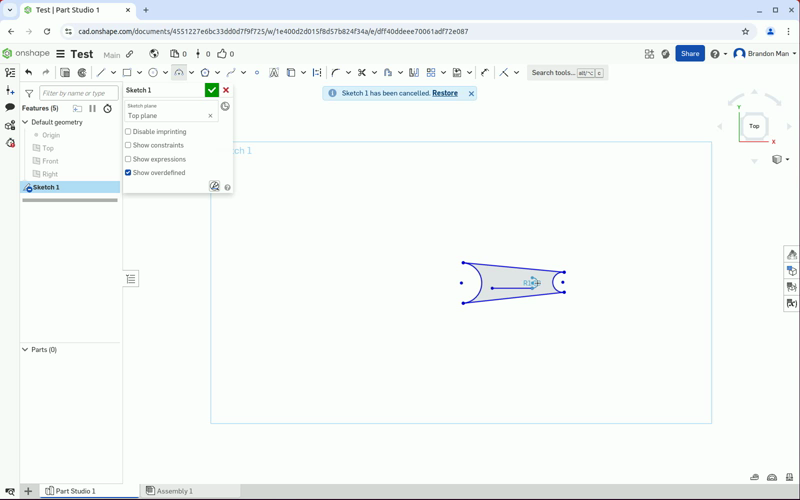
click(537, 282)
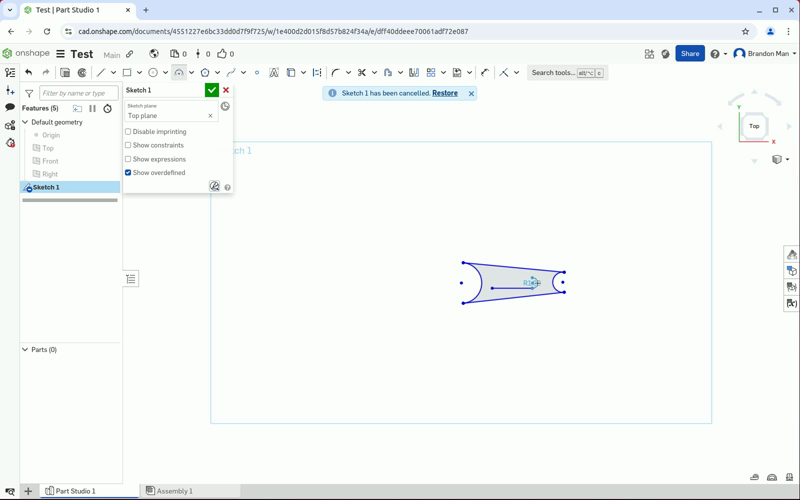
key_up(shift)
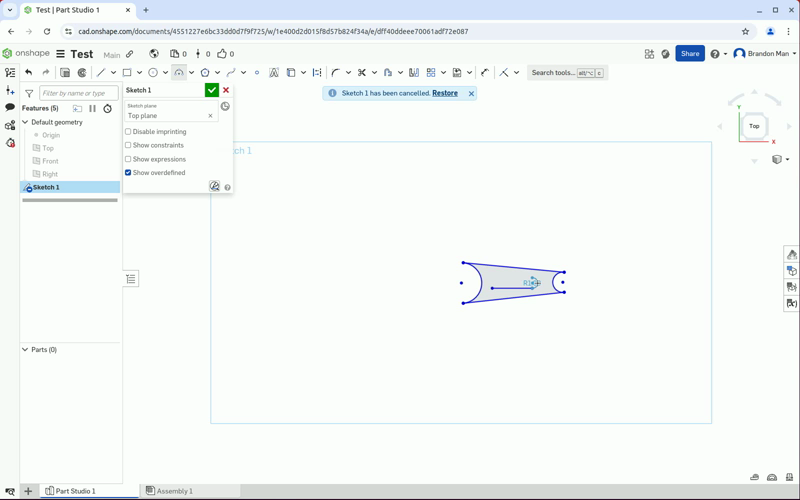
key(esc)
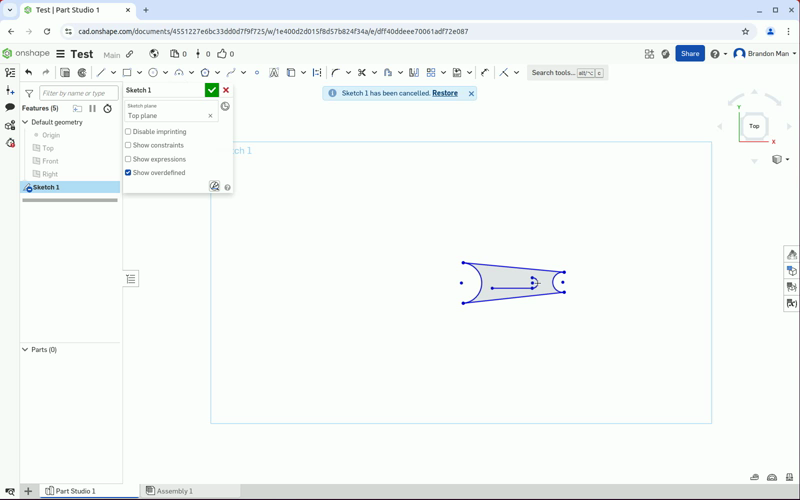
key(l)
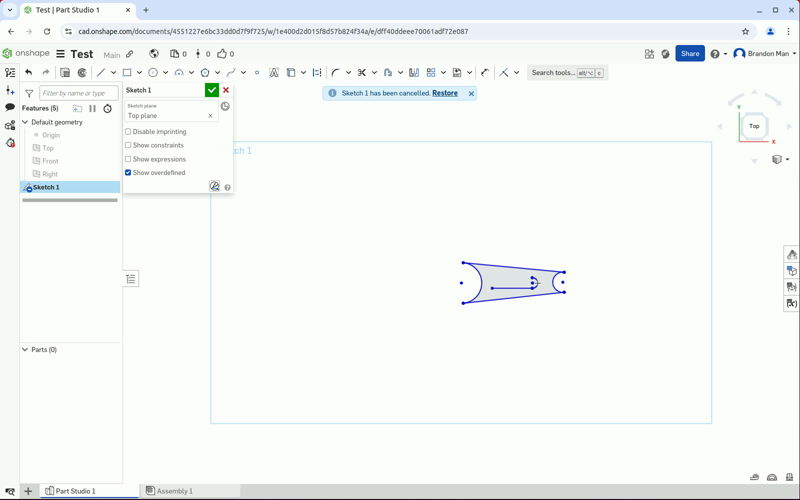
mouse_move(532, 277)
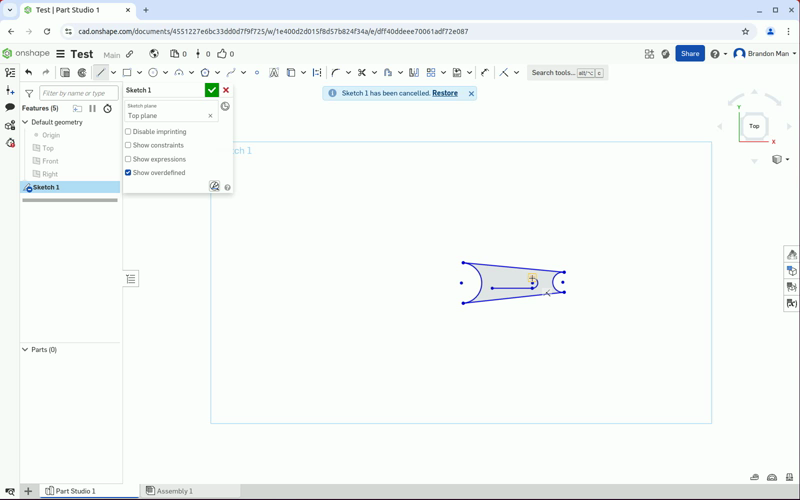
click(532, 277)
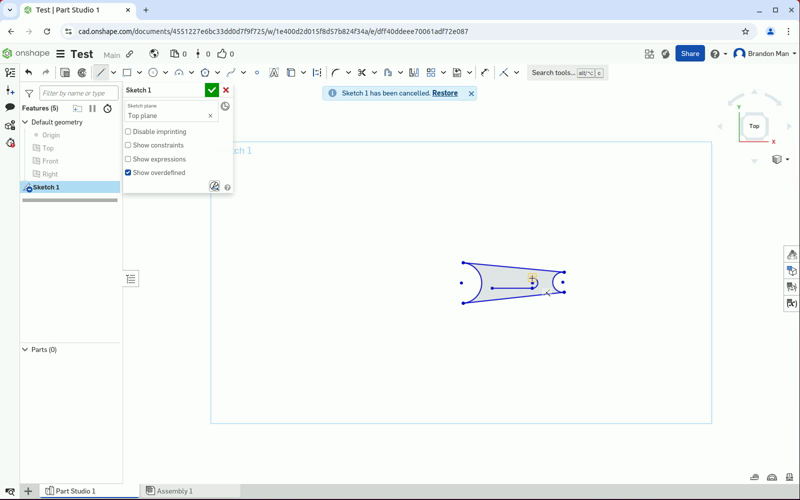
key_down(shift)
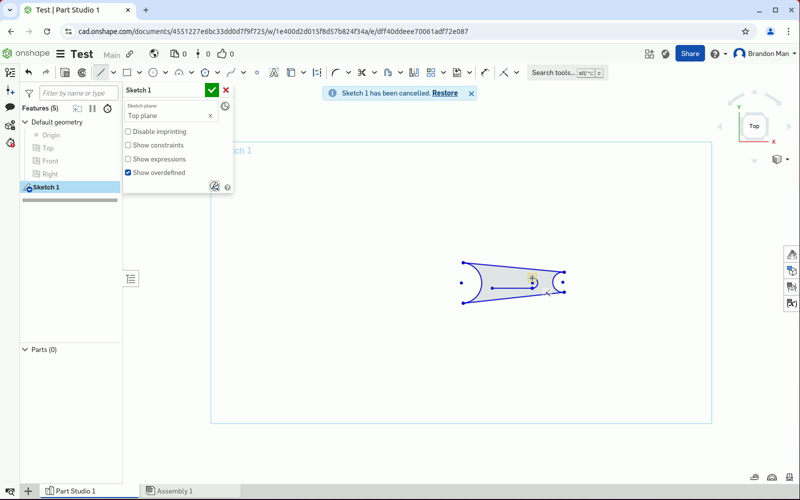
mouse_move(562, 277)
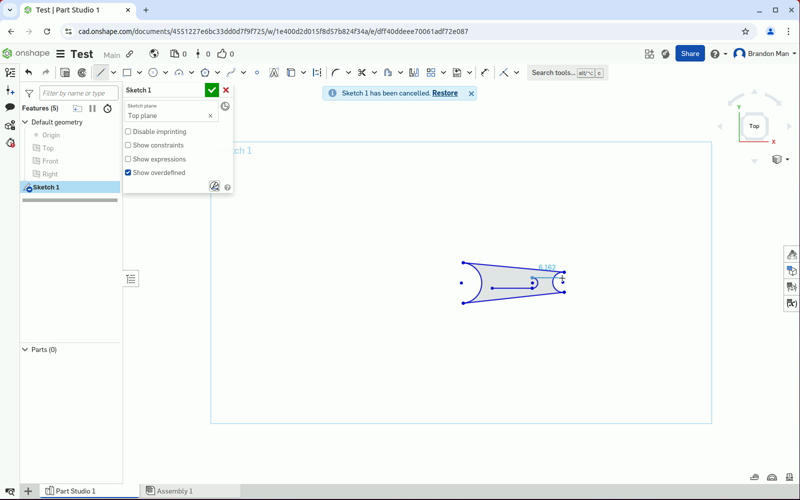
mouse_move(492, 277)
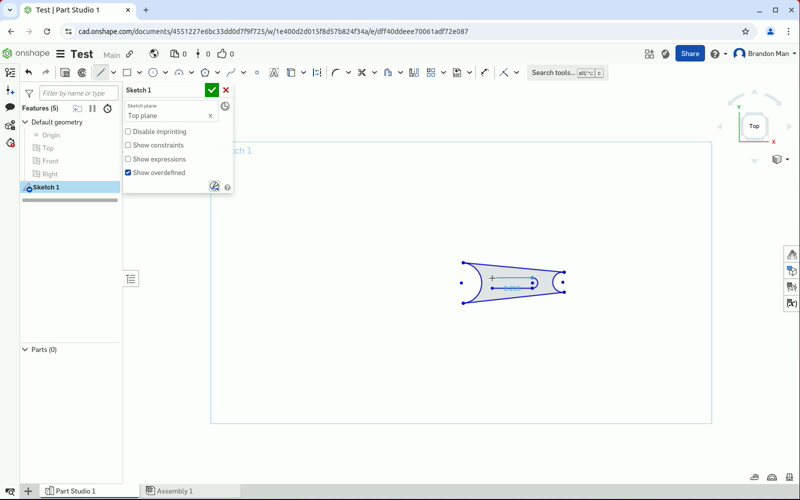
click(492, 277)
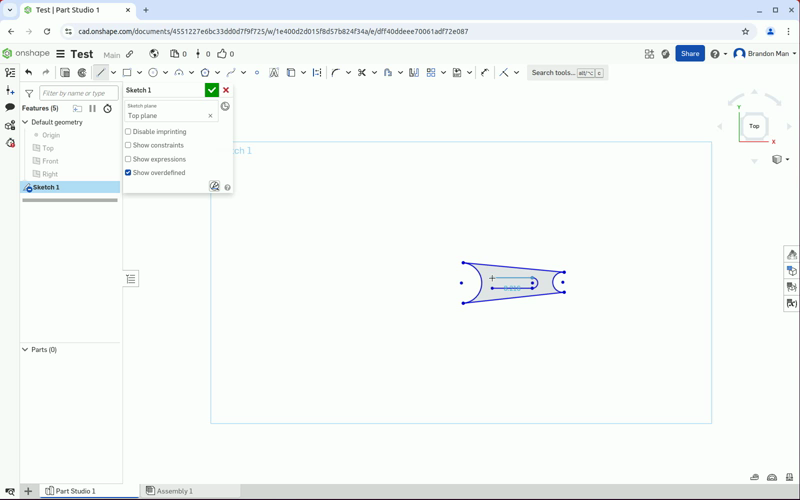
key_up(shift)
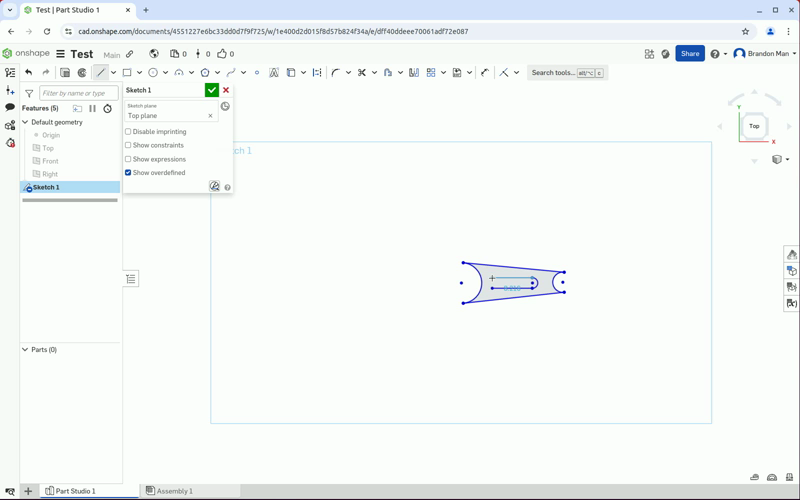
key(esc)
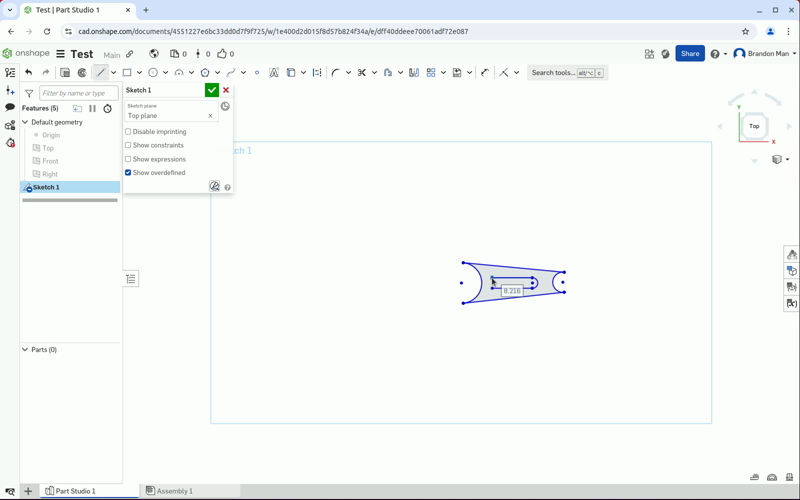
key(a)
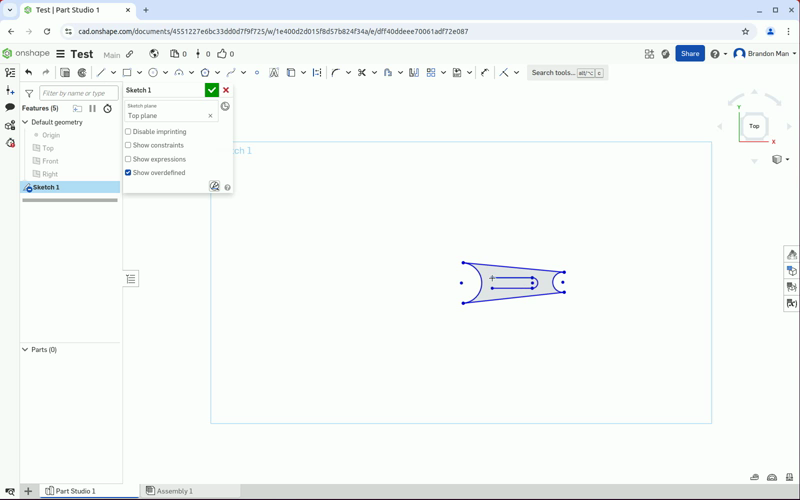
mouse_move(492, 277)
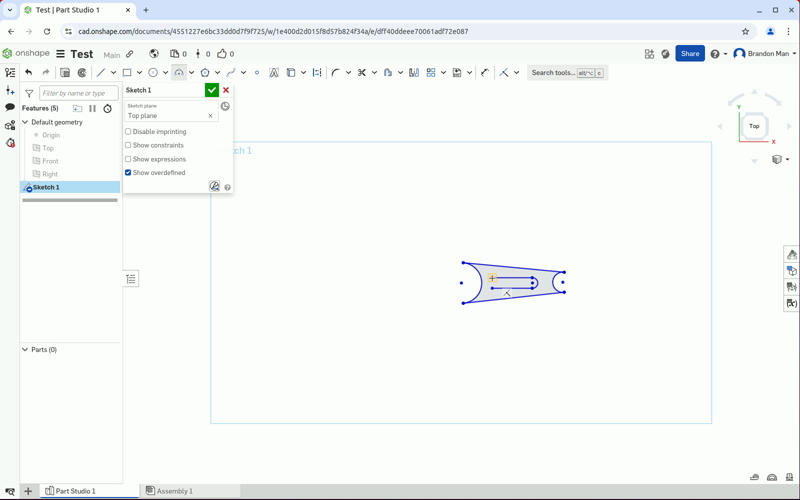
click(492, 277)
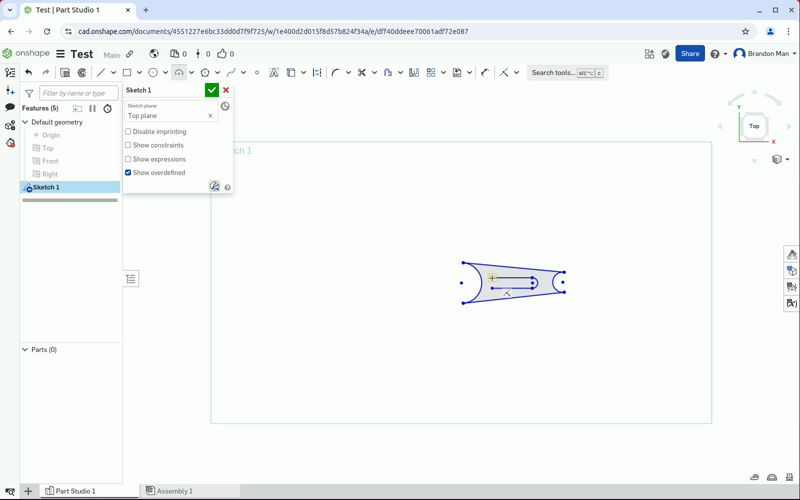
mouse_move(492, 288)
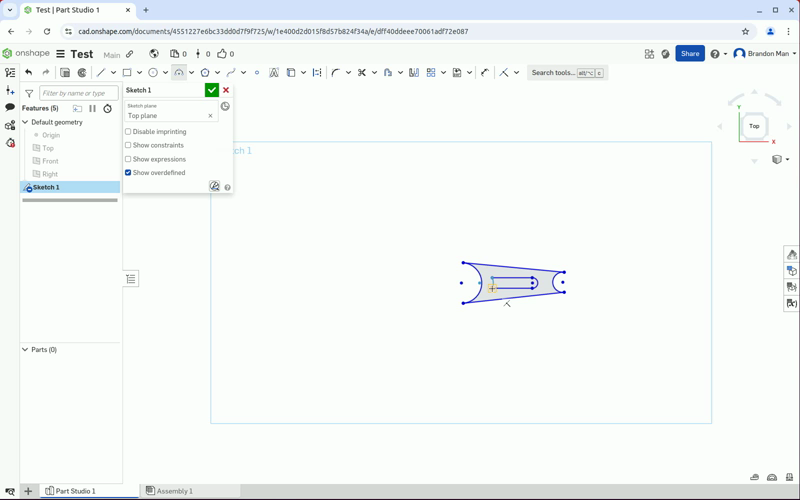
click(492, 288)
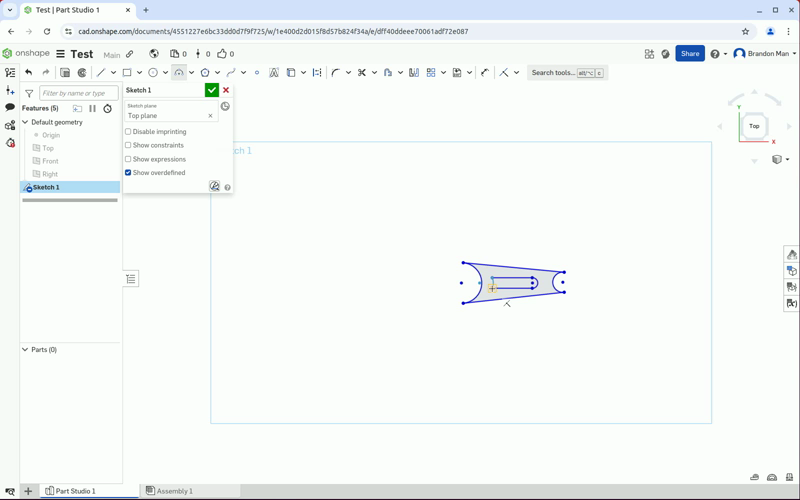
key_down(shift)
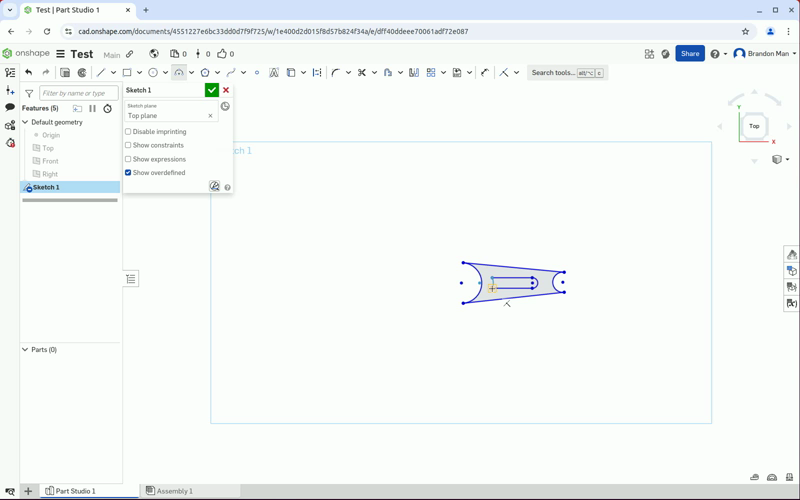
mouse_move(486, 282)
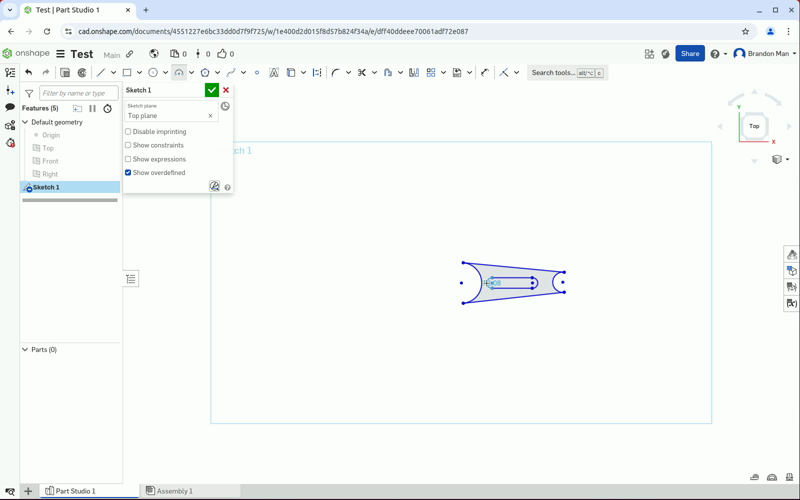
click(486, 282)
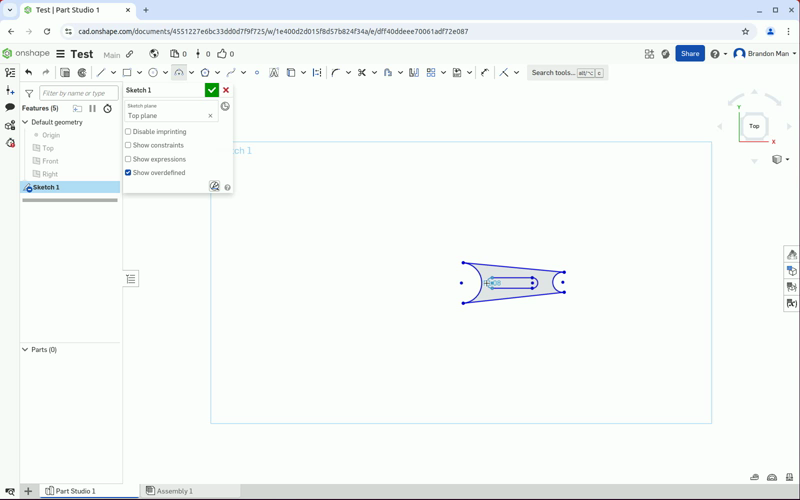
key_up(shift)
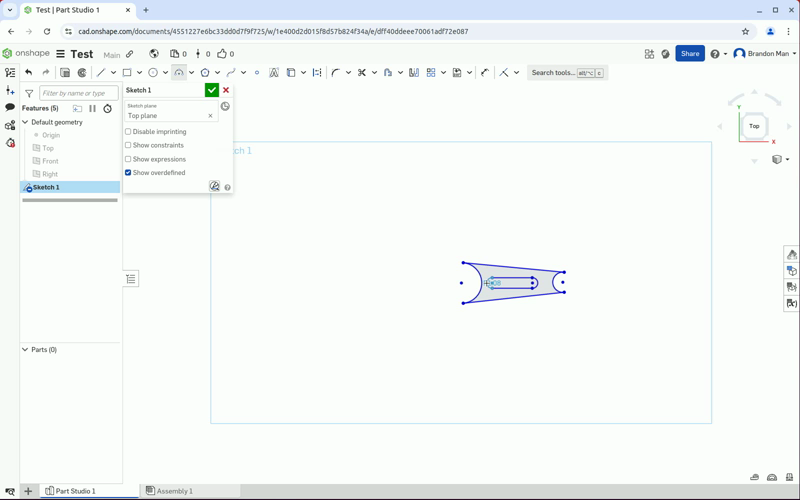
key(esc)
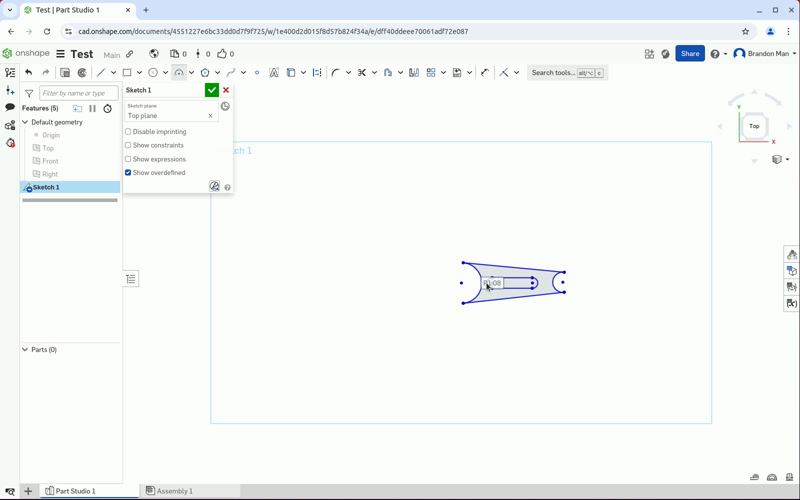
mouse_move(481, 274)
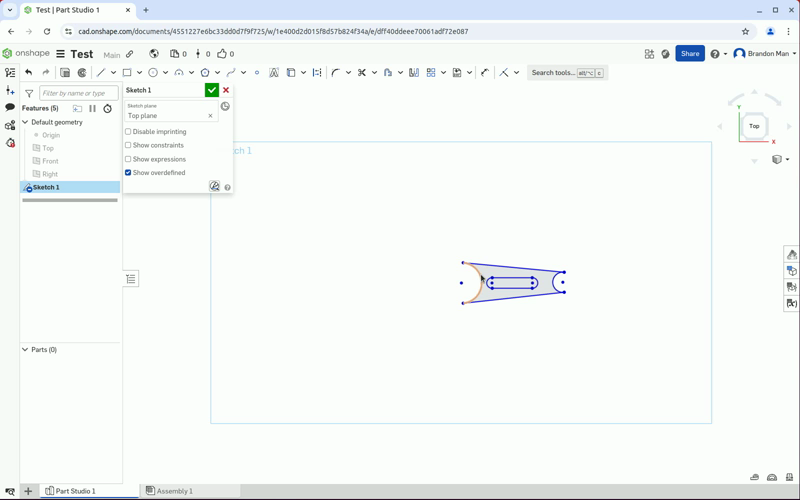
click(481, 274)
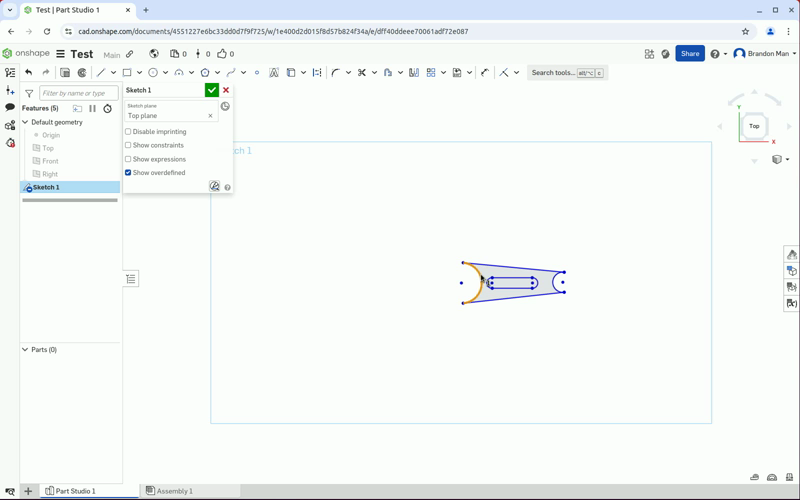
mouse_move(73, 352)
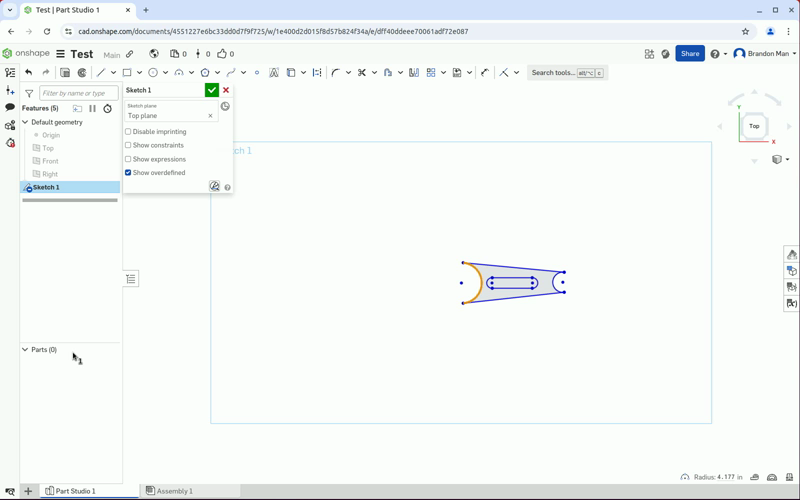
key(shift+y)
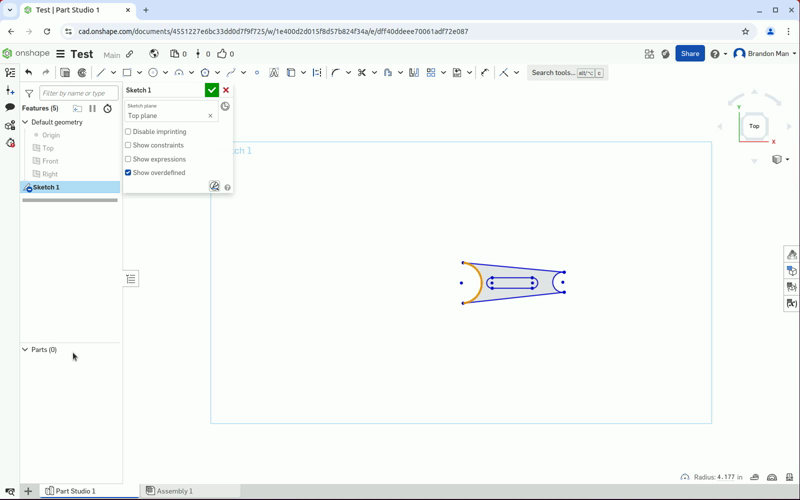
key(shift+e)
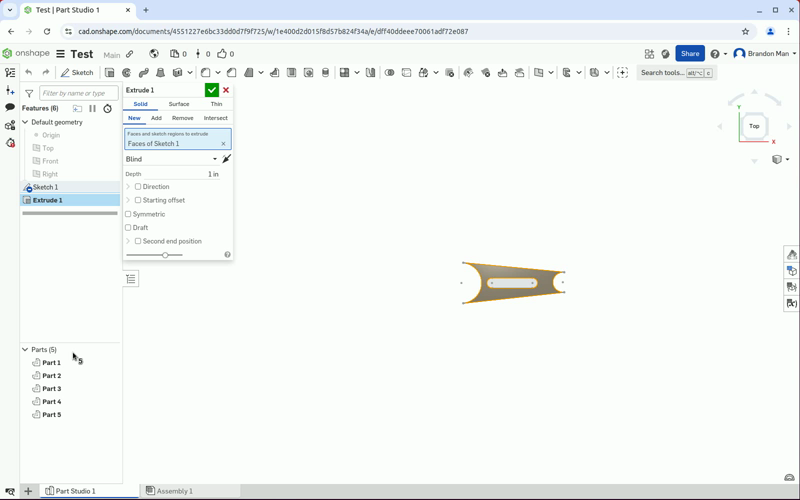
mouse_move(143, 106)
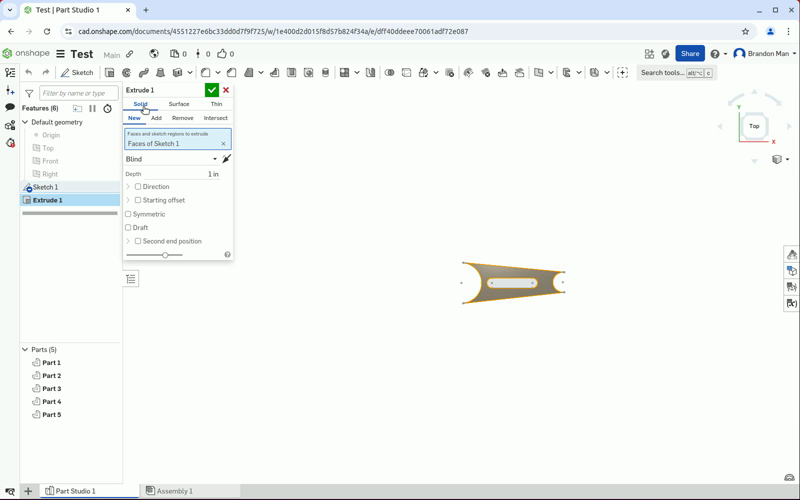
click(143, 106)
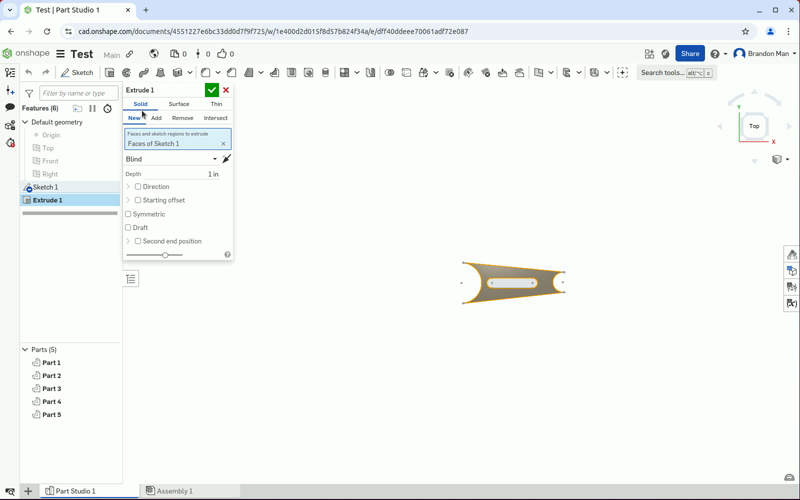
mouse_move(137, 120)
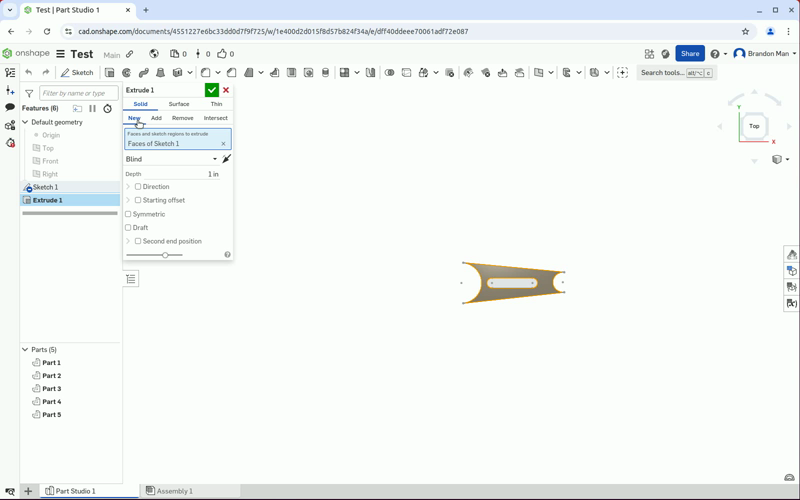
click(137, 120)
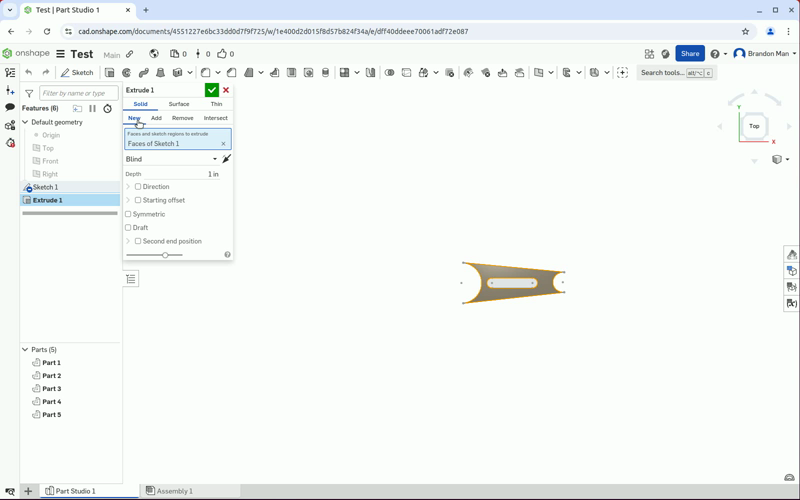
key(tab, 4)
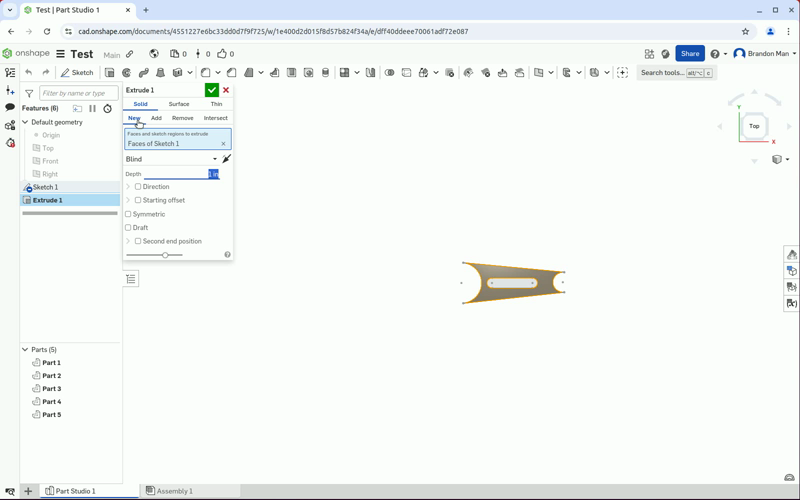
text(4.092)
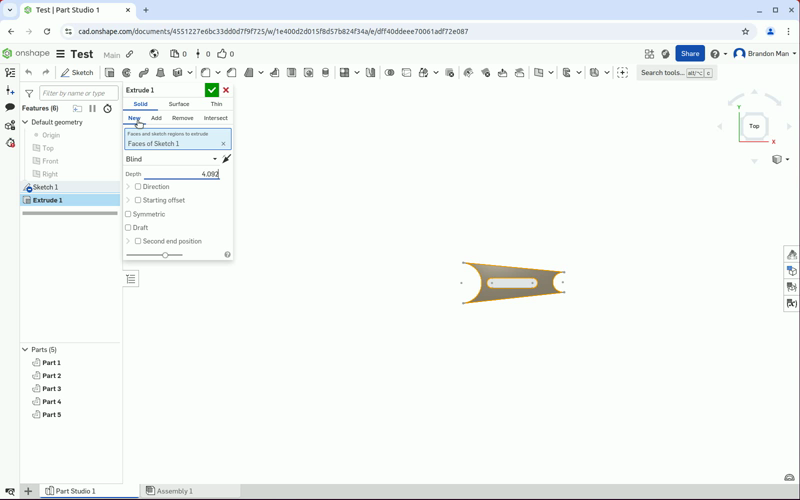
key(enter)
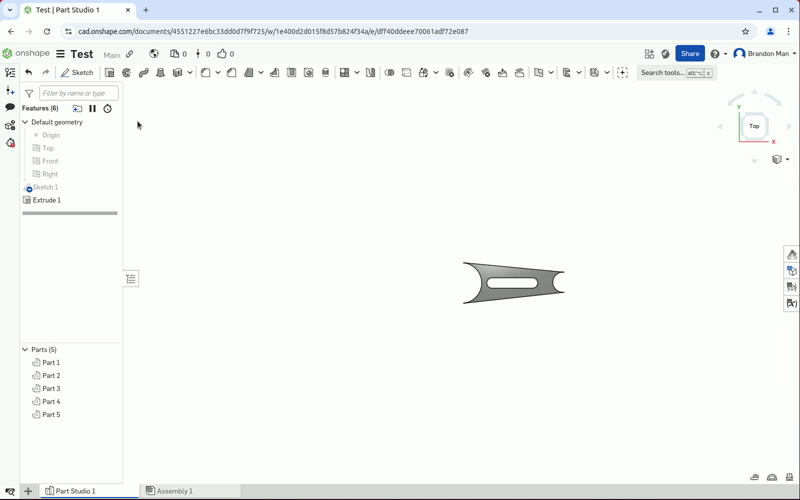
key(shift+h)
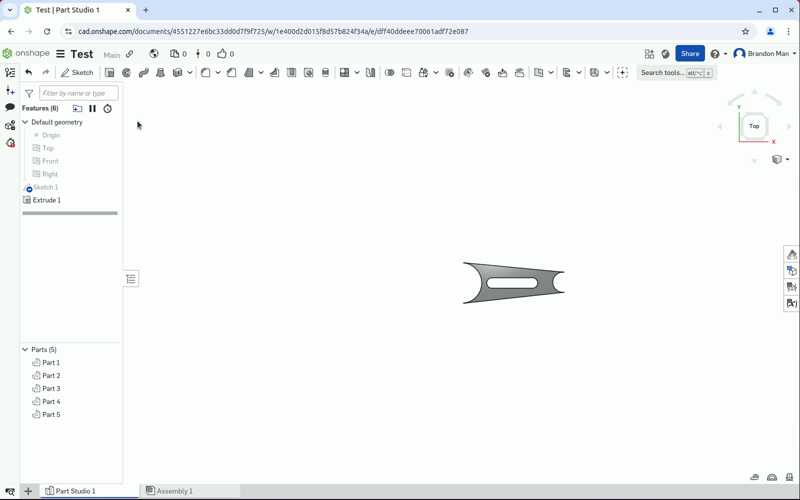
key(shift+h)
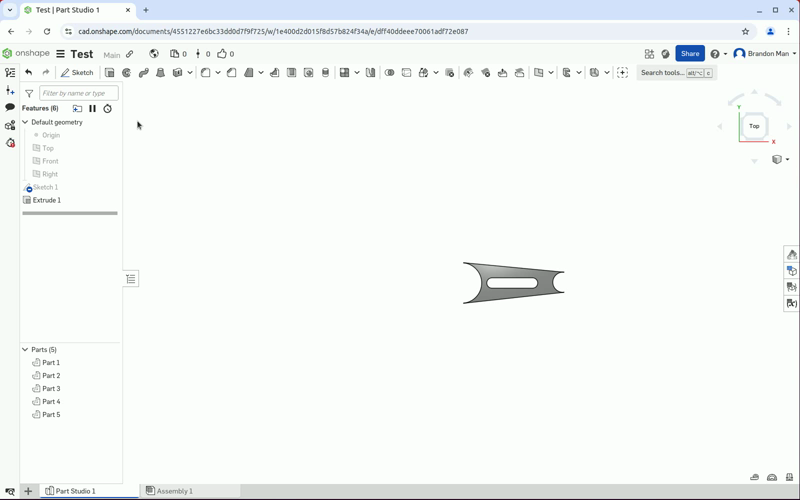
mouse_move(73, 189)
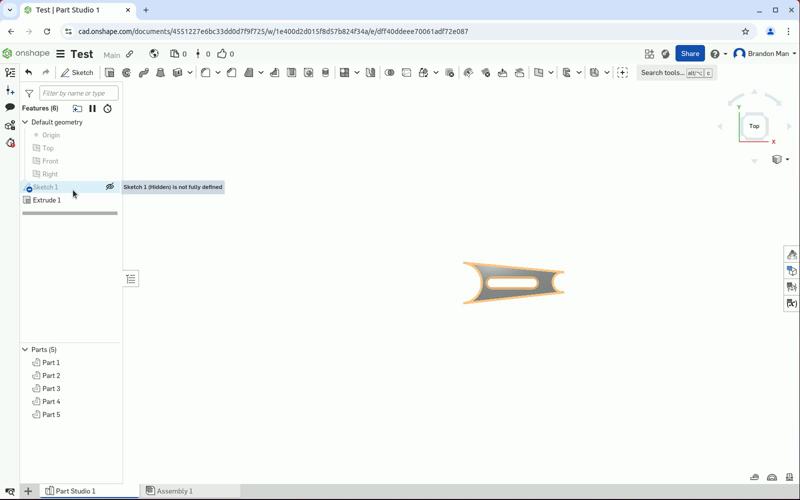
click(73, 189)
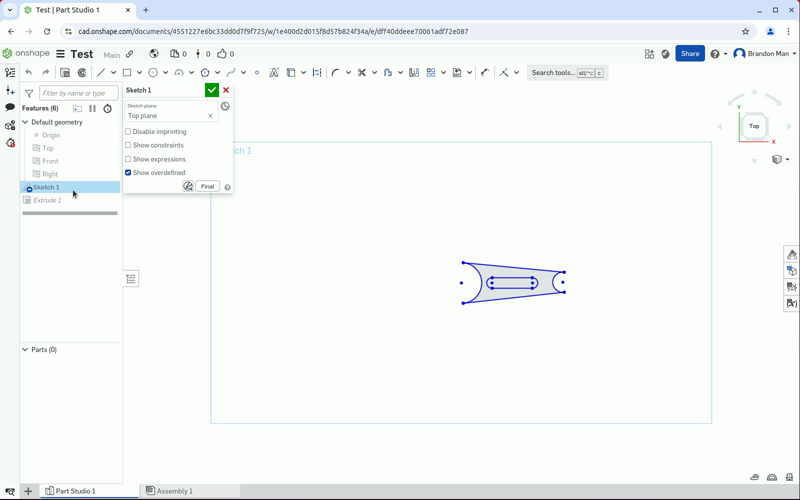
mouse_move(229, 92)
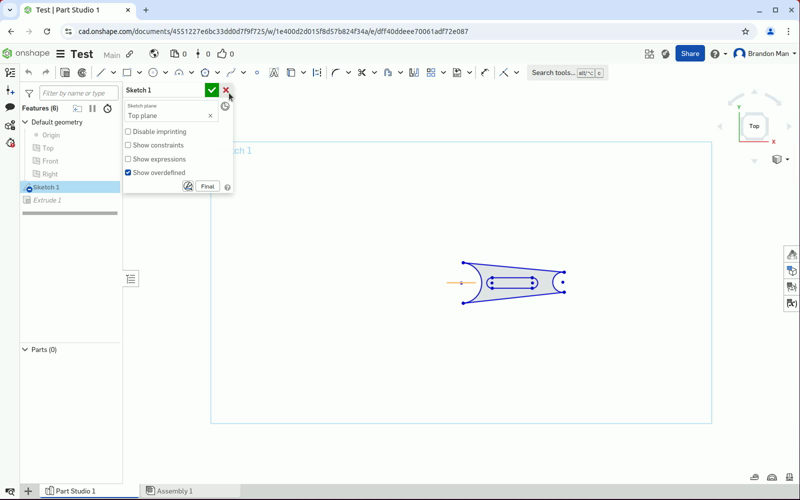
click(229, 92)
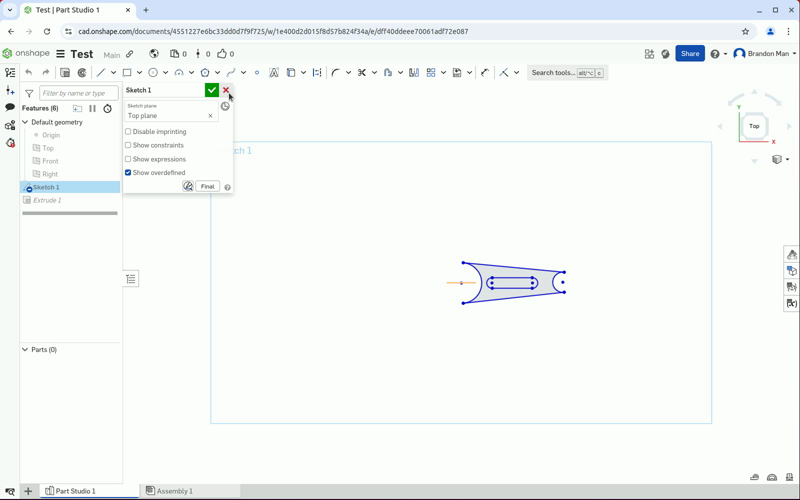
key(shift+s)
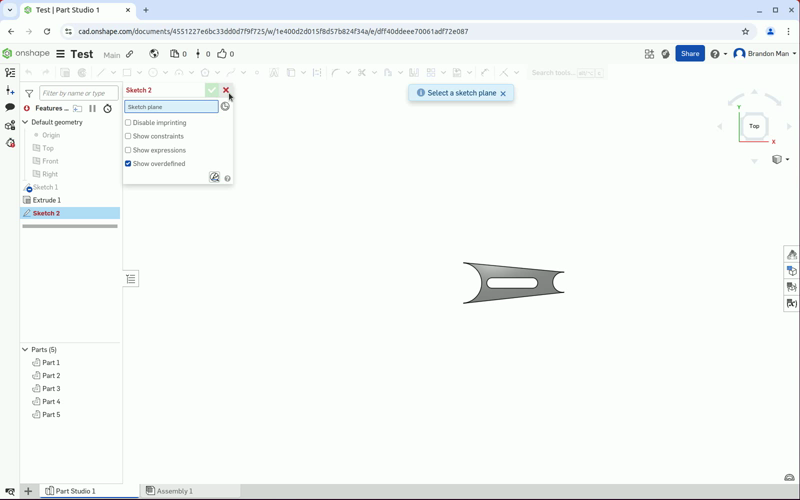
mouse_move(73, 150)
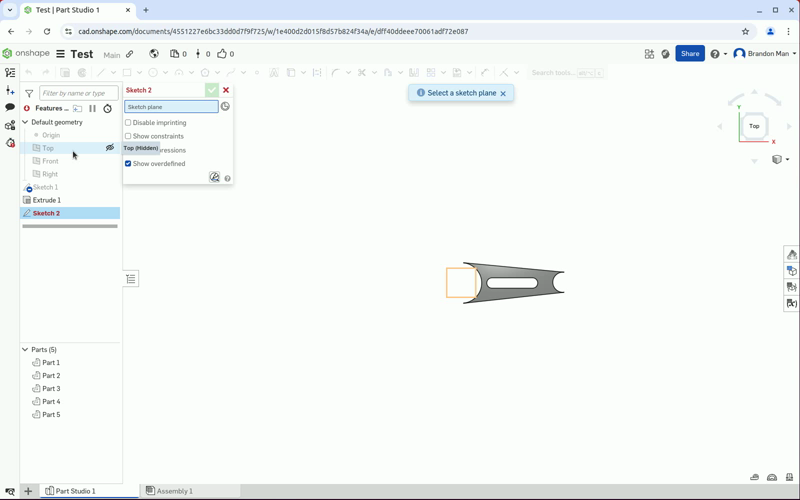
click(73, 150)
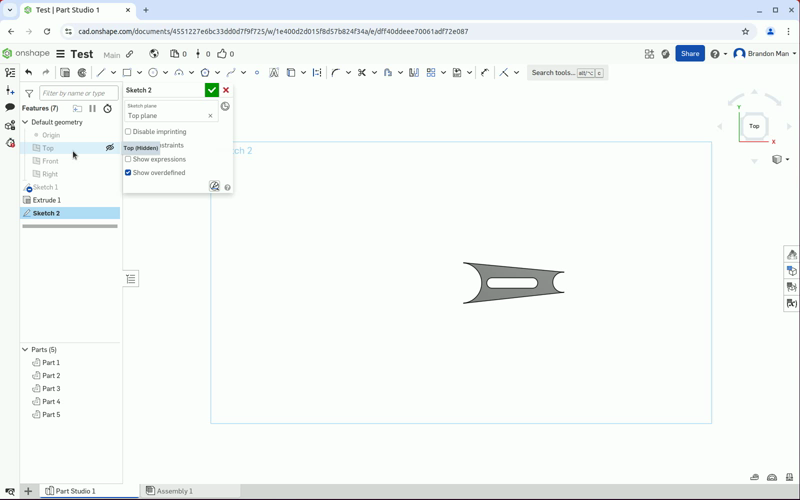
mouse_move(73, 352)
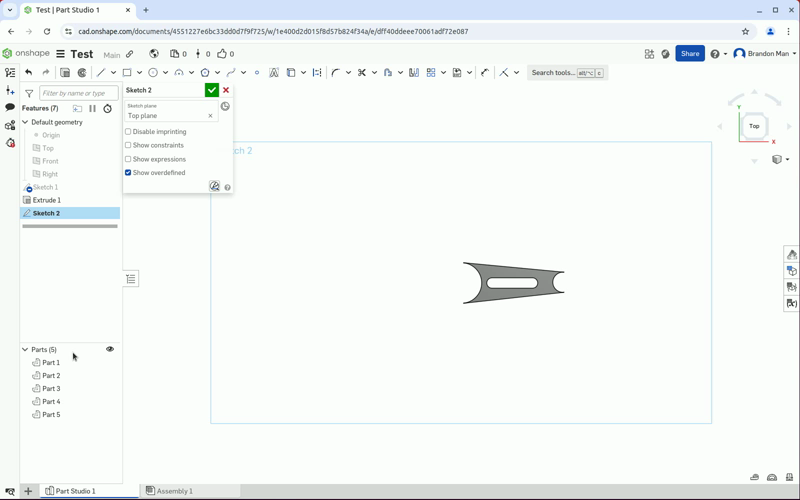
key(y)
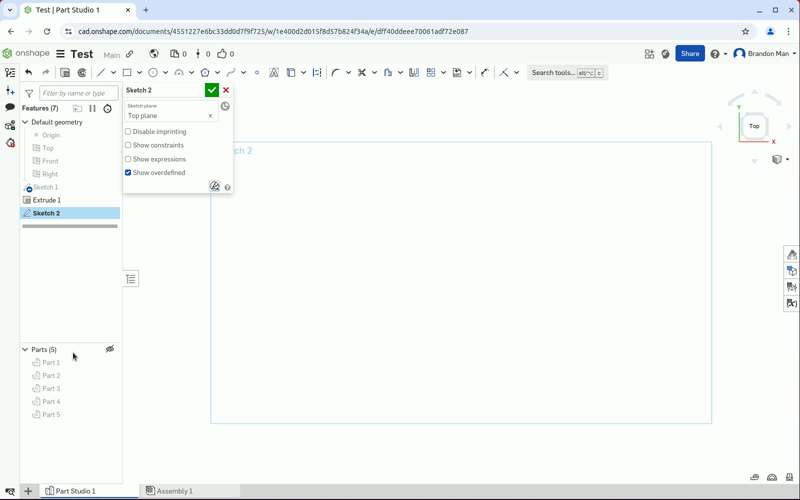
key(c)
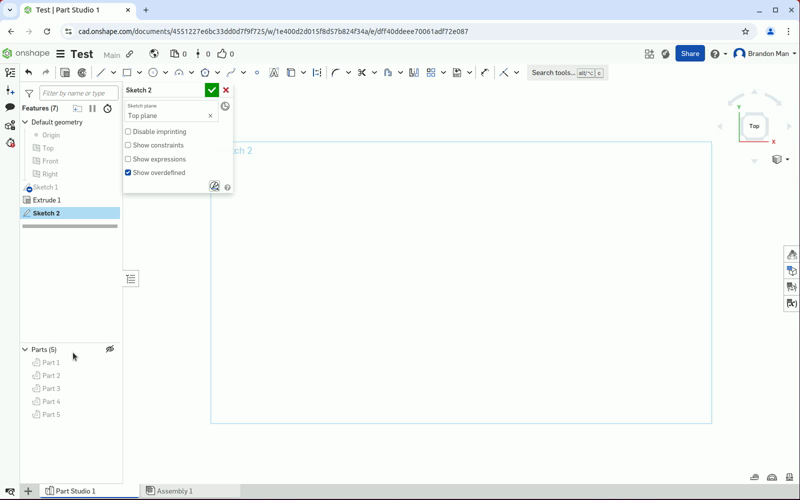
key_down(shift)
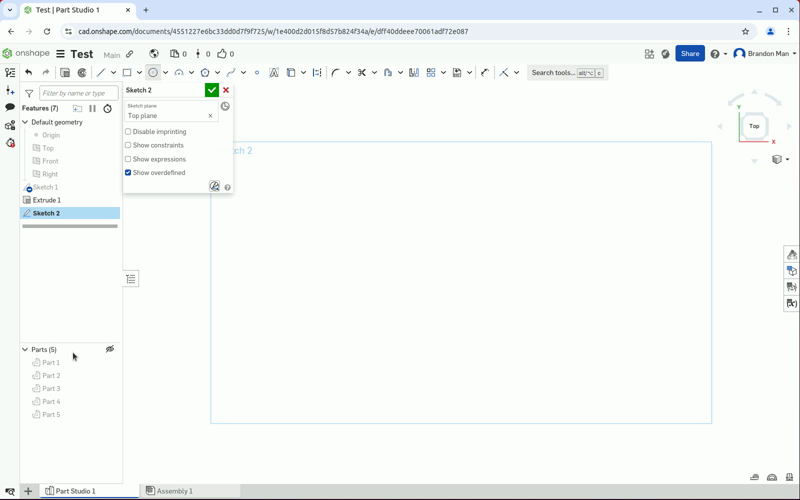
mouse_move(564, 282)
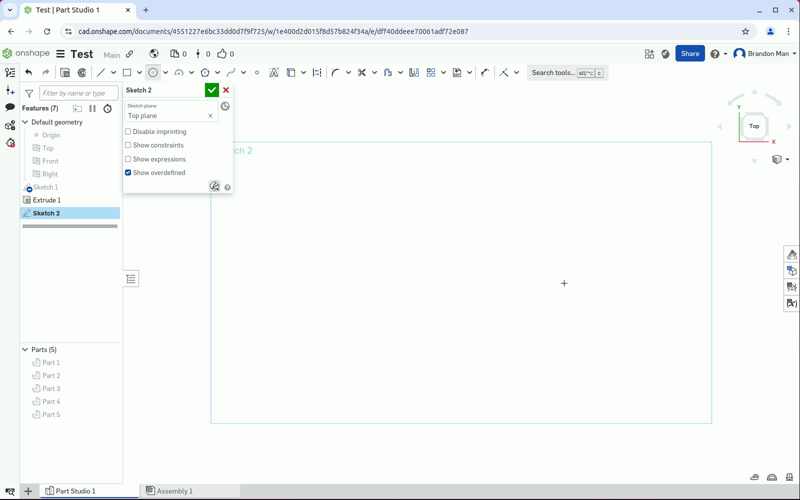
click(564, 282)
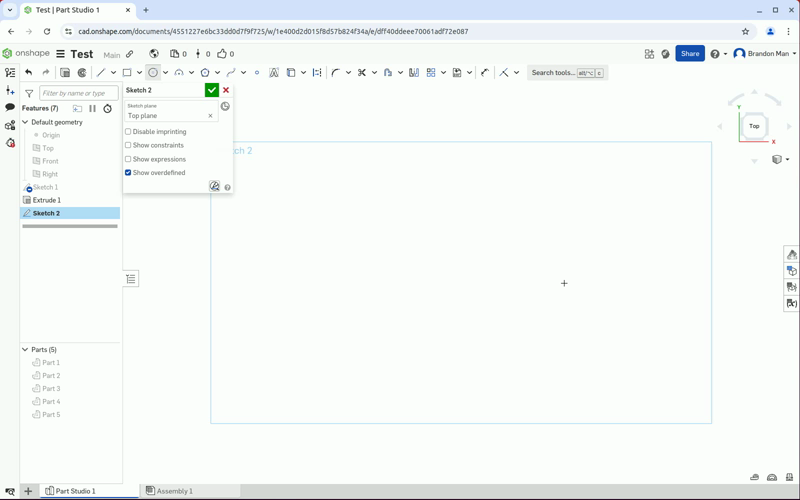
key_up(shift)
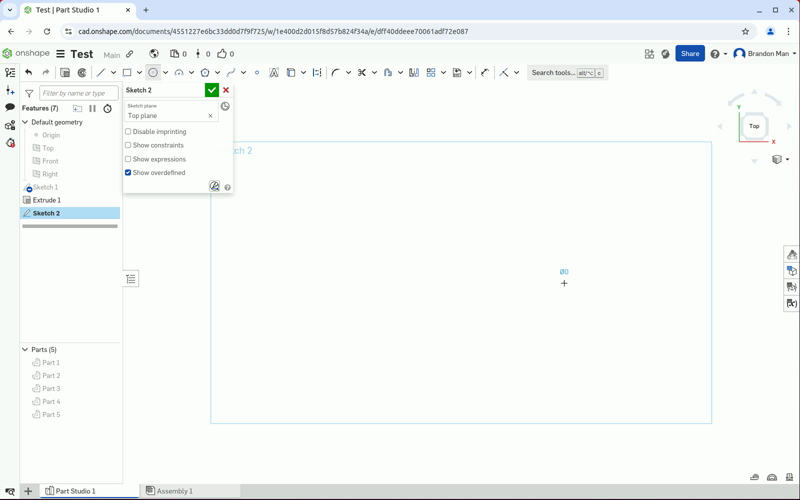
mouse_move(574, 282)
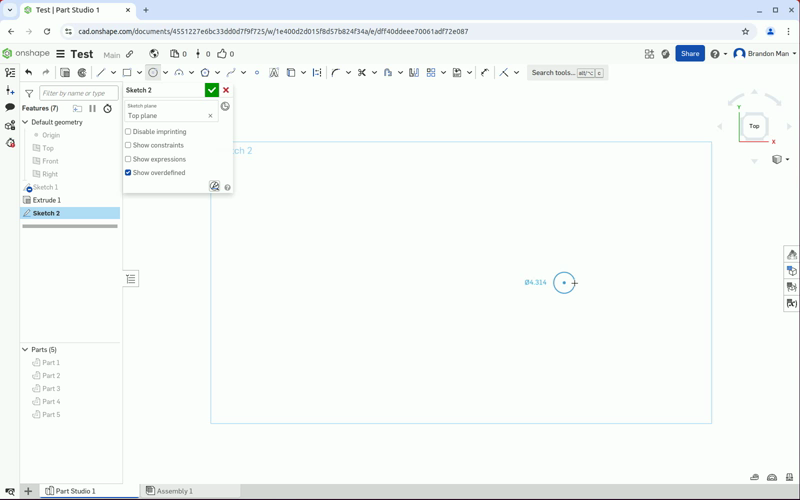
click(574, 282)
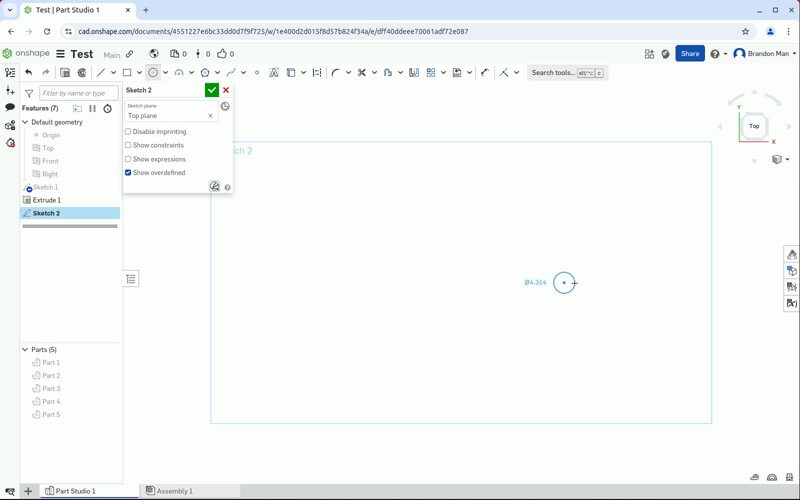
key(esc)
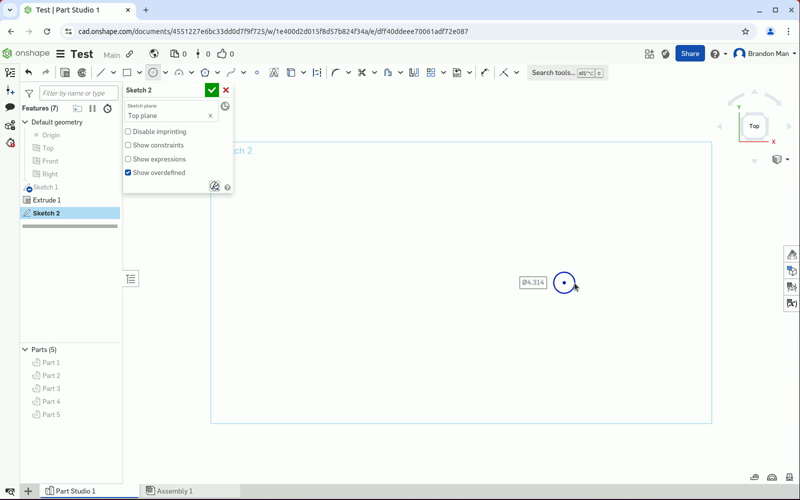
key(c)
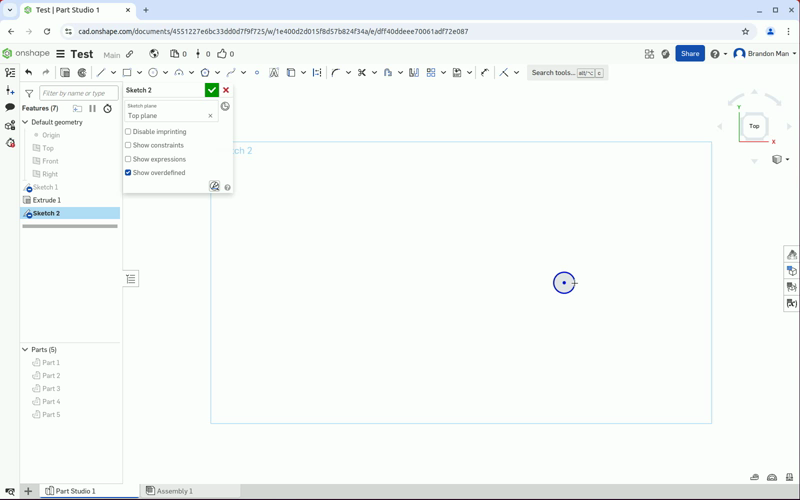
key_down(shift)
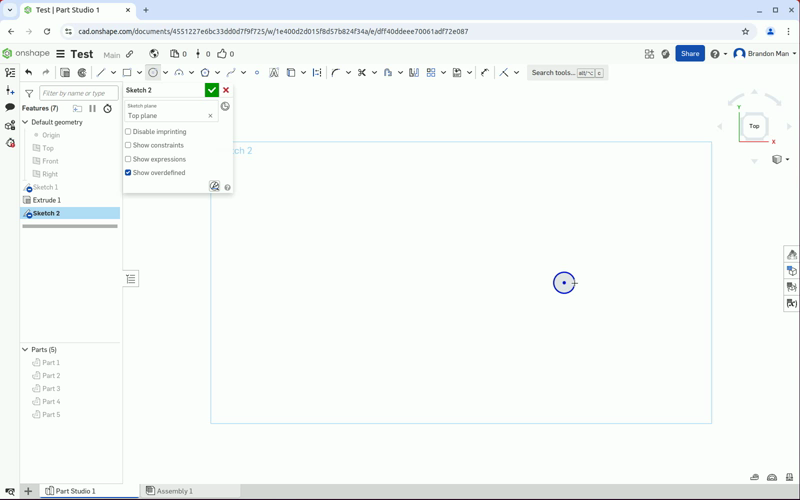
mouse_move(564, 282)
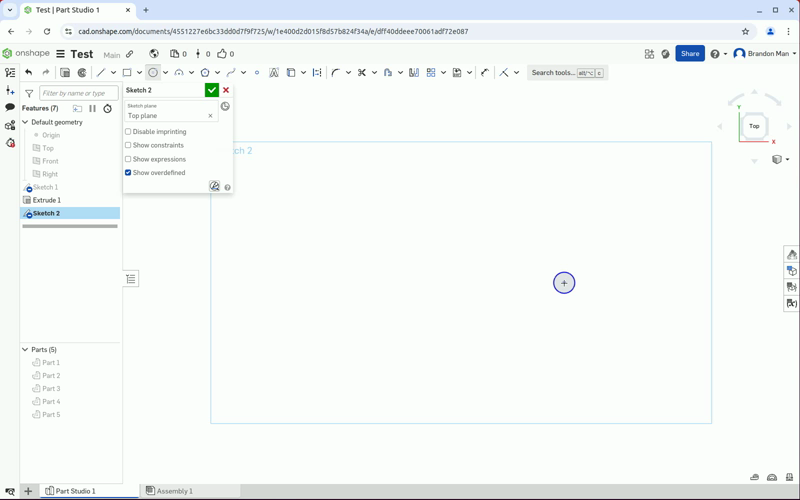
click(564, 282)
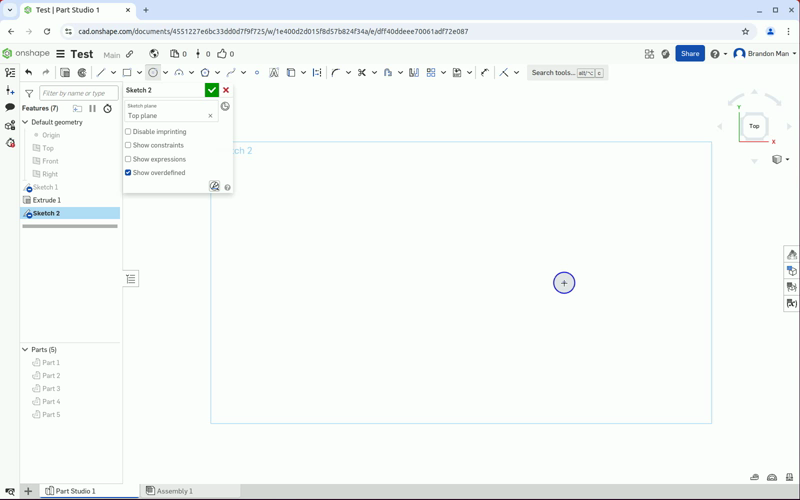
key_up(shift)
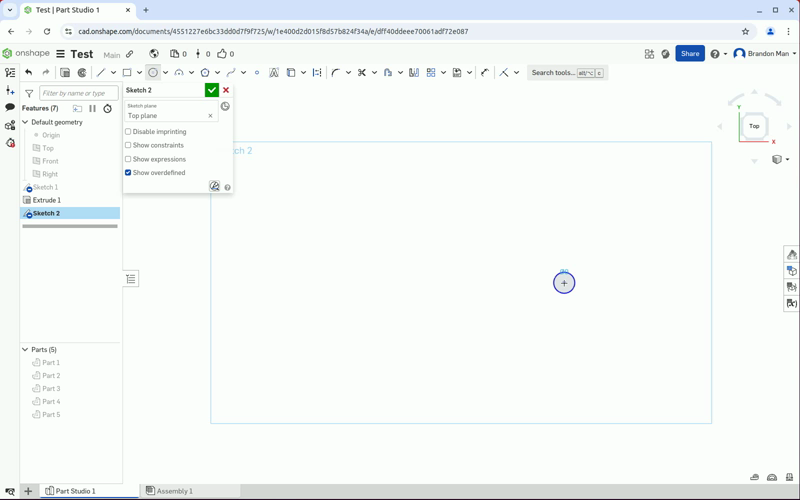
mouse_move(569, 282)
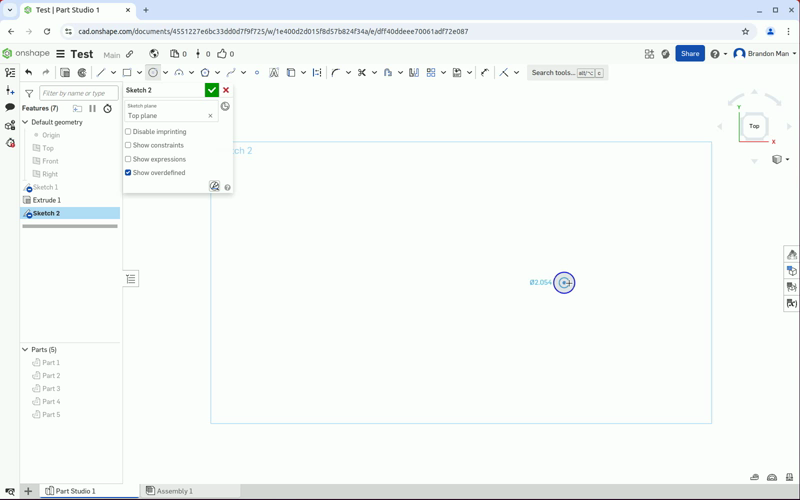
click(569, 282)
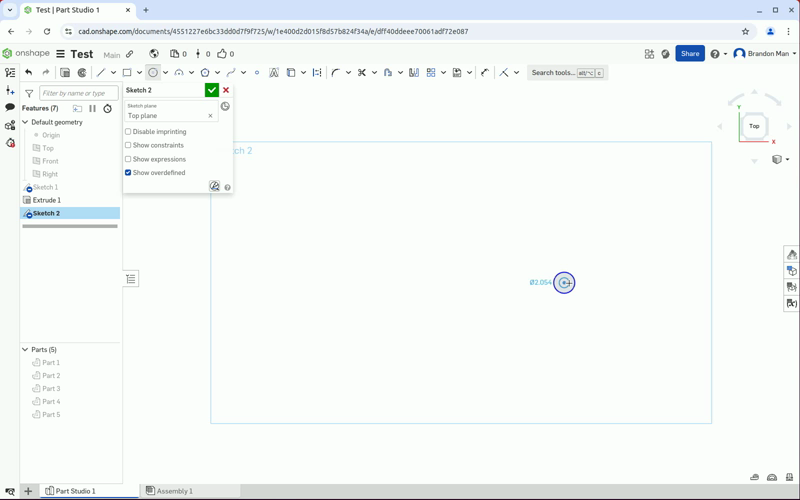
key(esc)
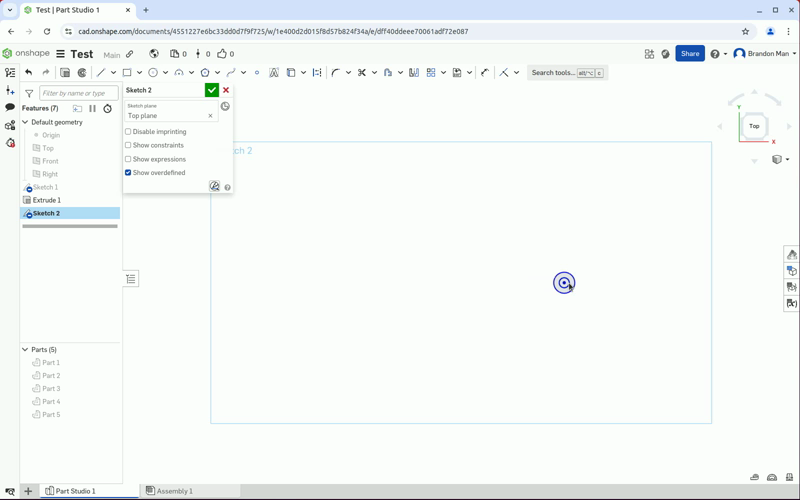
mouse_move(560, 276)
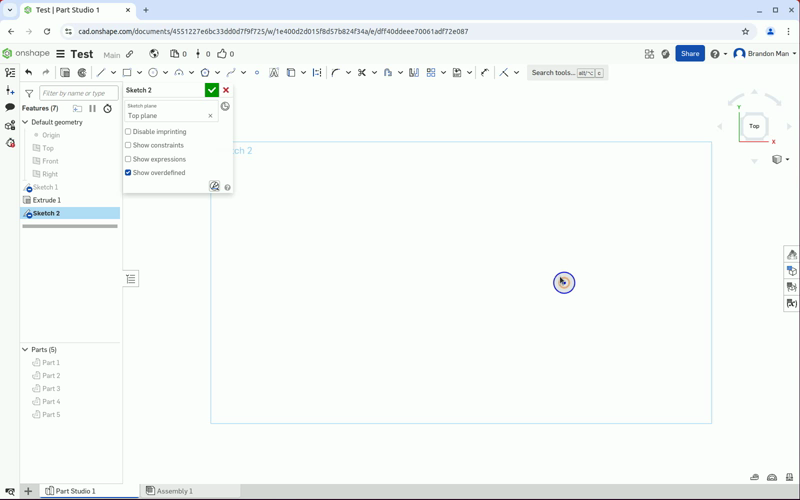
scroll(6)
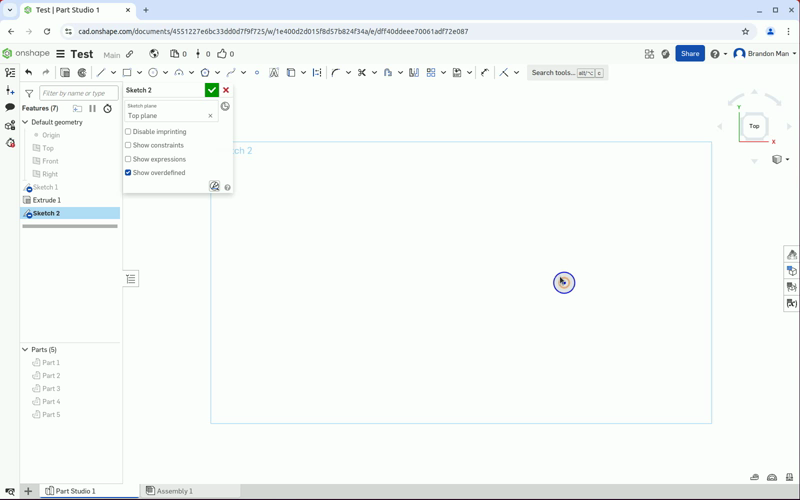
scroll(6)
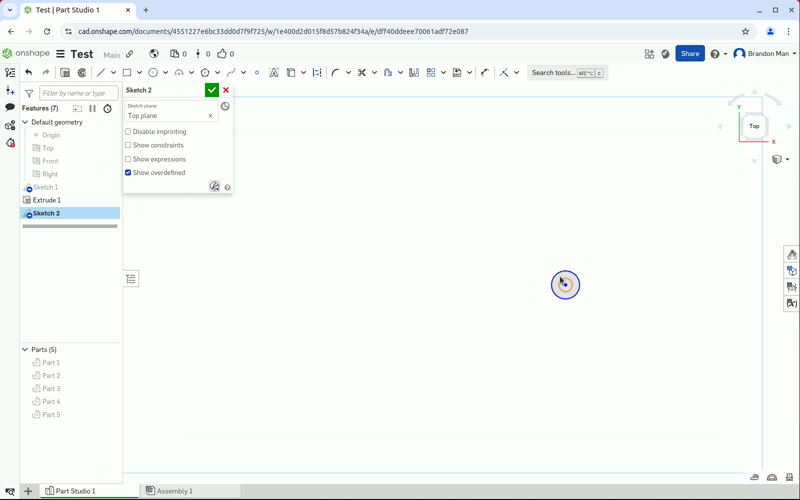
scroll(6)
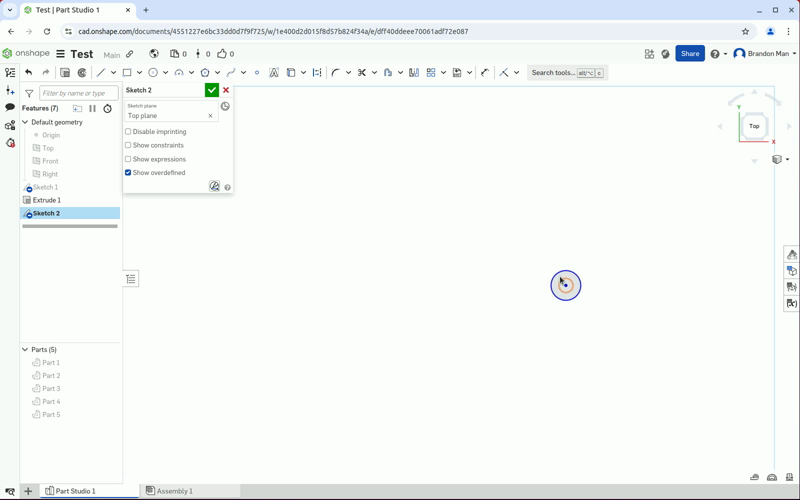
scroll(6)
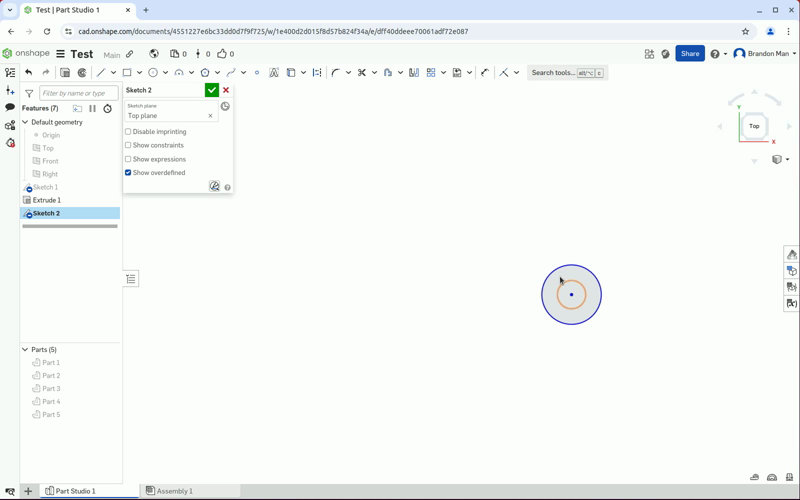
scroll(6)
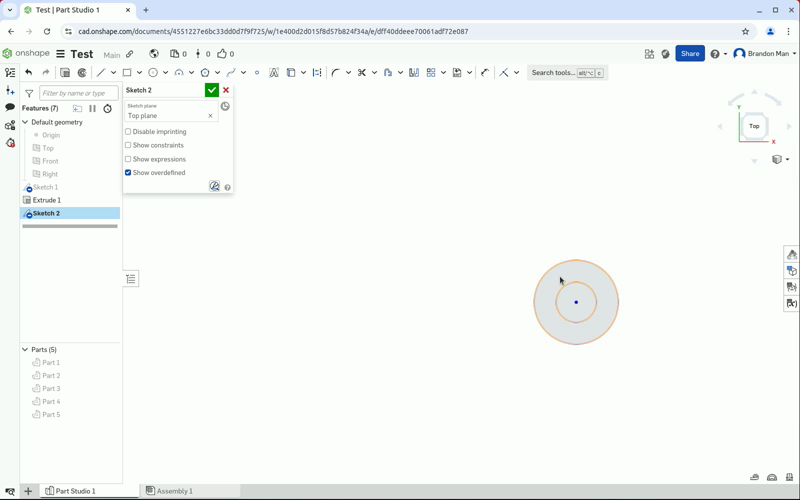
scroll(6)
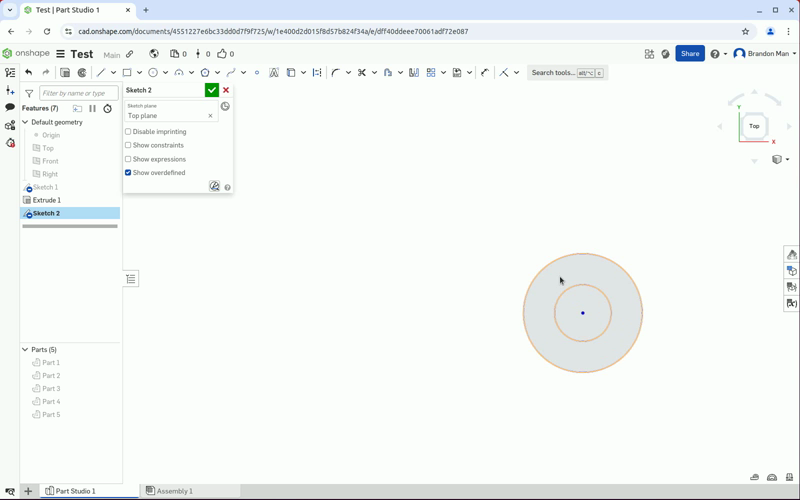
scroll(6)
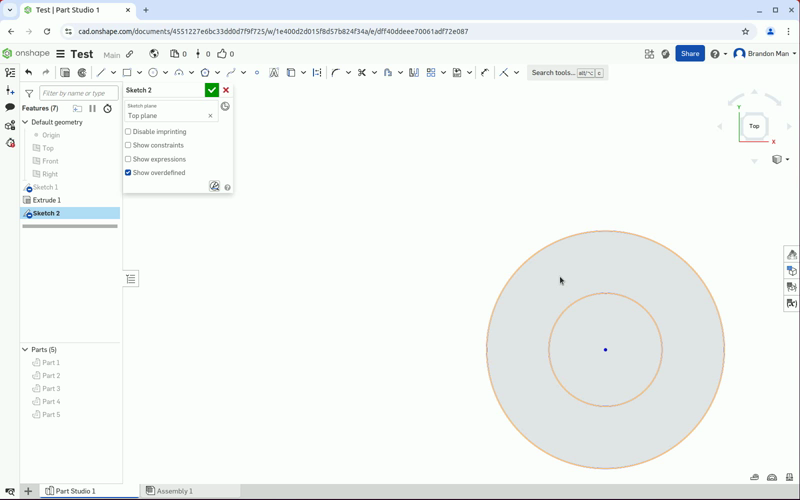
click(560, 276)
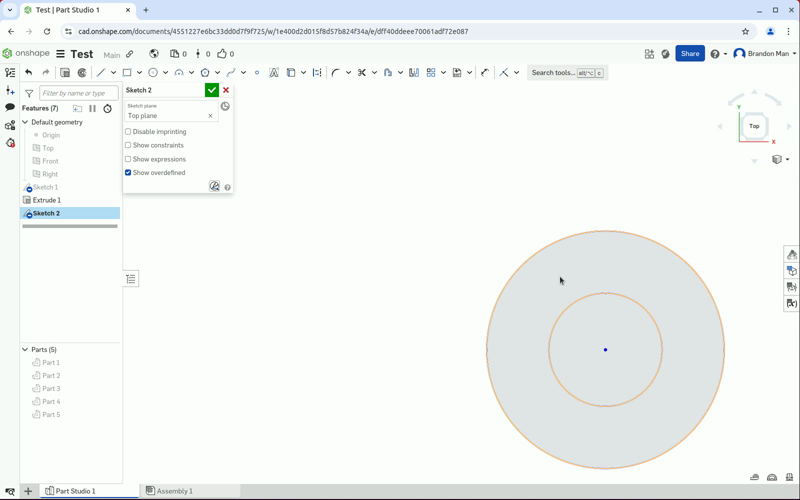
scroll(-6)
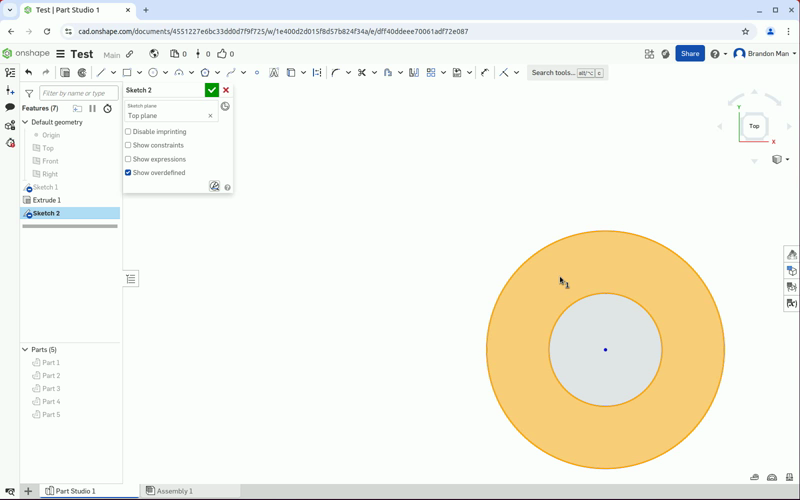
scroll(-6)
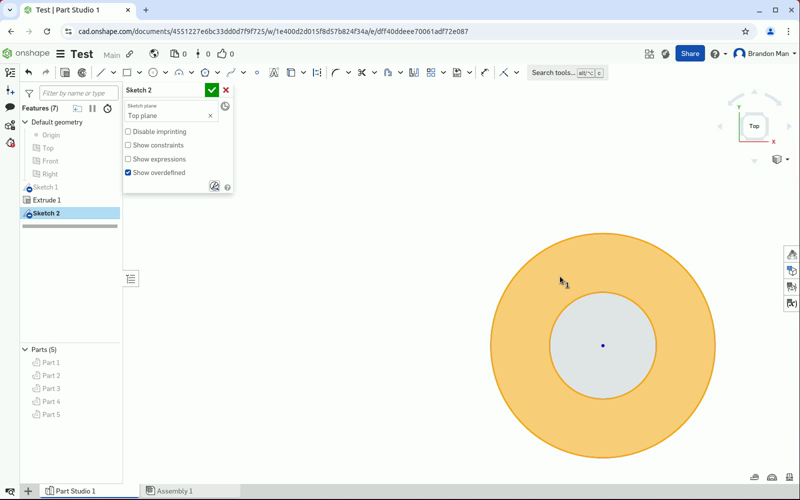
scroll(-6)
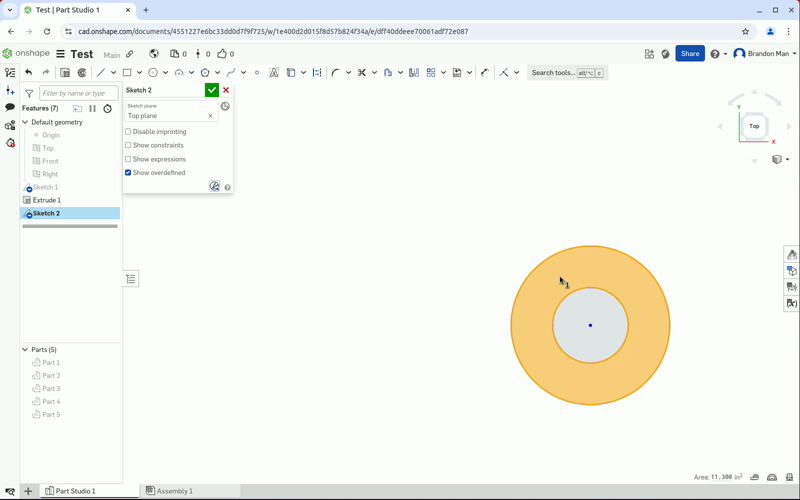
scroll(-6)
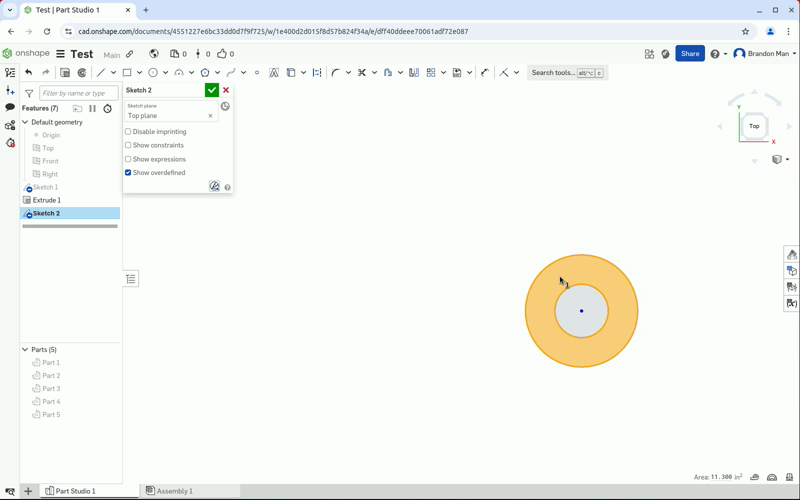
scroll(-6)
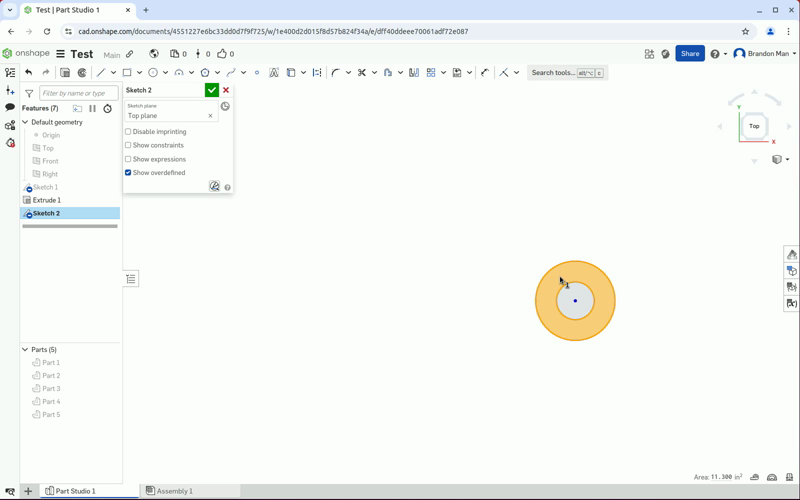
scroll(-6)
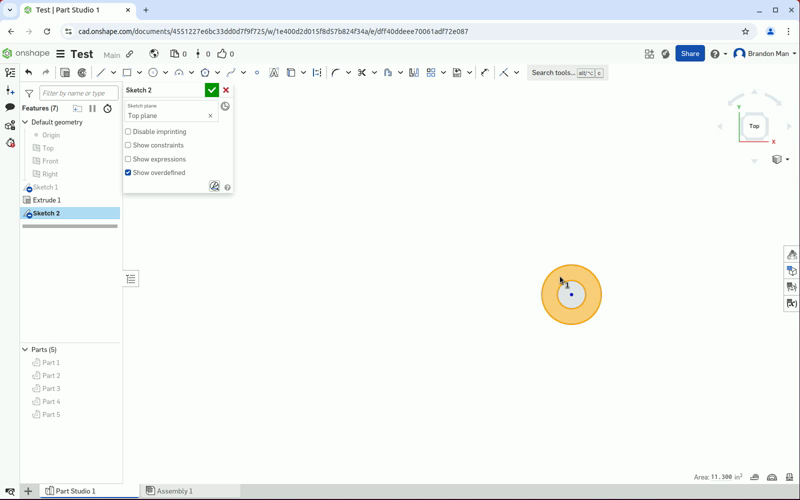
scroll(-6)
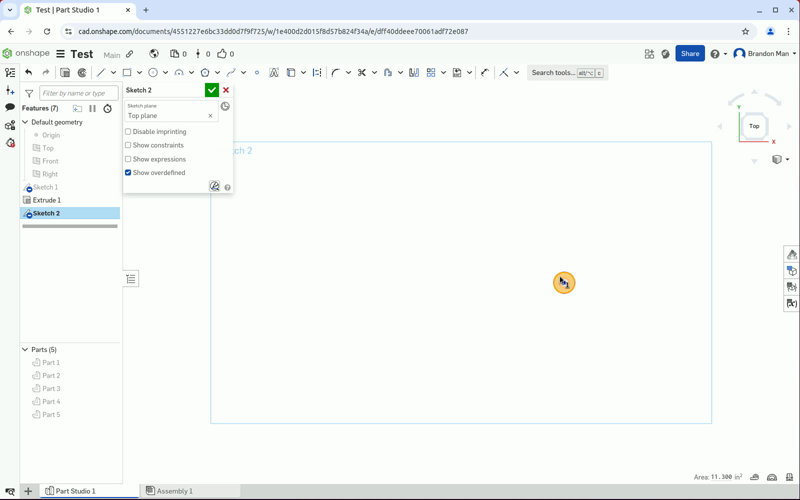
mouse_move(73, 352)
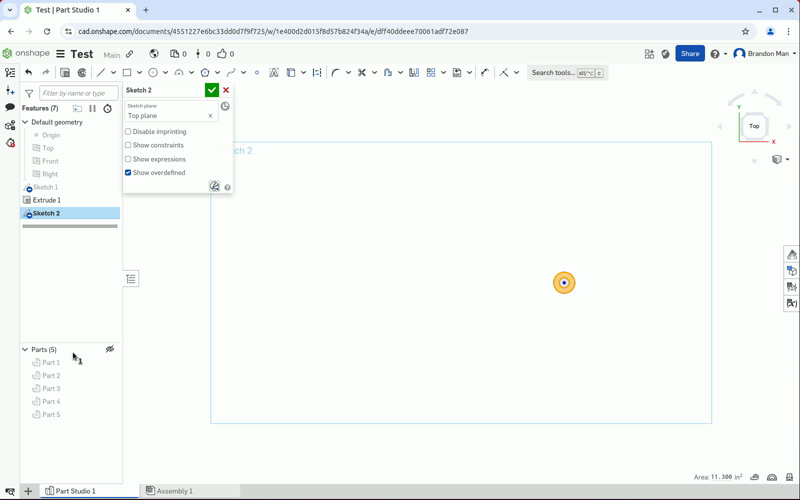
key(shift+y)
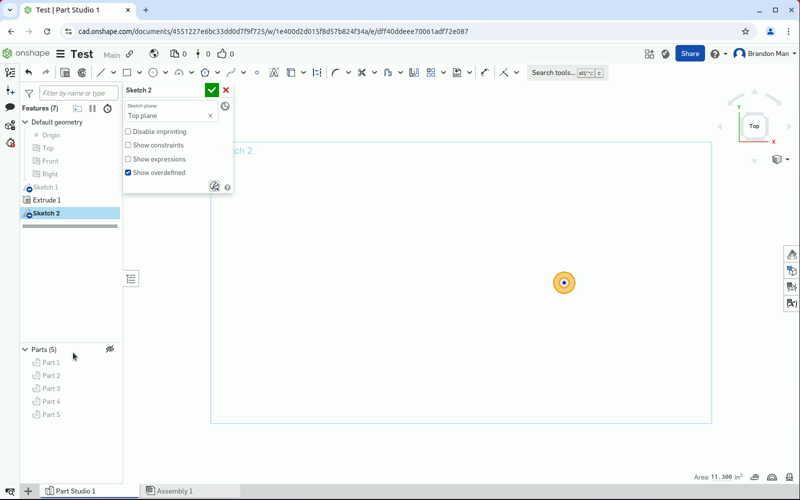
key(shift+e)
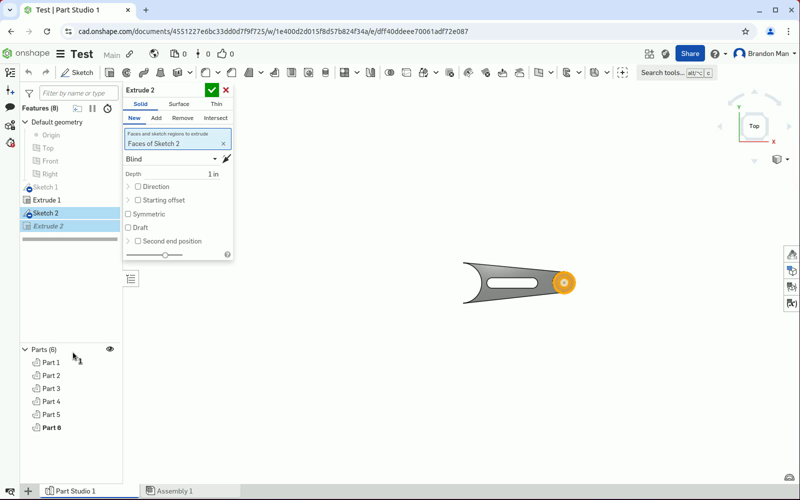
mouse_move(143, 106)
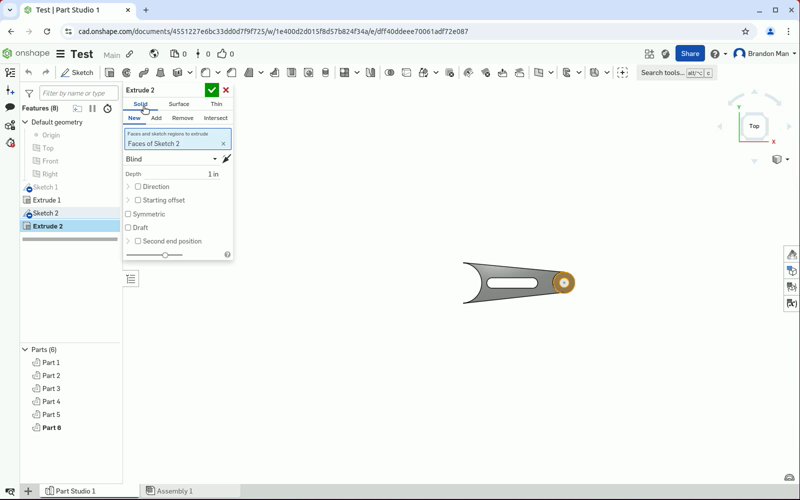
click(143, 106)
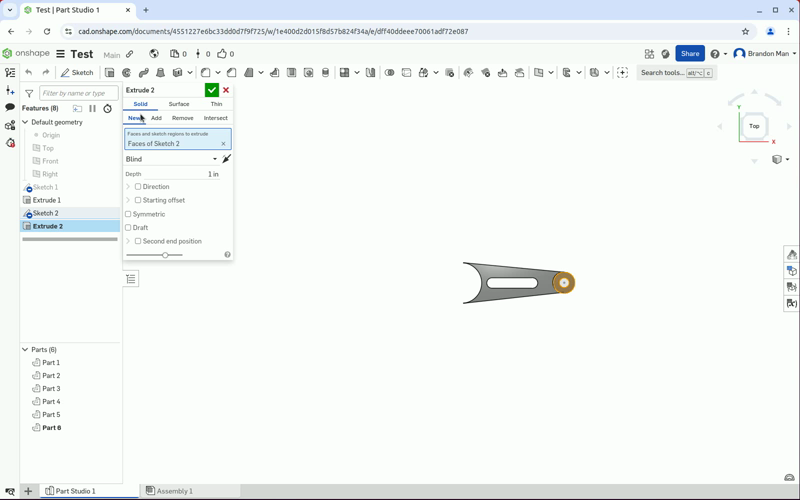
mouse_move(137, 120)
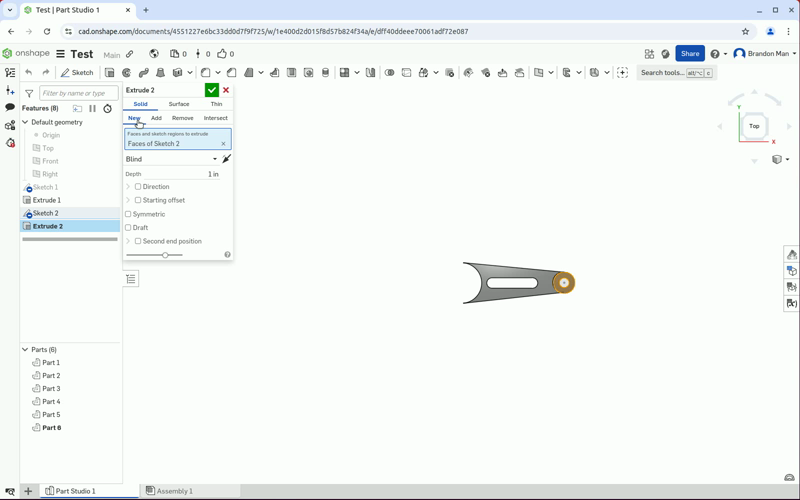
click(137, 120)
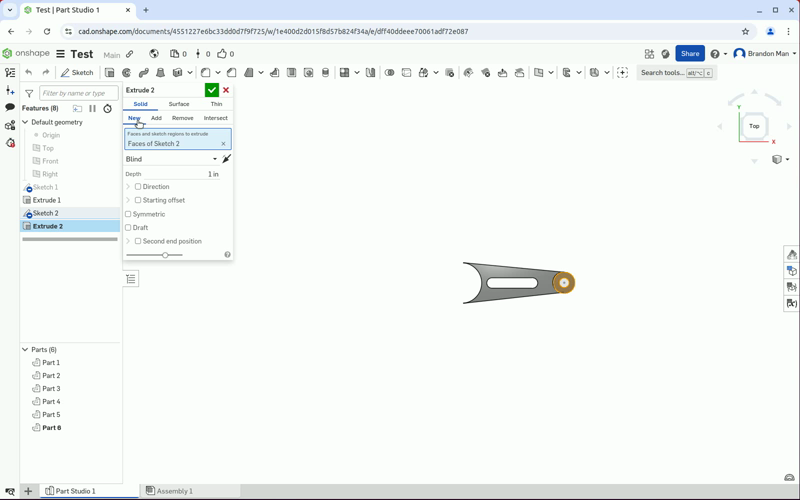
key(tab, 4)
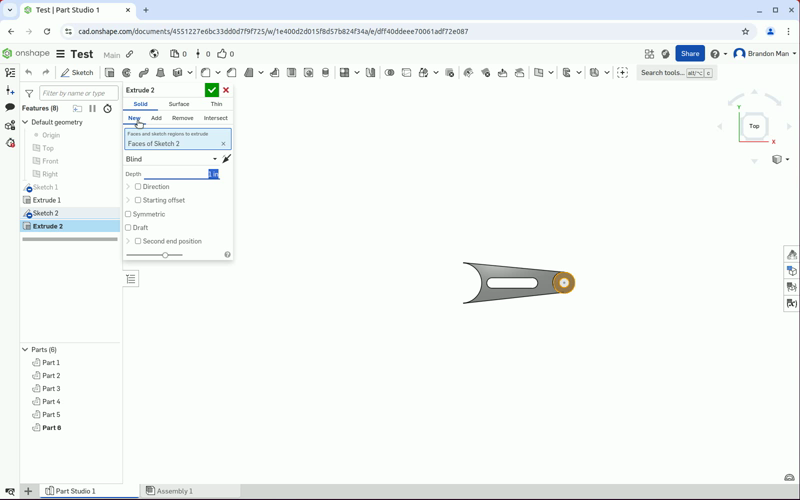
text(5.296)
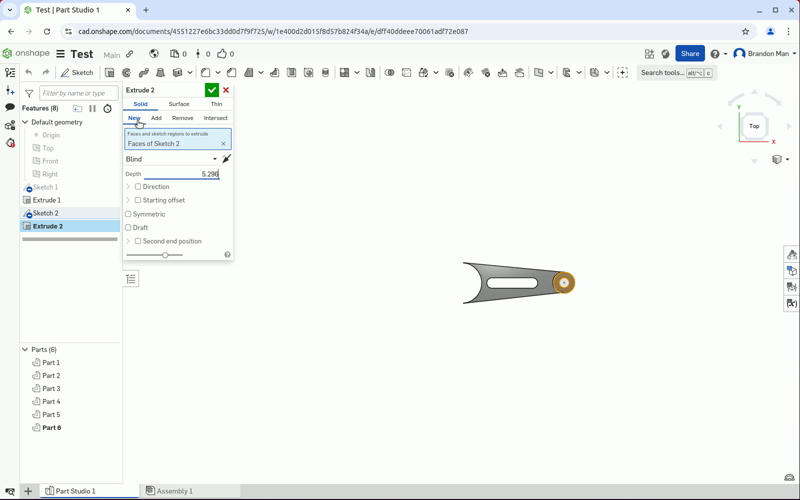
key(enter)
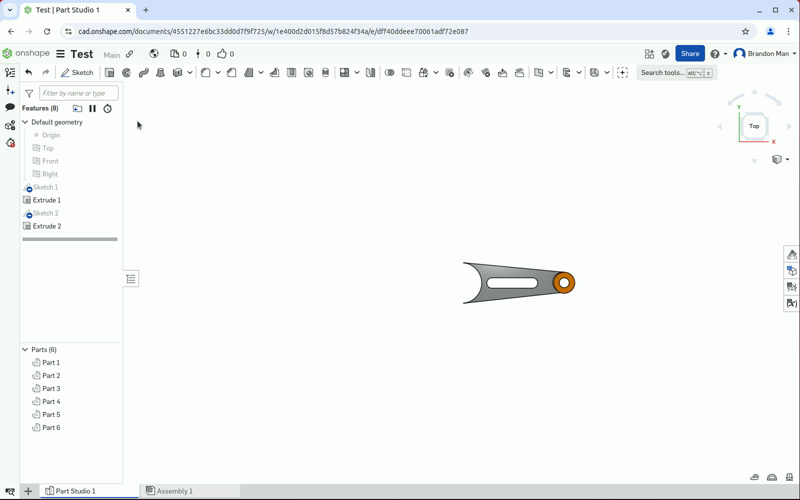
key(shift+h)
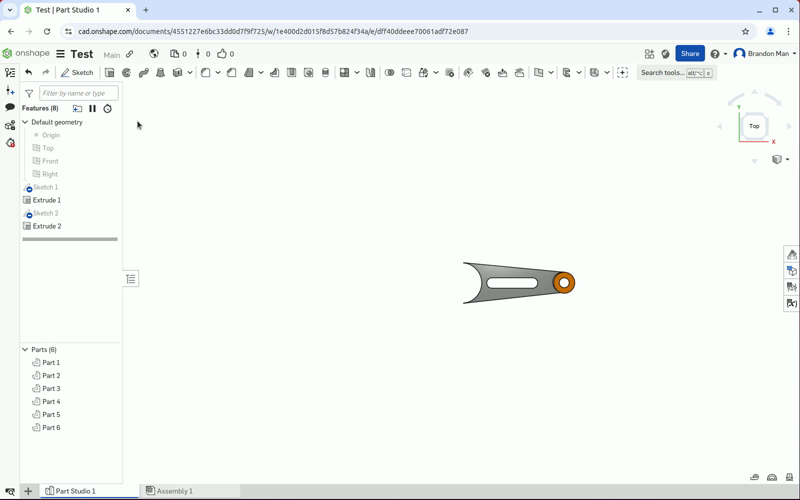
key(shift+h)
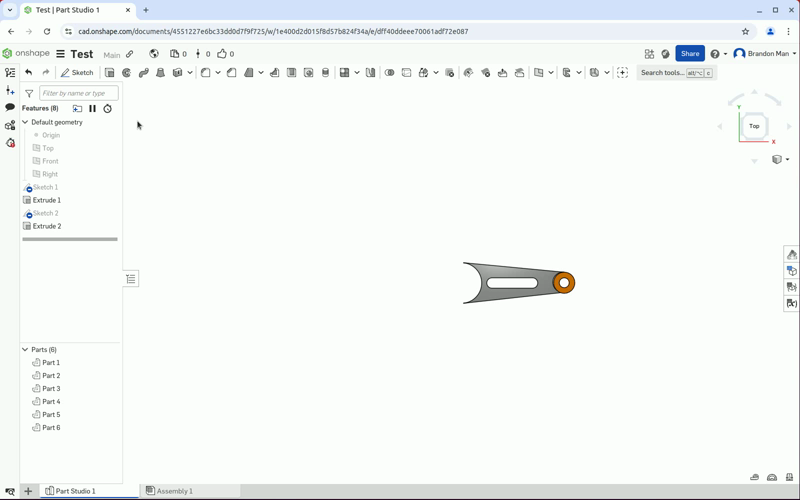
mouse_move(73, 189)
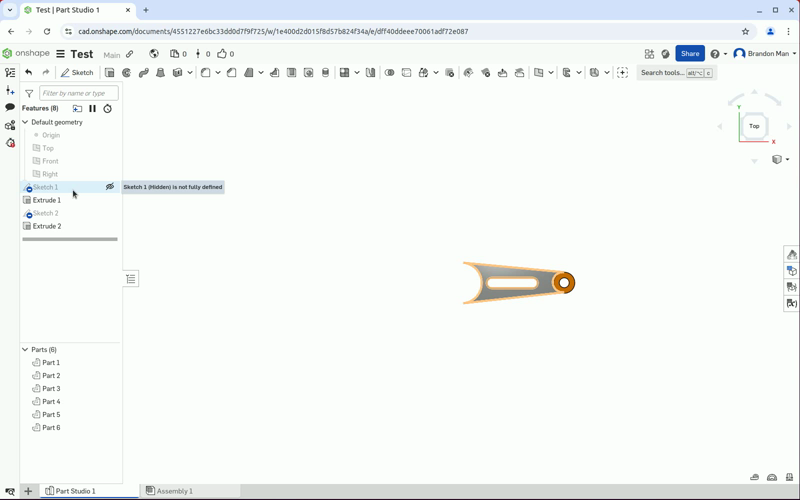
click(73, 189)
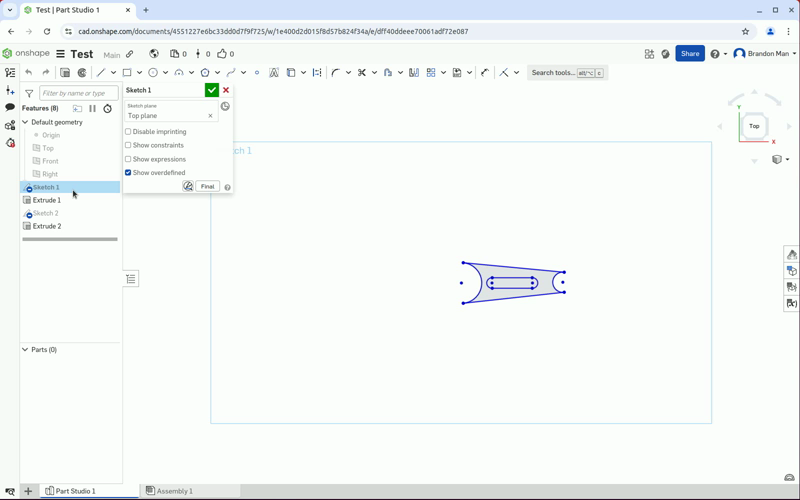
mouse_move(229, 92)
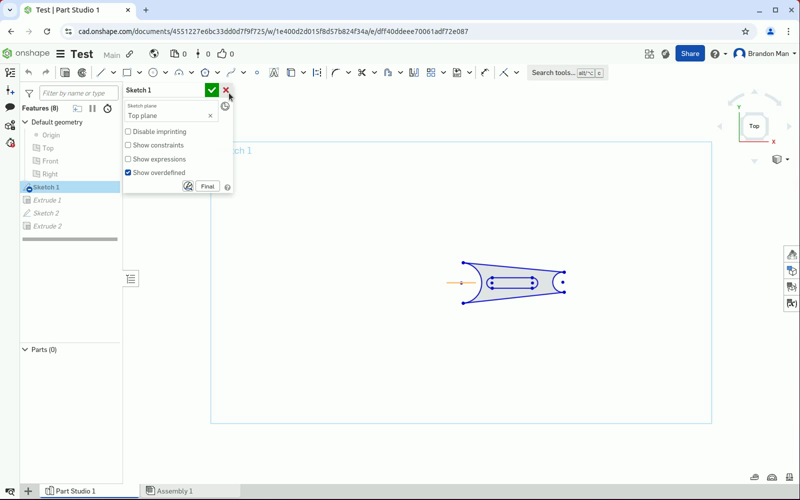
click(229, 92)
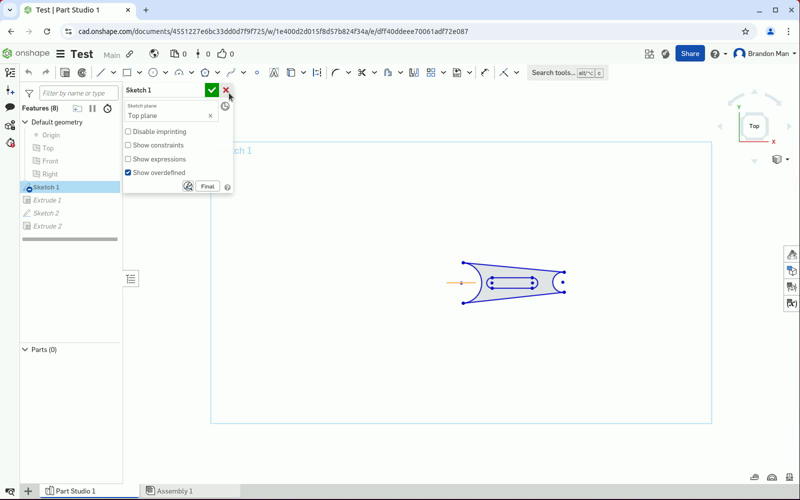
key(shift+s)
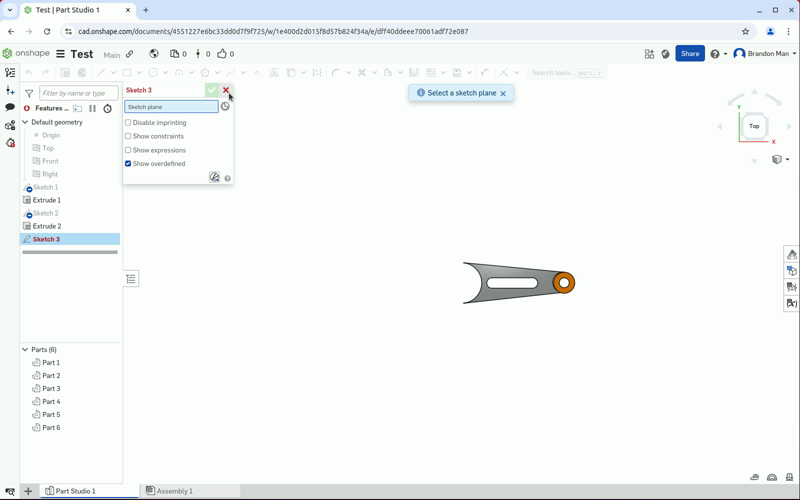
mouse_move(73, 150)
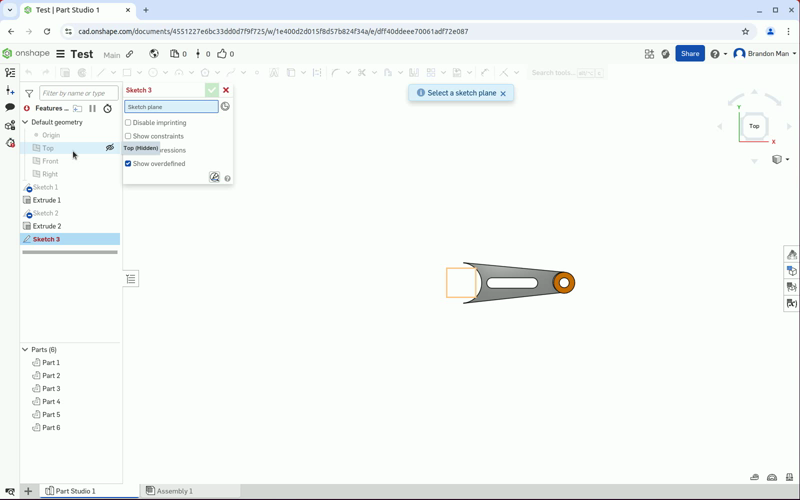
click(73, 150)
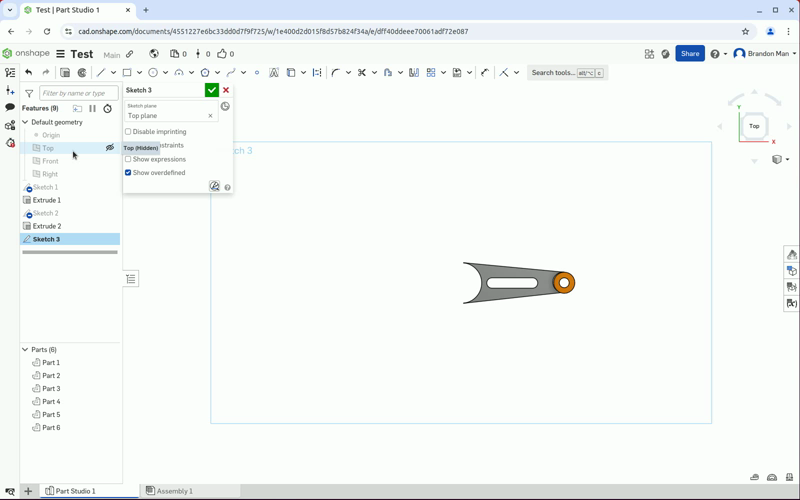
mouse_move(73, 352)
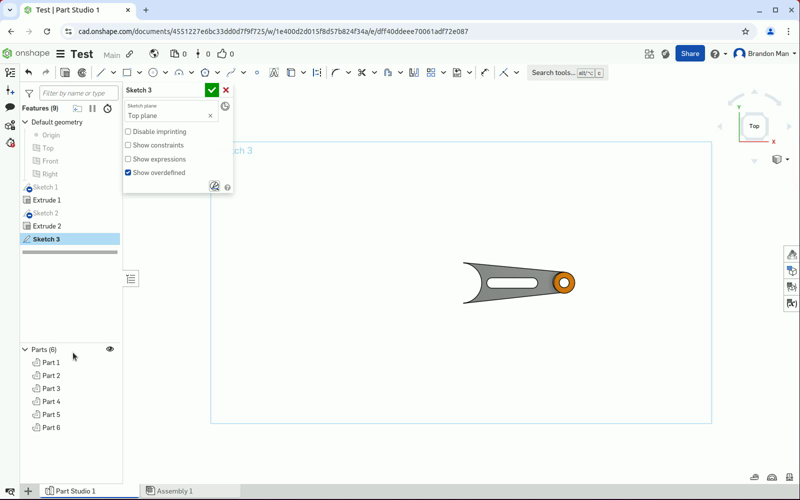
key(y)
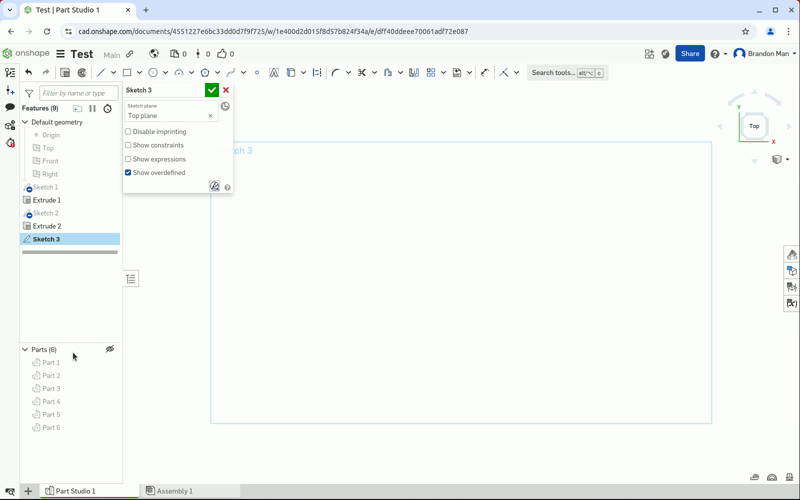
key(c)
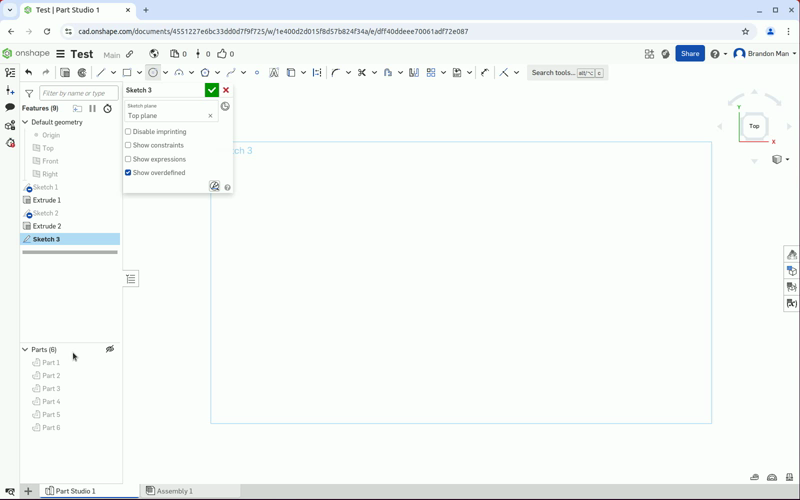
key_down(shift)
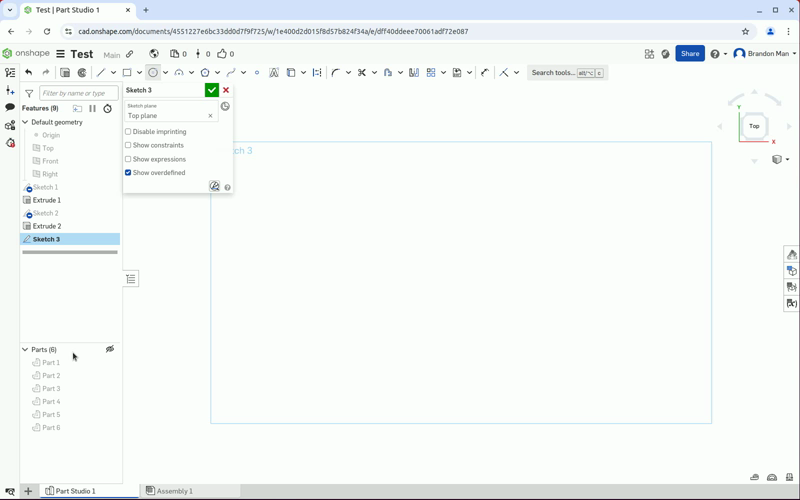
mouse_move(461, 282)
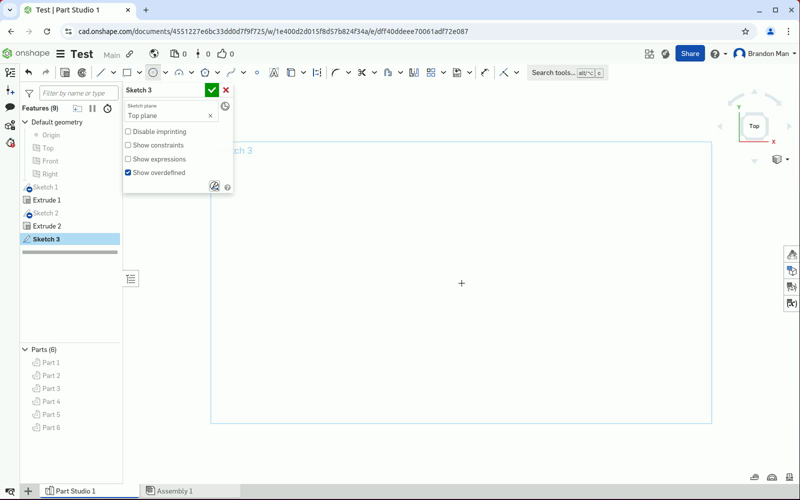
click(461, 282)
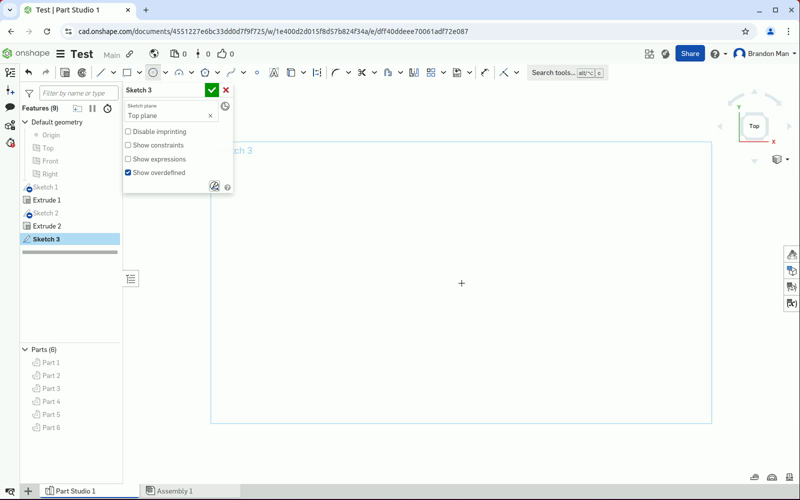
key_up(shift)
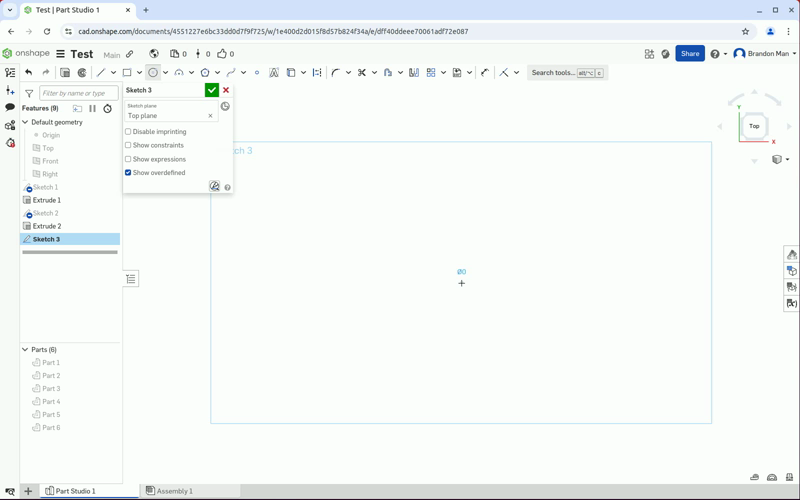
mouse_move(482, 282)
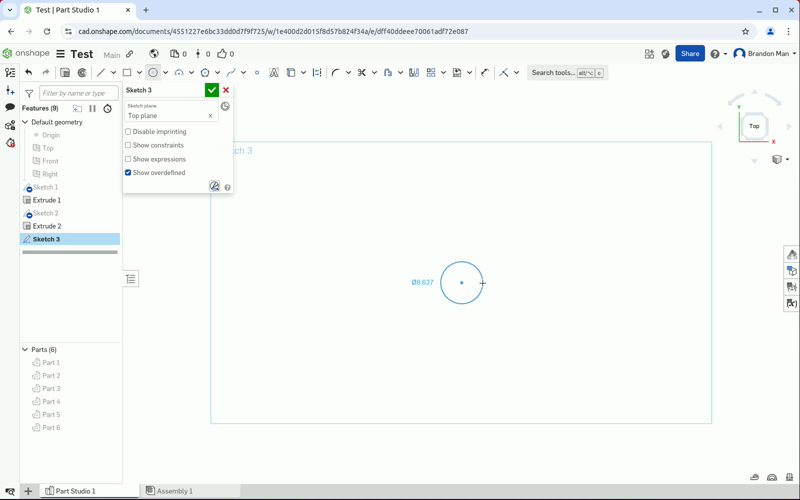
click(482, 282)
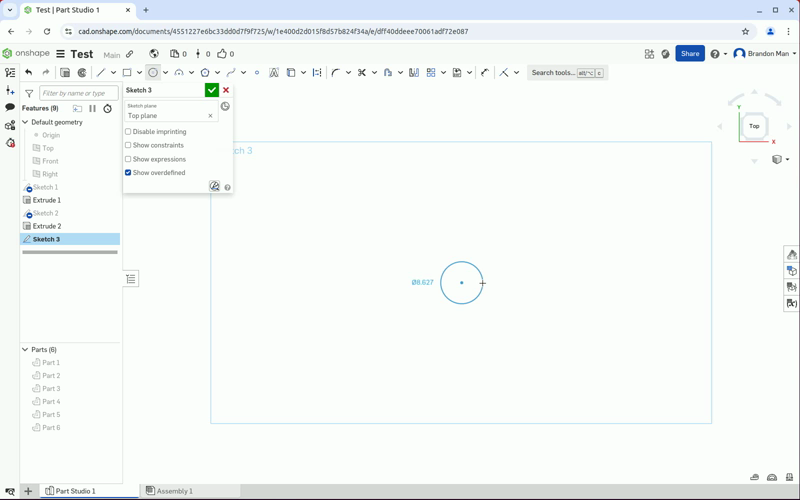
key(esc)
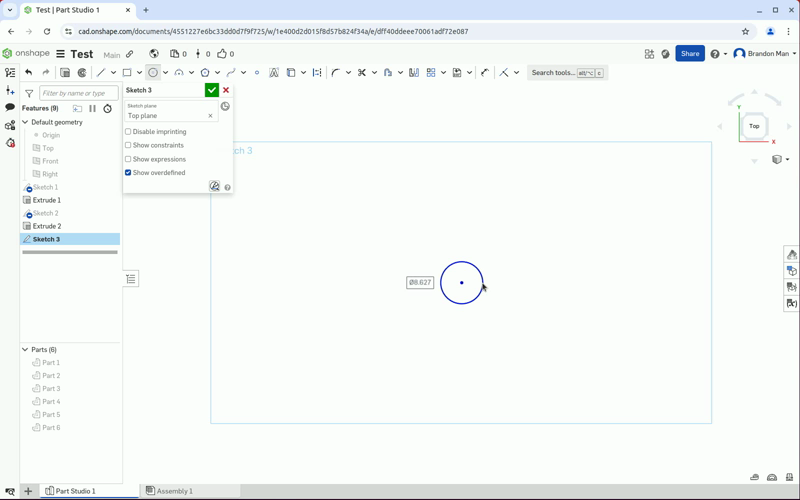
key(c)
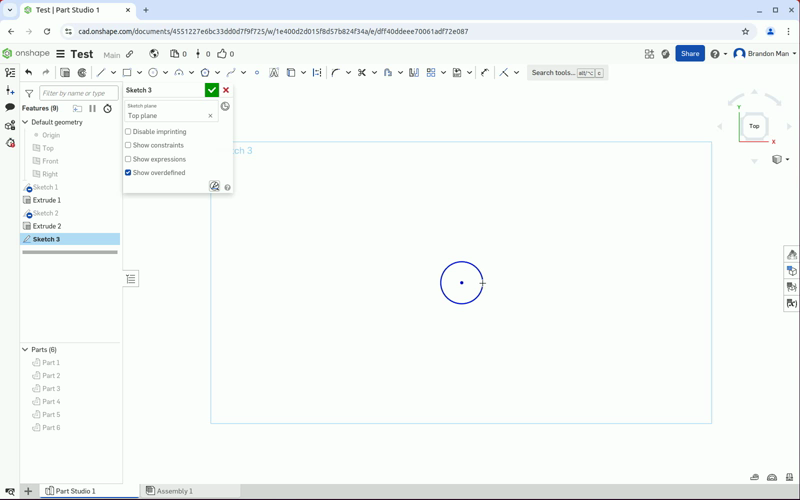
key_down(shift)
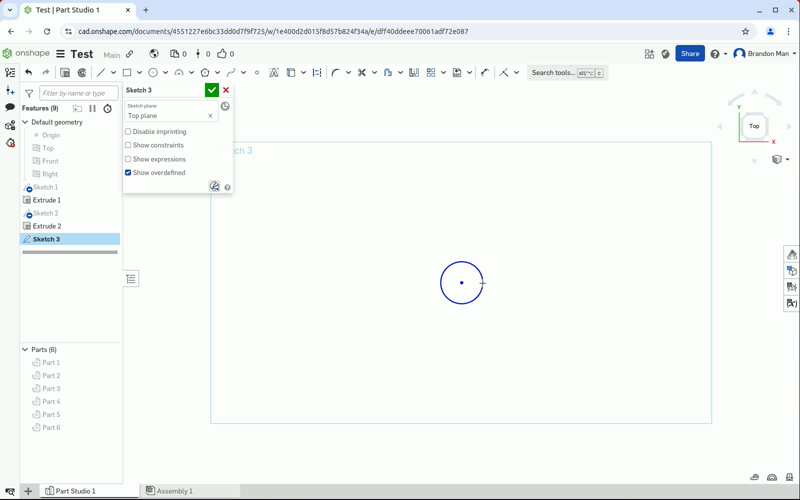
mouse_move(461, 282)
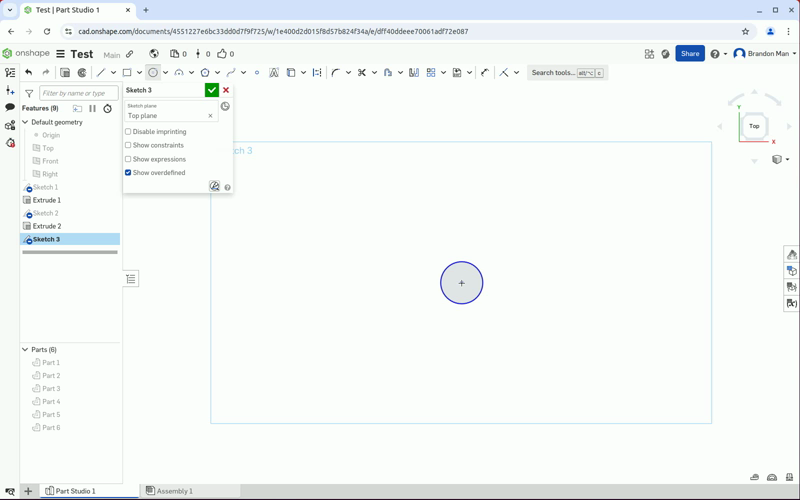
click(461, 282)
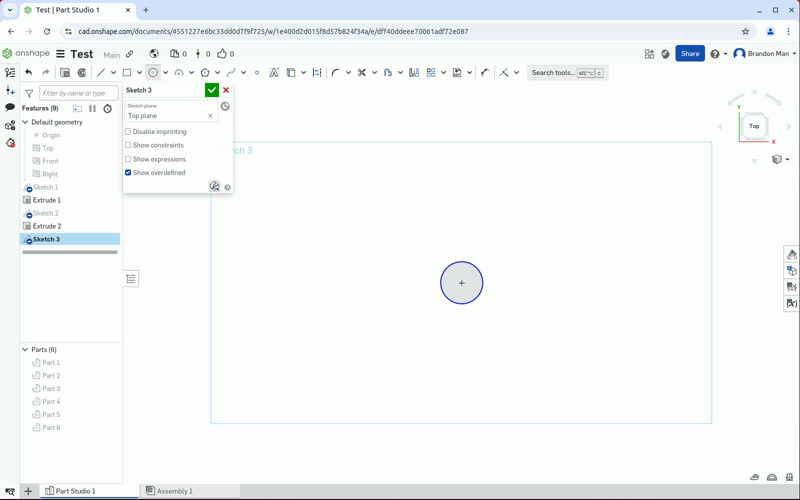
key_up(shift)
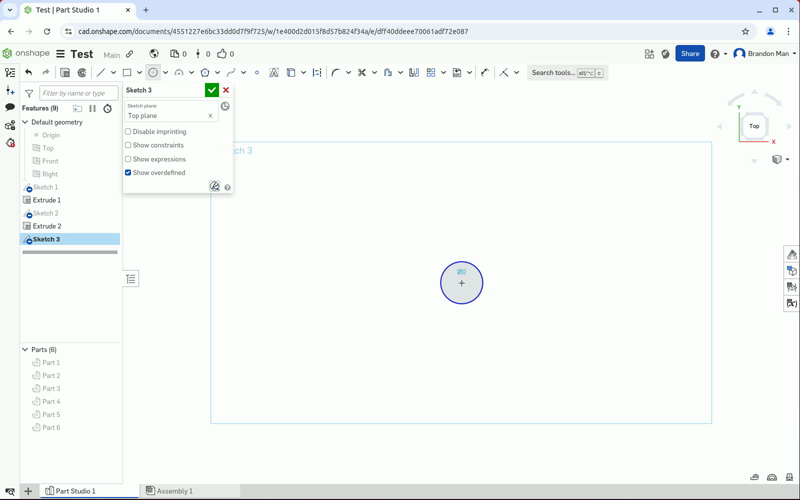
mouse_move(477, 282)
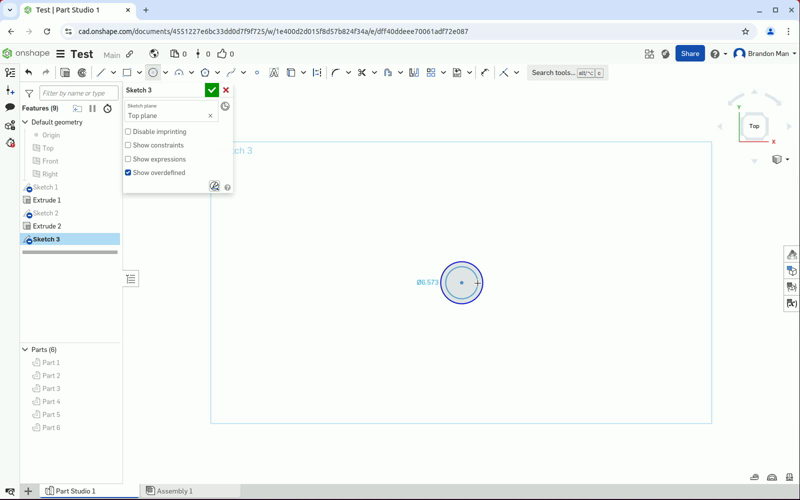
click(477, 282)
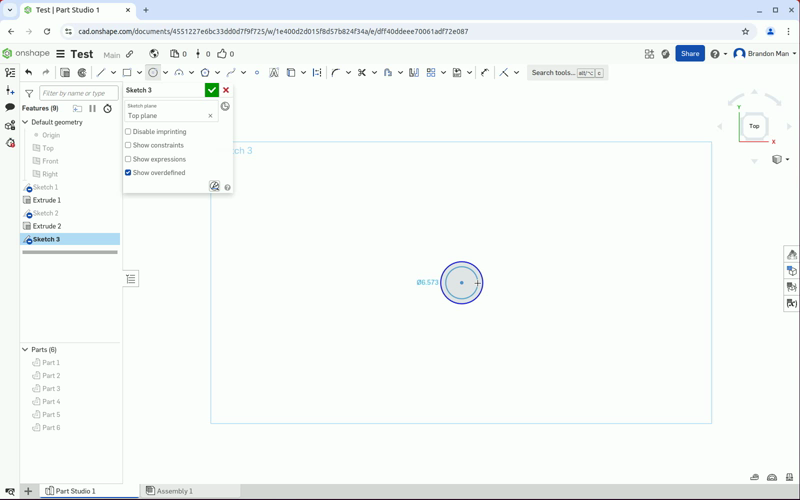
key(esc)
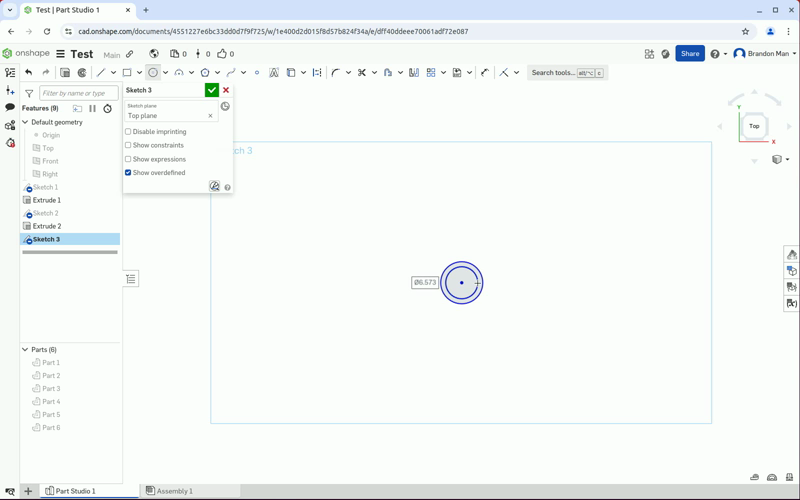
mouse_move(450, 295)
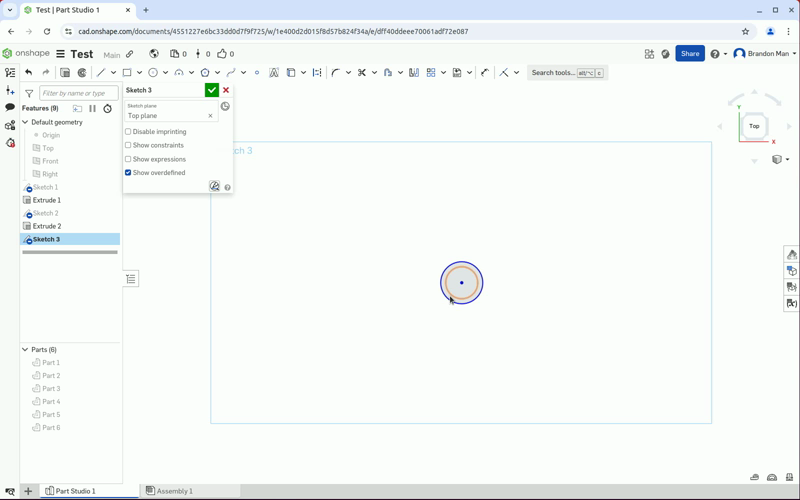
scroll(6)
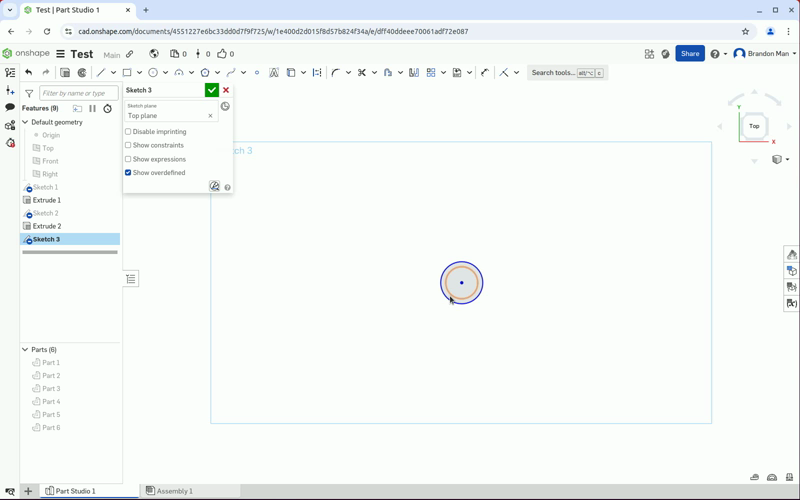
scroll(6)
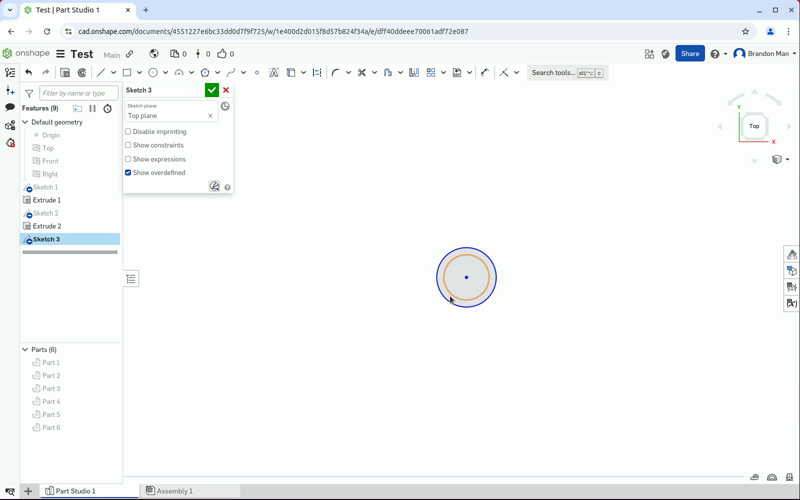
scroll(6)
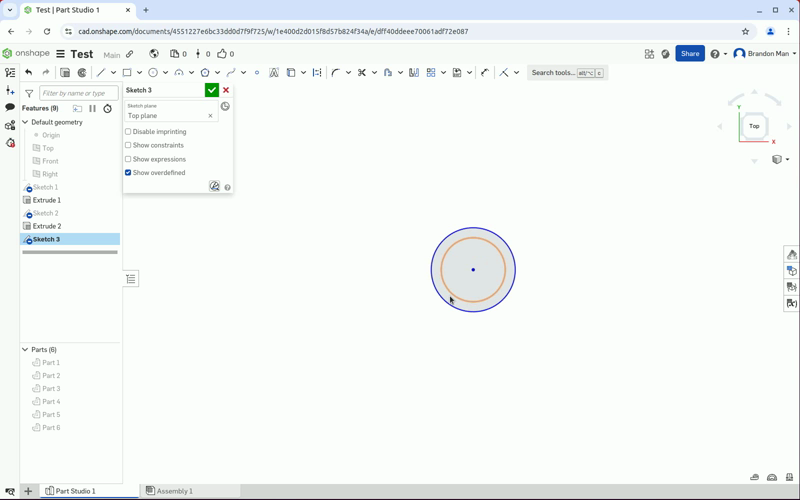
scroll(6)
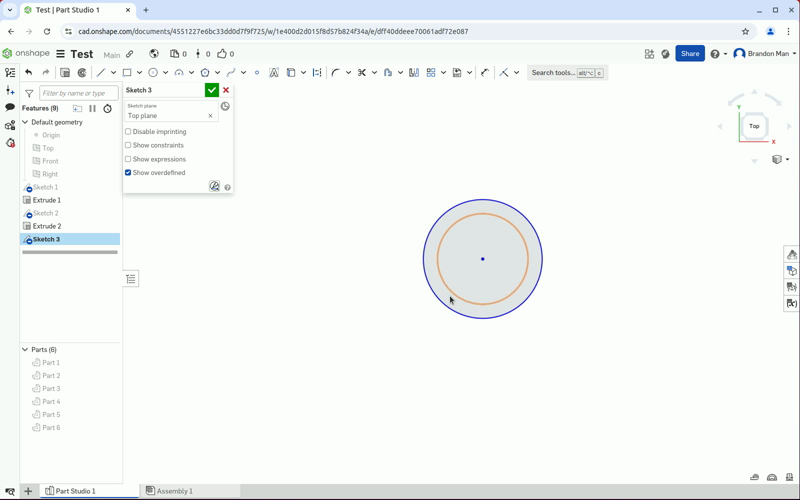
scroll(6)
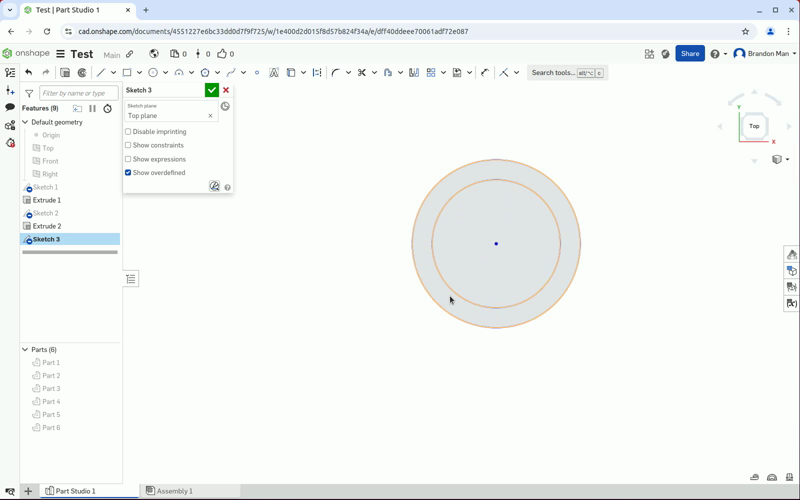
scroll(6)
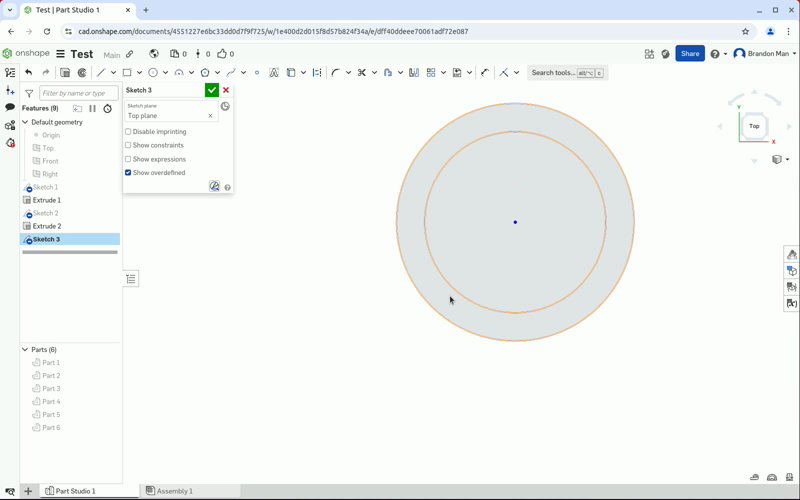
scroll(6)
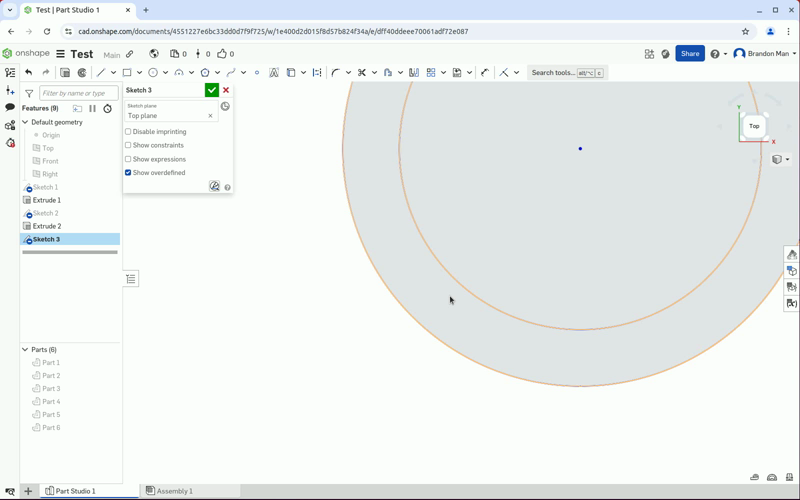
click(450, 295)
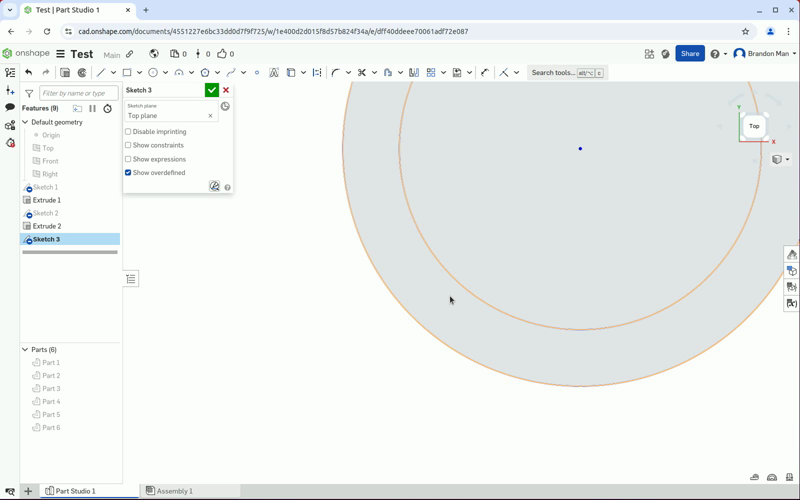
scroll(-6)
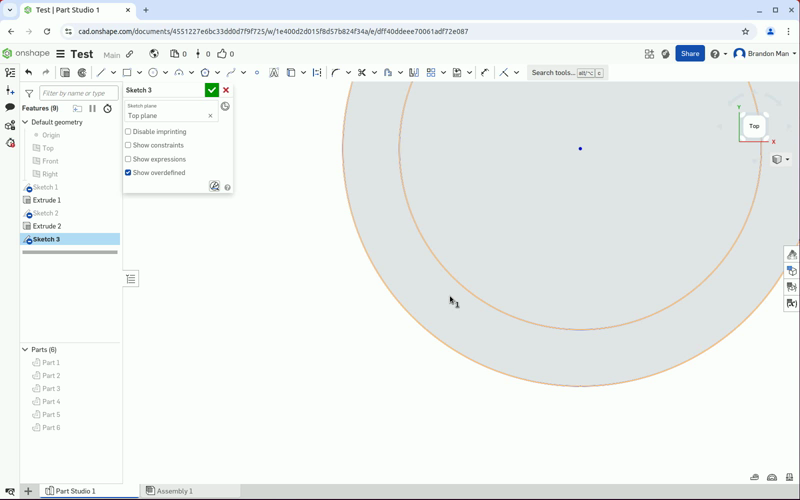
scroll(-6)
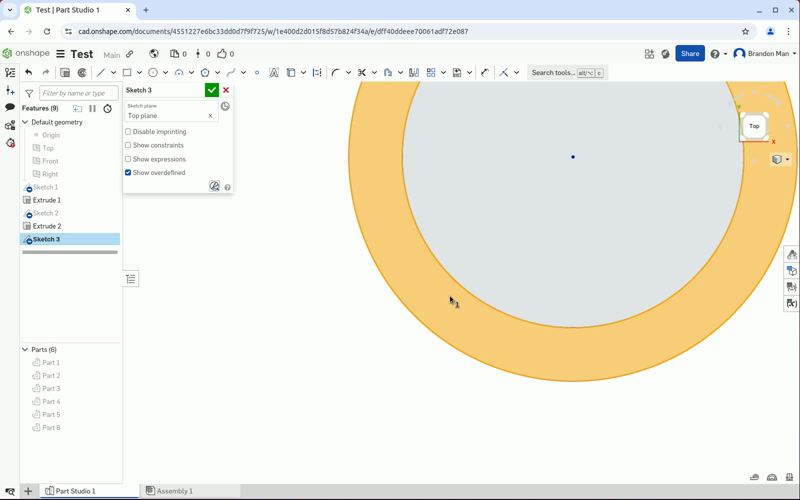
scroll(-6)
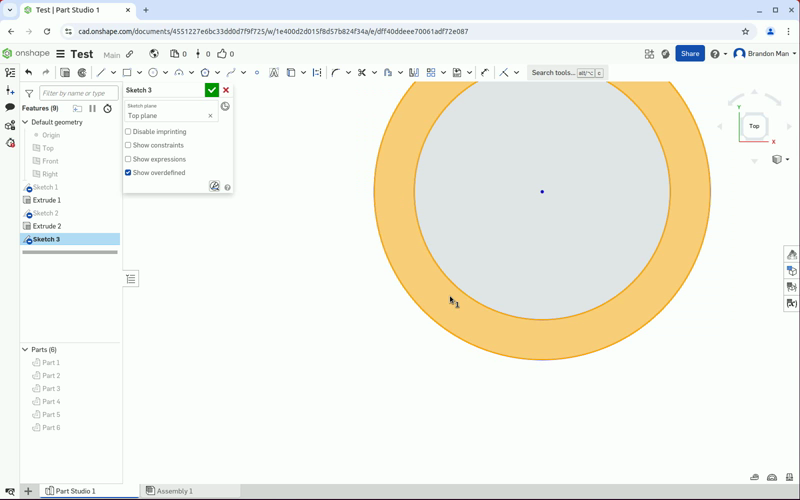
scroll(-6)
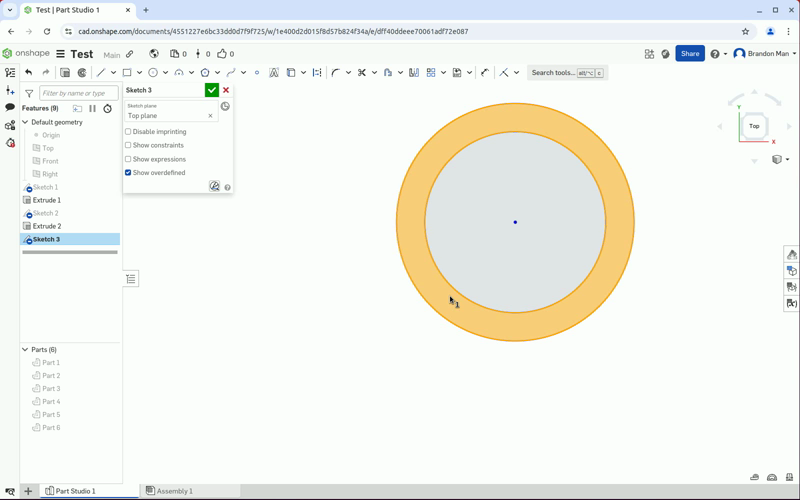
scroll(-6)
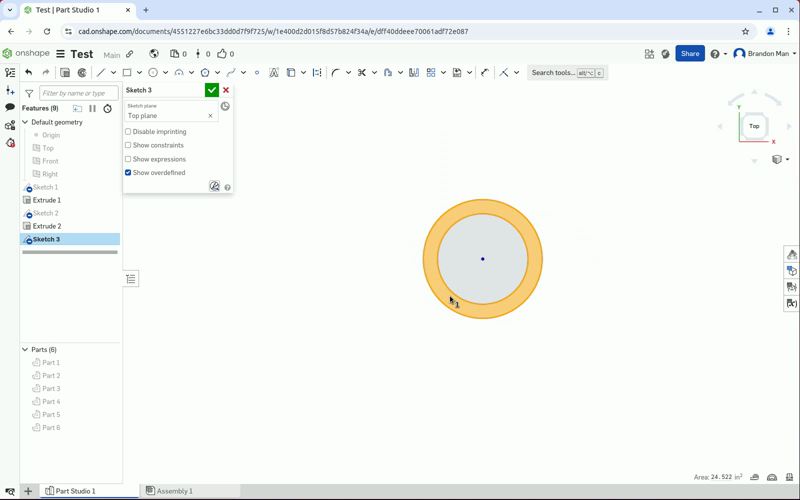
scroll(-6)
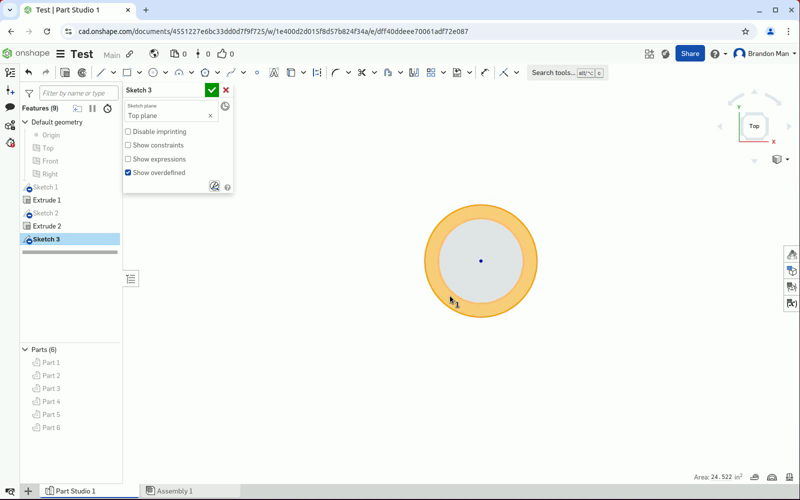
scroll(-6)
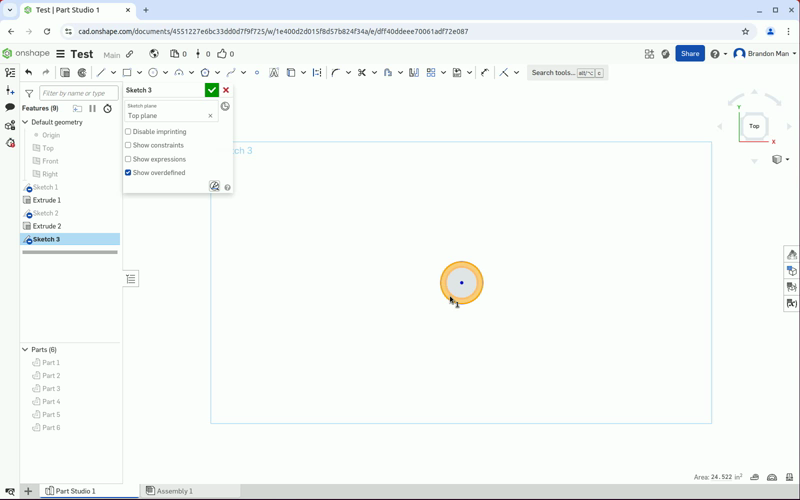
mouse_move(73, 352)
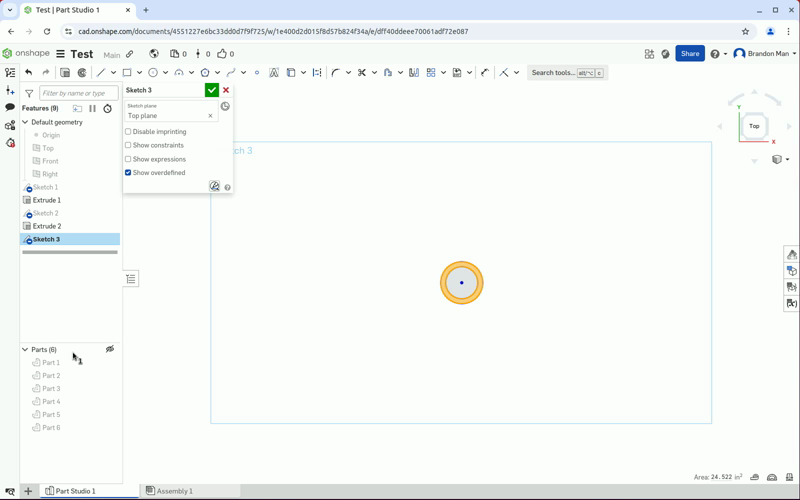
key(shift+y)
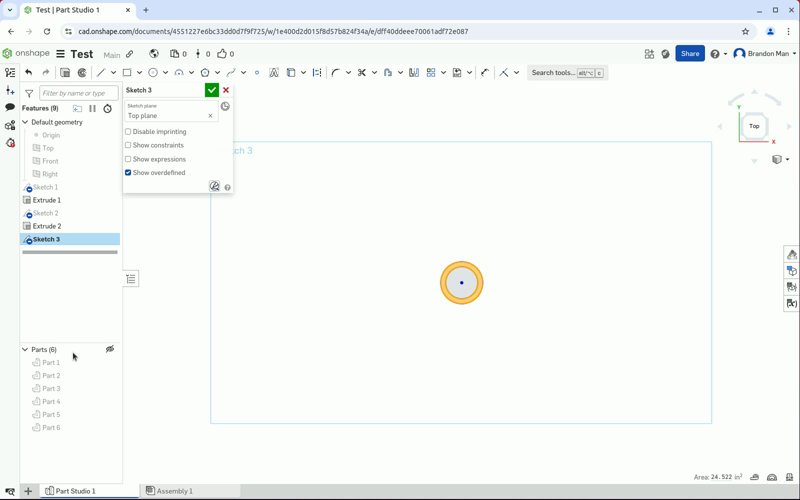
key(shift+e)
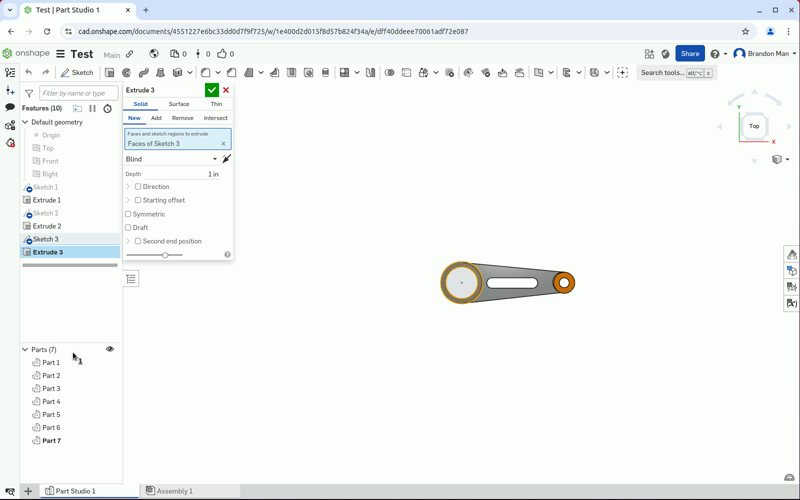
mouse_move(143, 106)
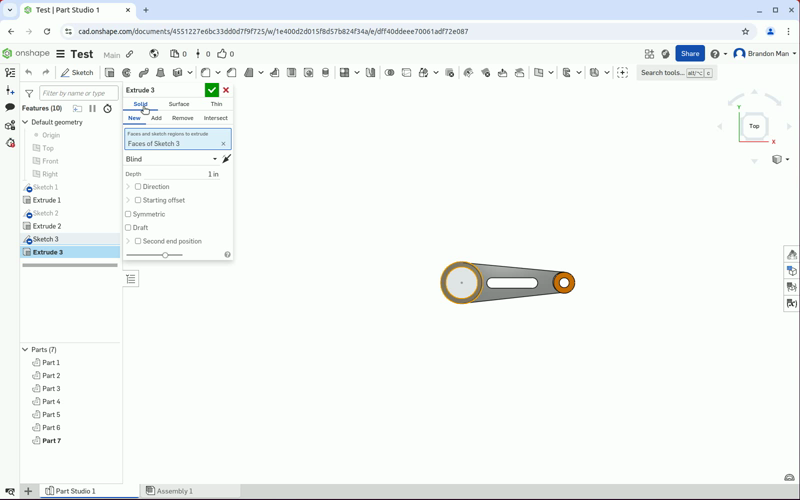
click(143, 106)
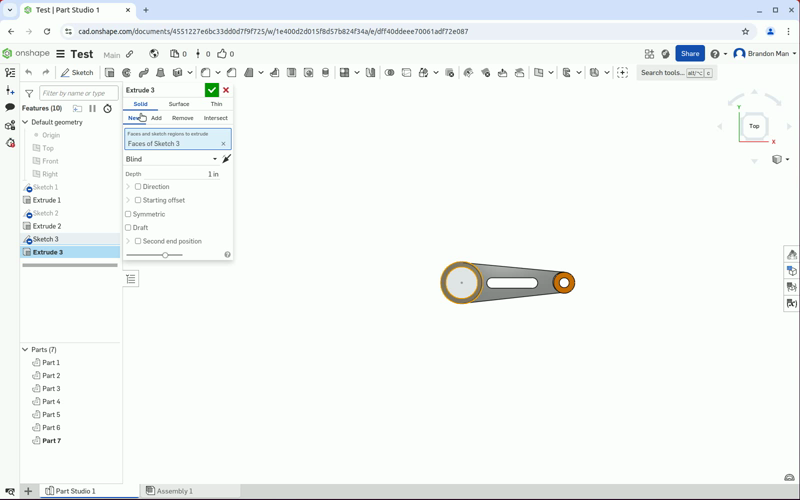
mouse_move(137, 120)
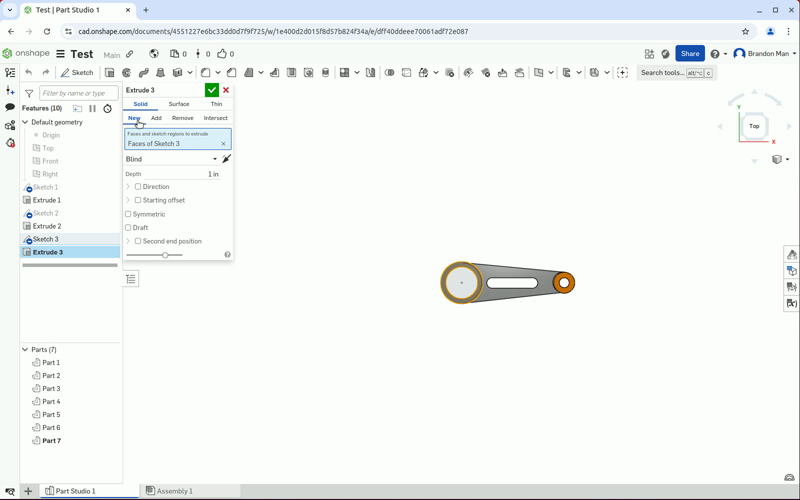
click(137, 120)
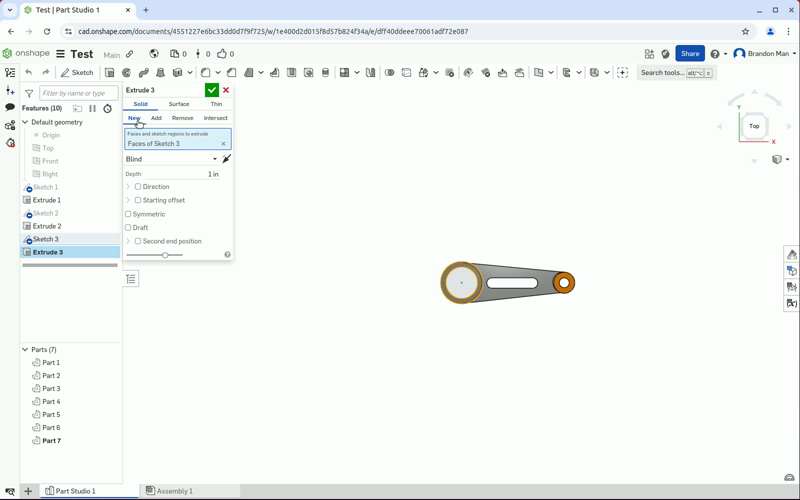
key(tab, 4)
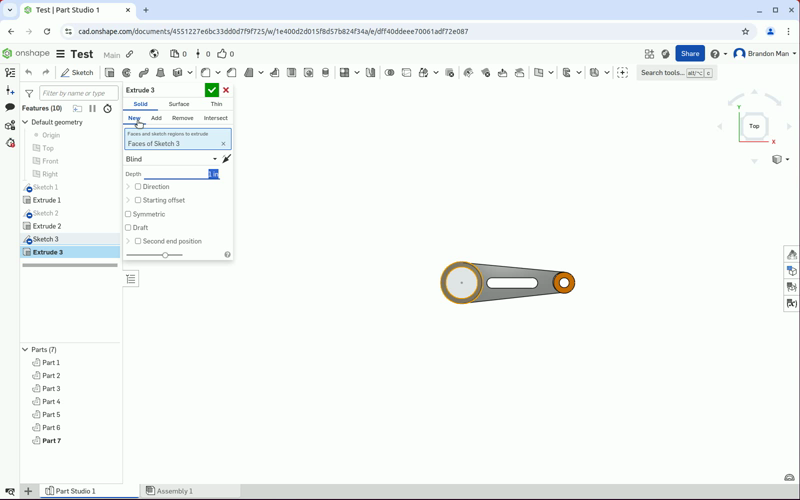
text(6.258)
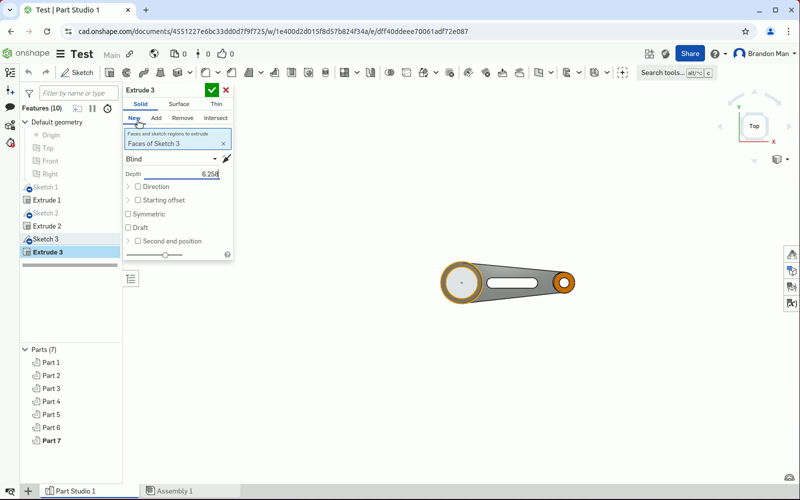
key(enter)
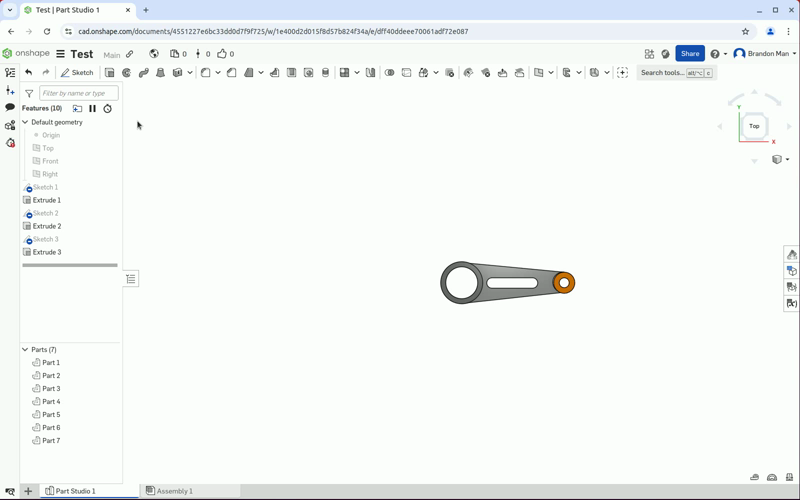
key(shift+h)
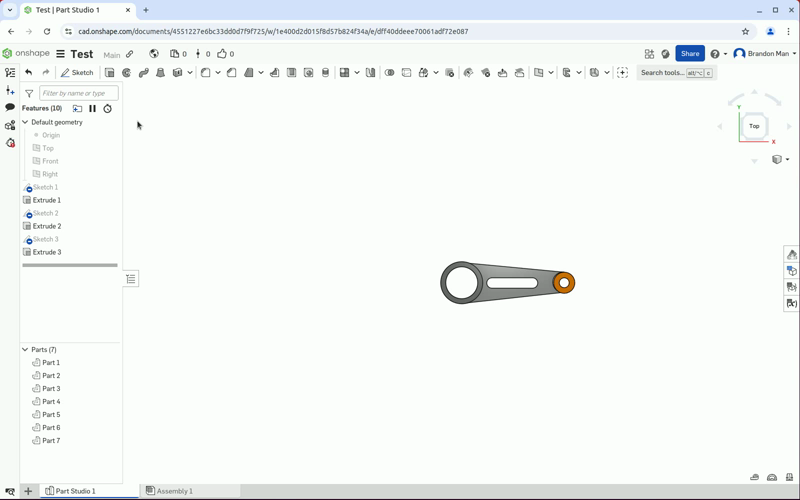
key(shift+h)
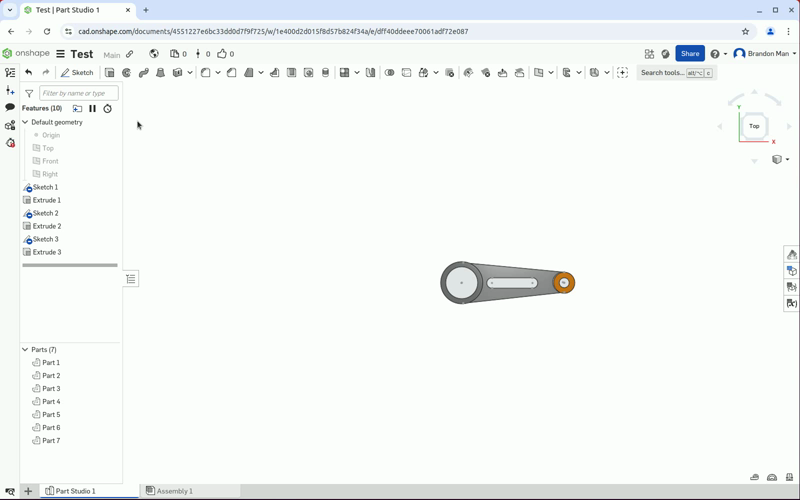
key(shift+7)
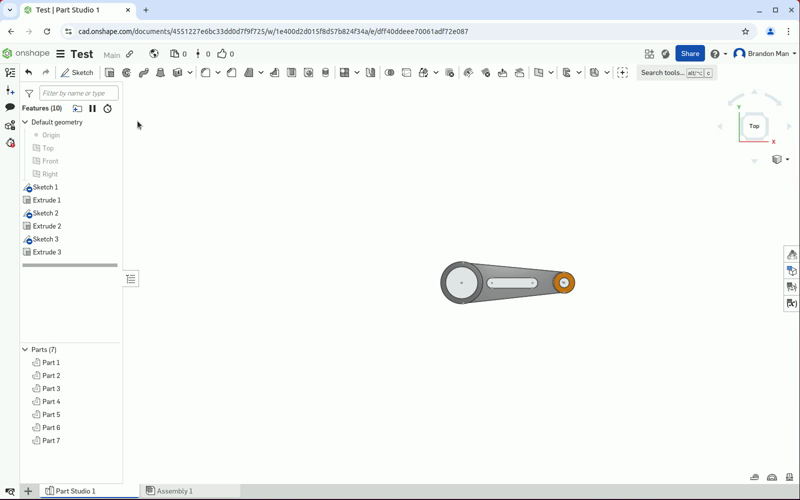
key(up, 3)
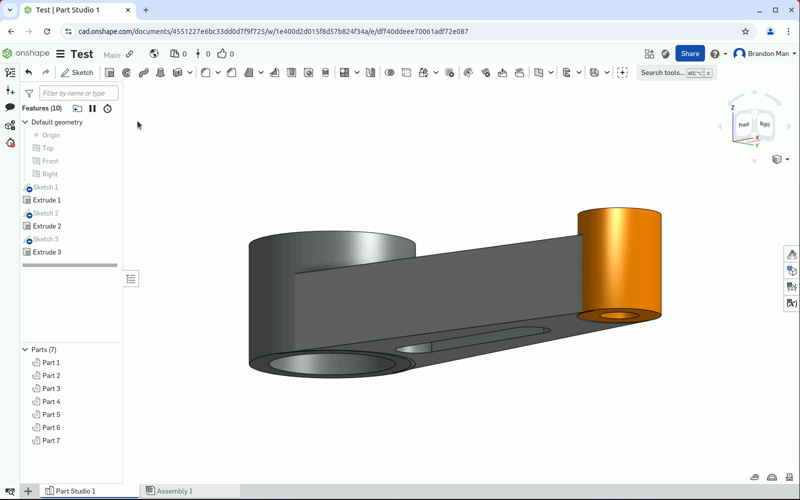
key(left, 3)
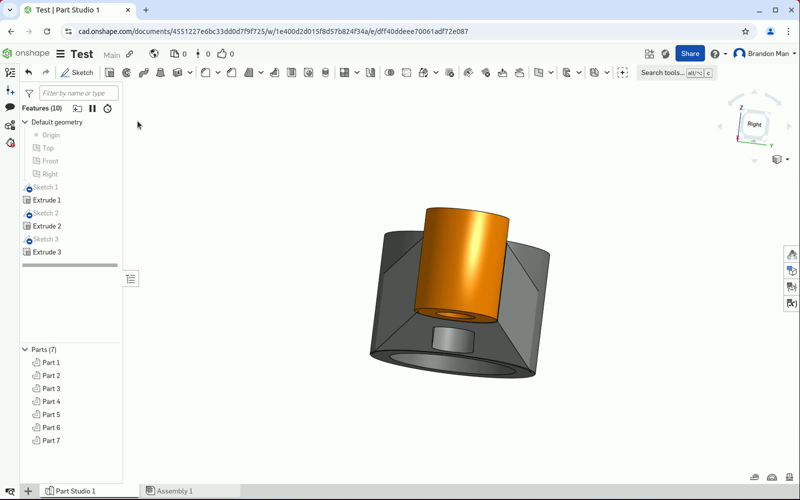
key(right, 3)
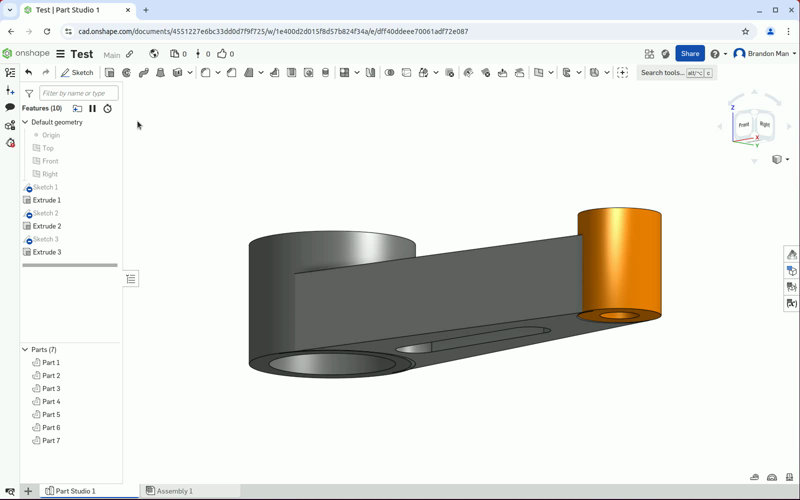
key(down, 3)
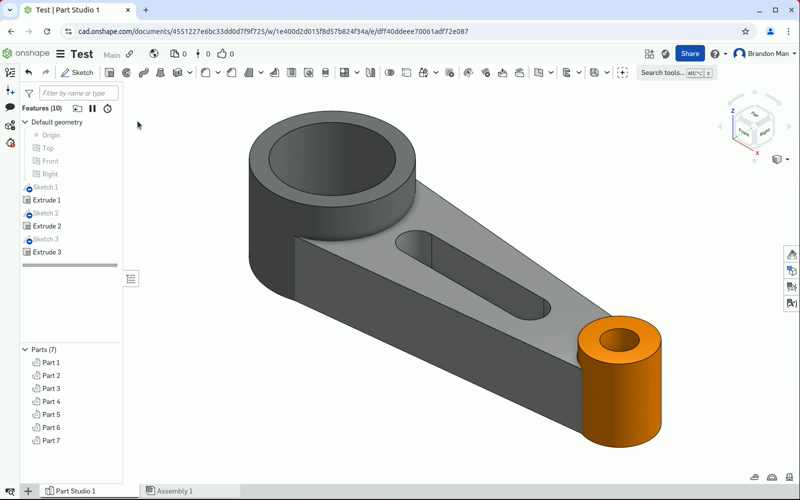
mouse_move(73, 189)
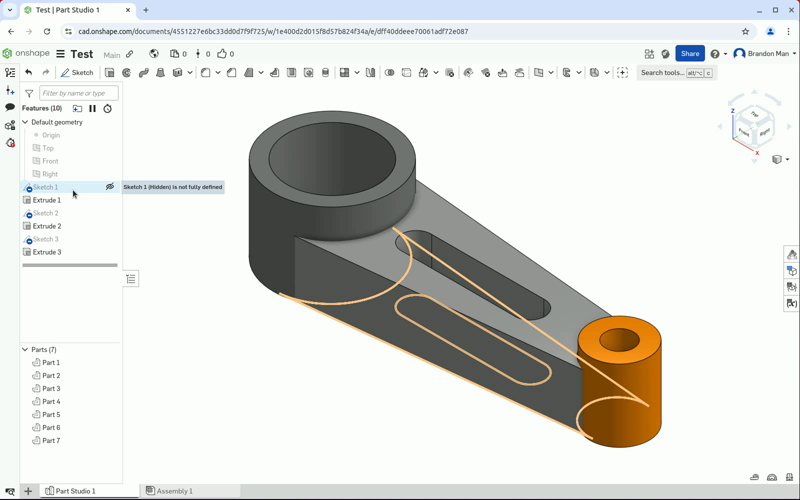
click(73, 189)